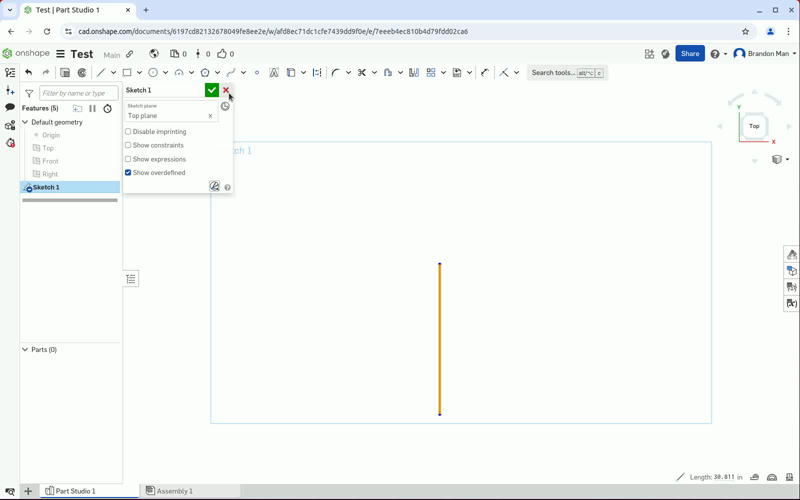
key(shift+h)
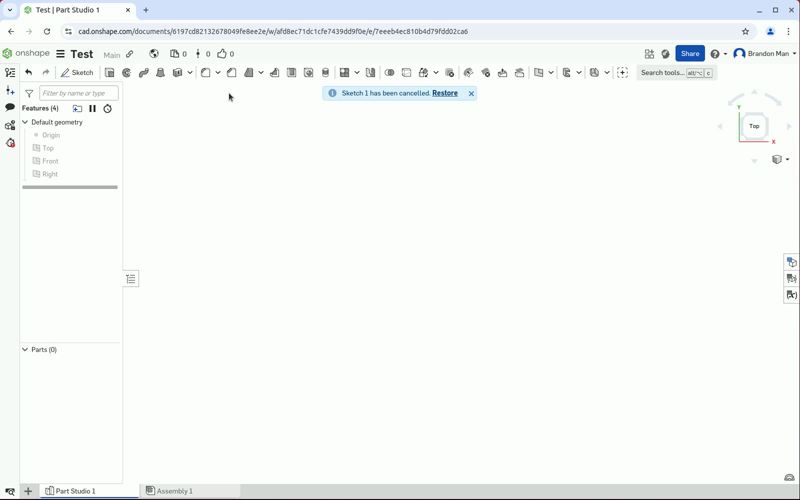
mouse_move(73, 352)
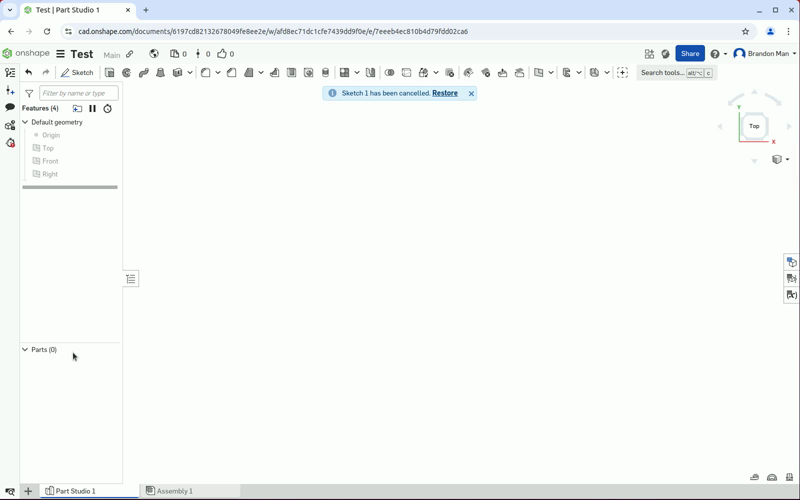
key(y)
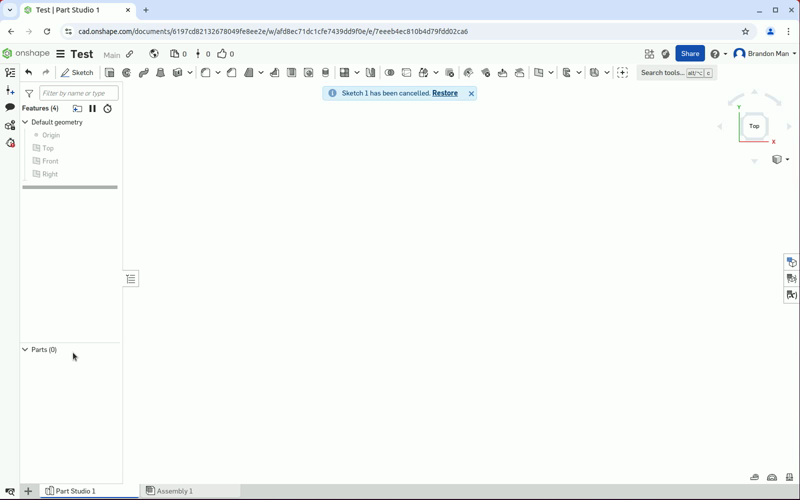
key(shift+p)
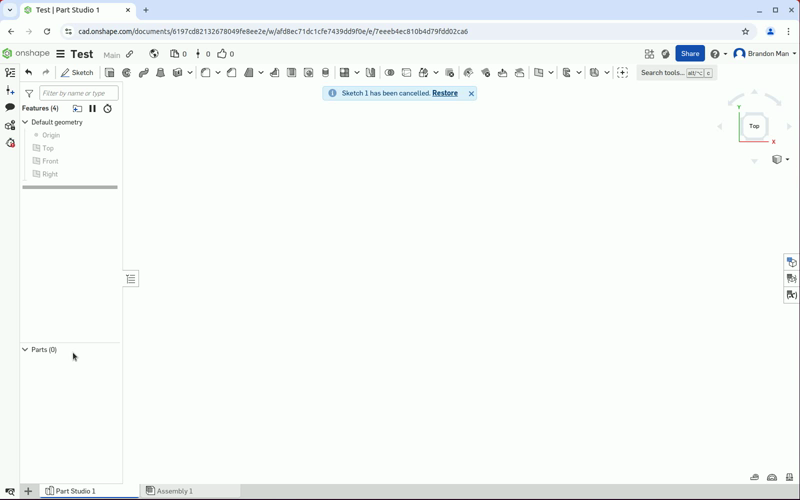
key(space)
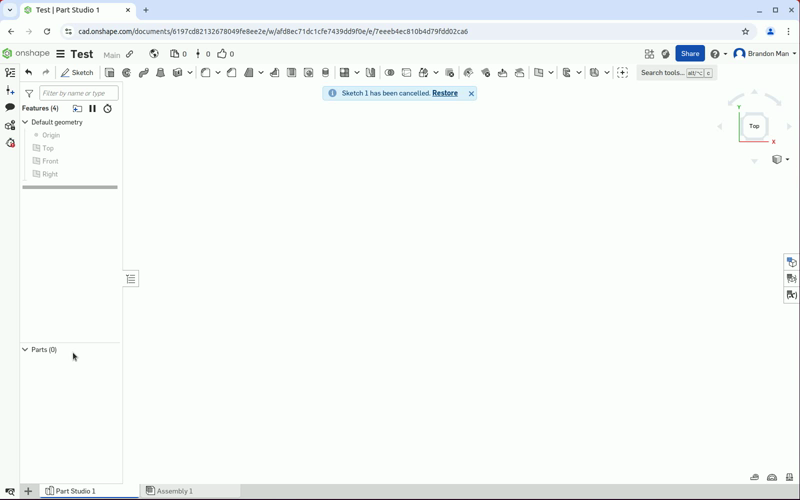
key_down(shift)
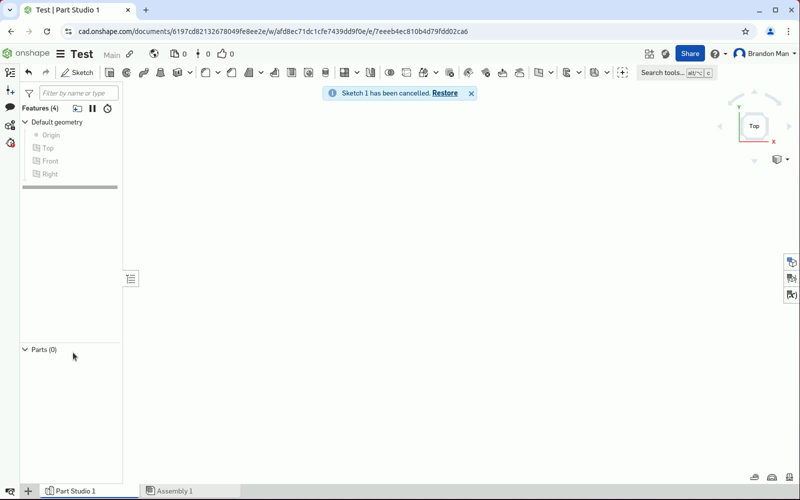
key(up)
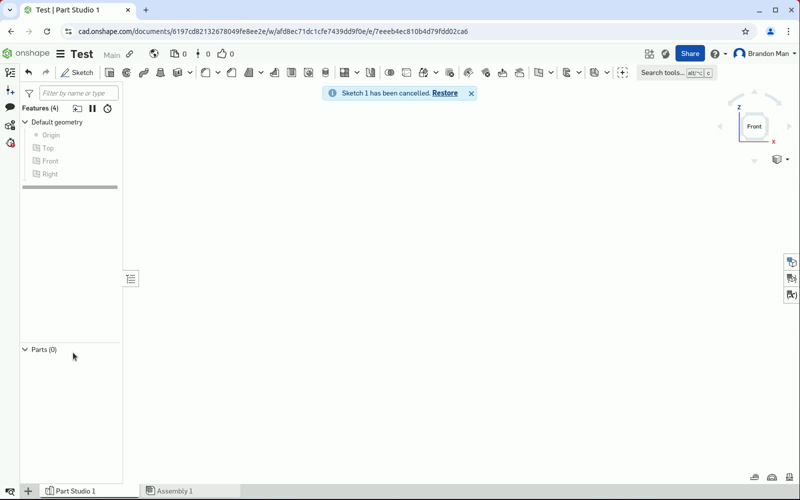
key_up(shift)
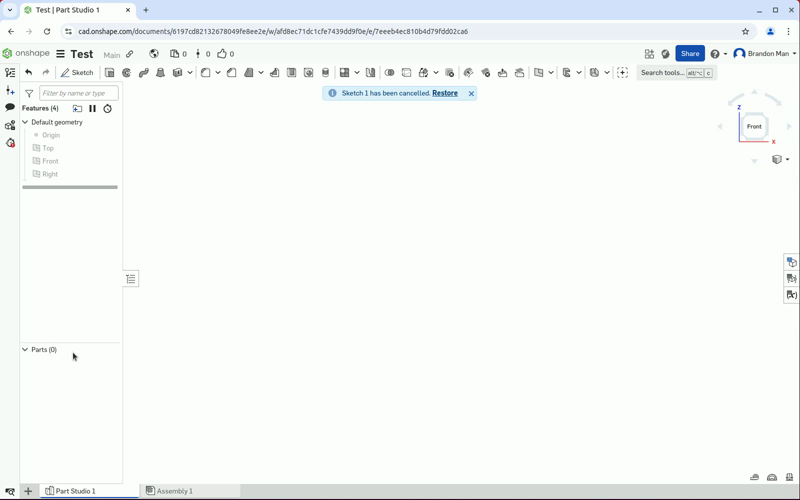
key(space)
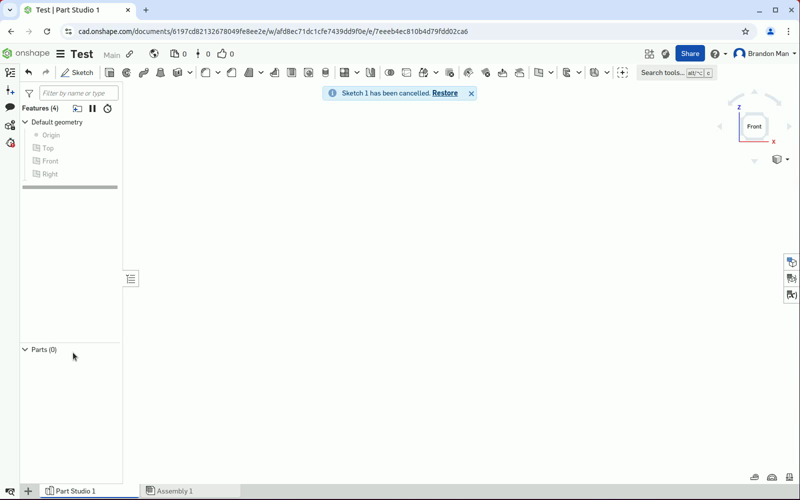
key_down(shift)
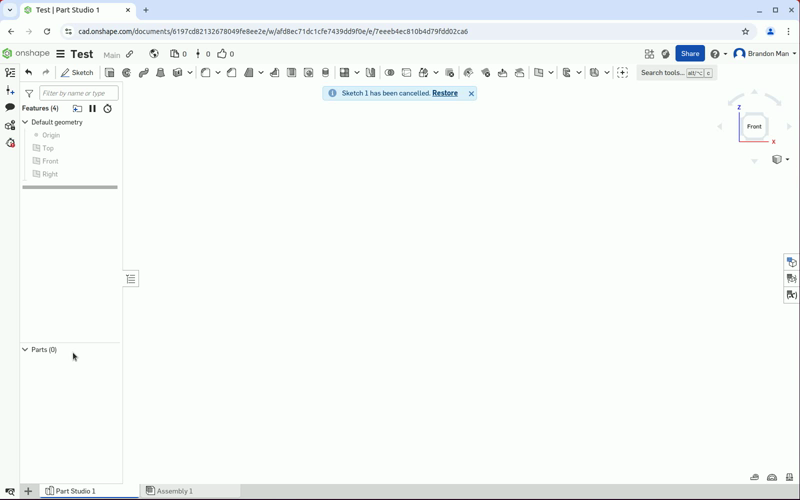
key(left)
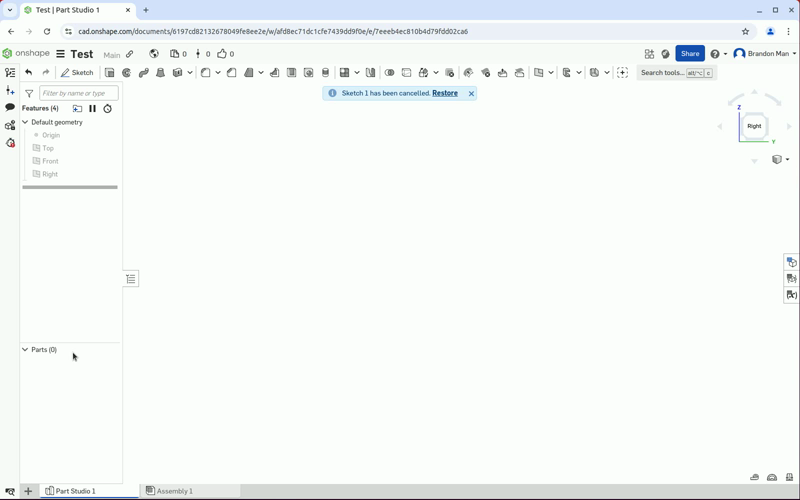
key_up(shift)
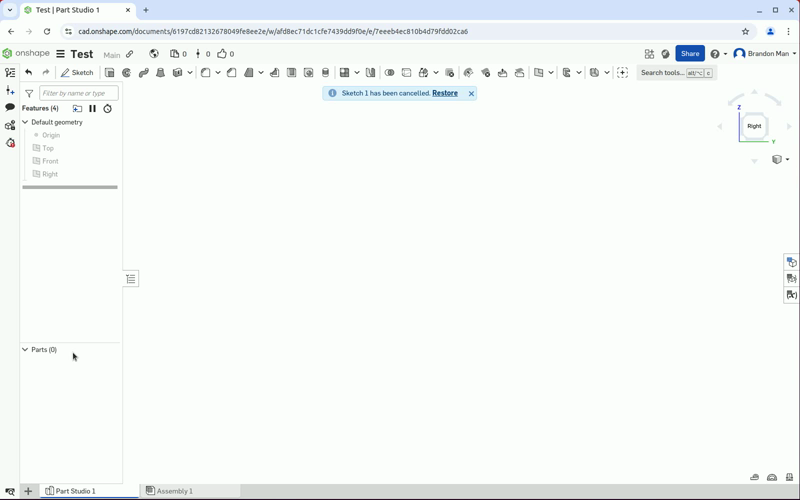
mouse_move(73, 352)
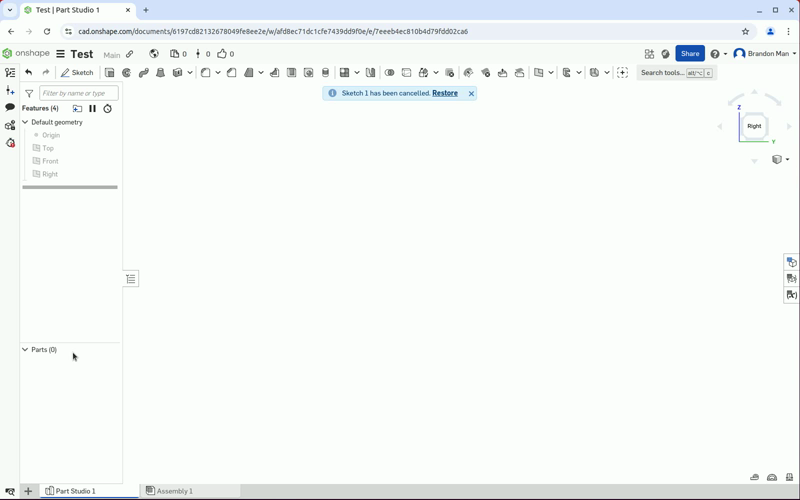
key(shift+y)
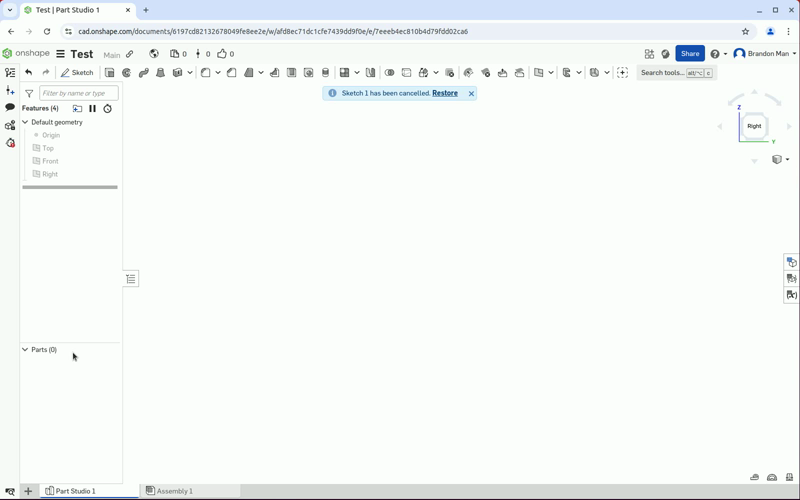
key(shift+s)
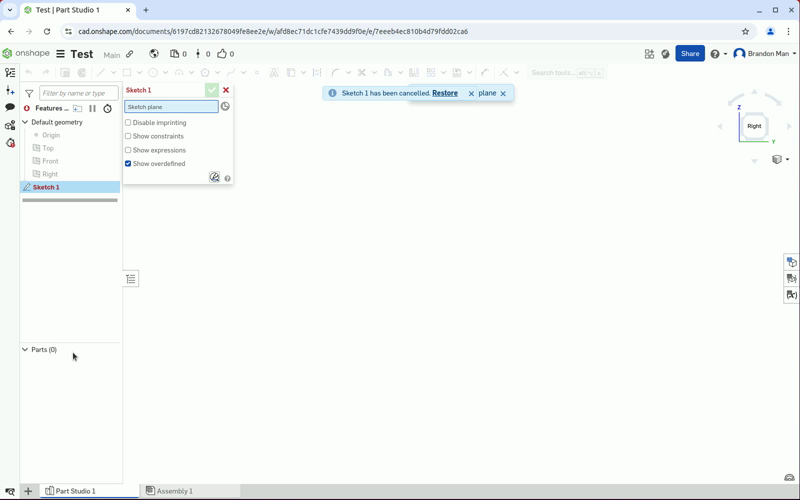
mouse_move(73, 176)
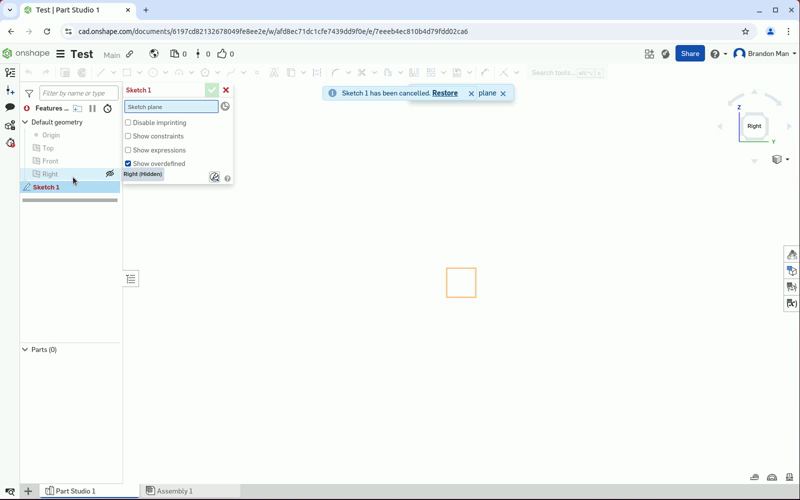
click(73, 176)
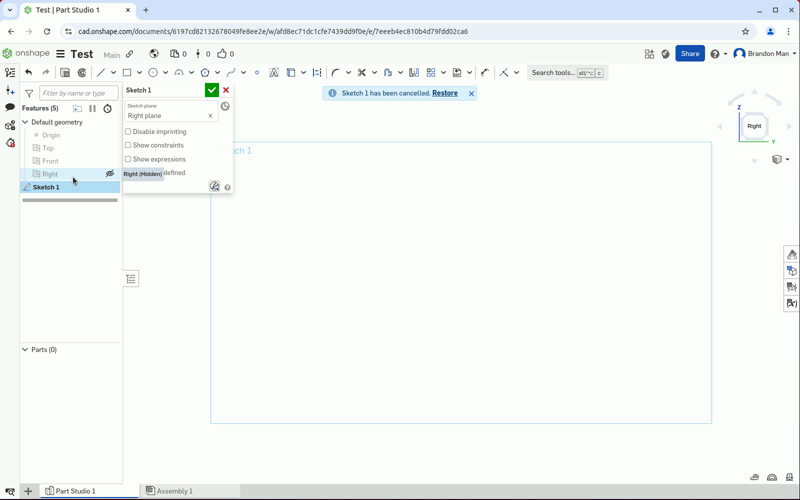
mouse_move(73, 352)
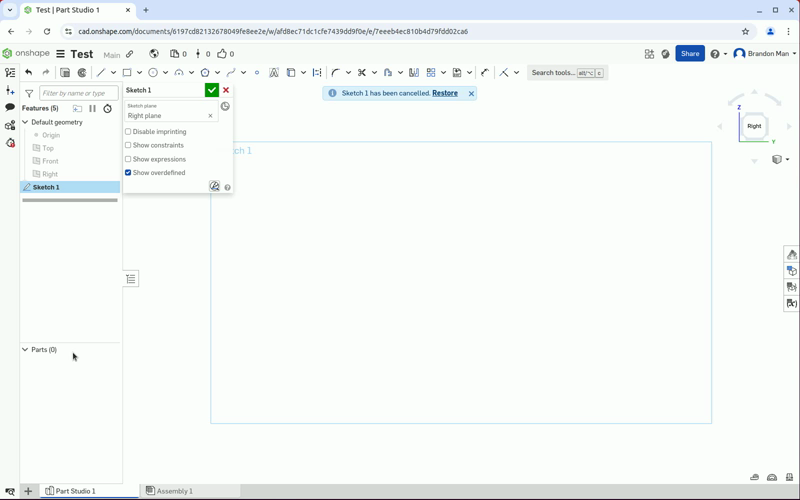
key(y)
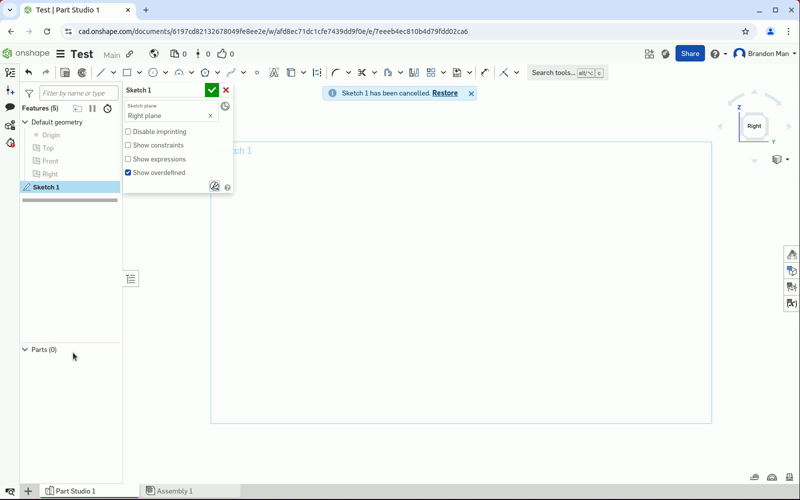
key(l)
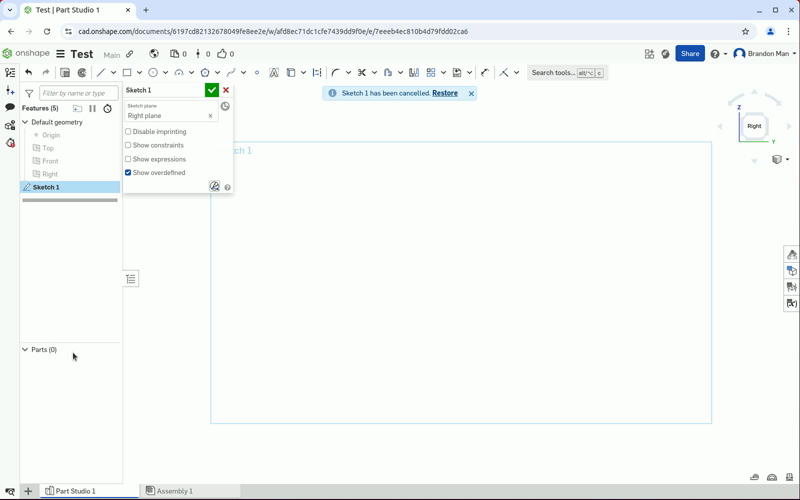
key_down(shift)
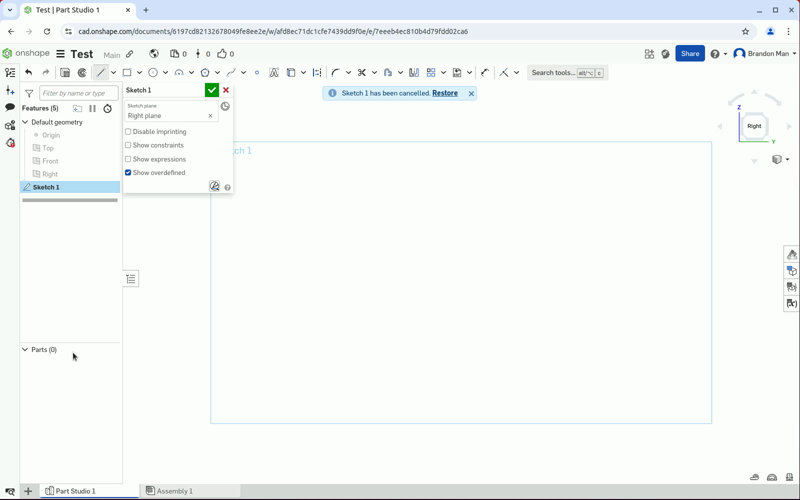
mouse_move(460, 282)
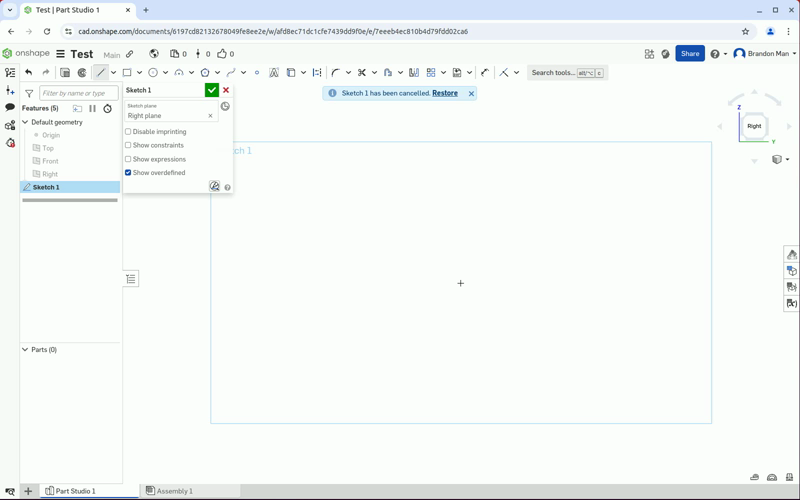
click(460, 282)
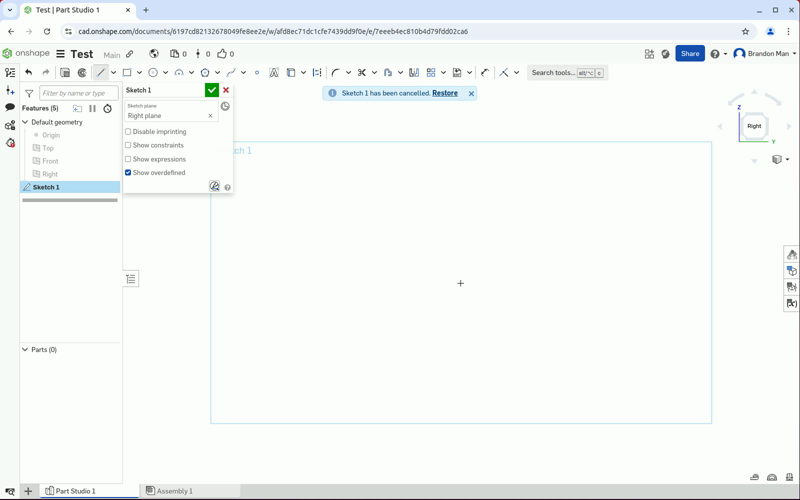
key_up(shift)
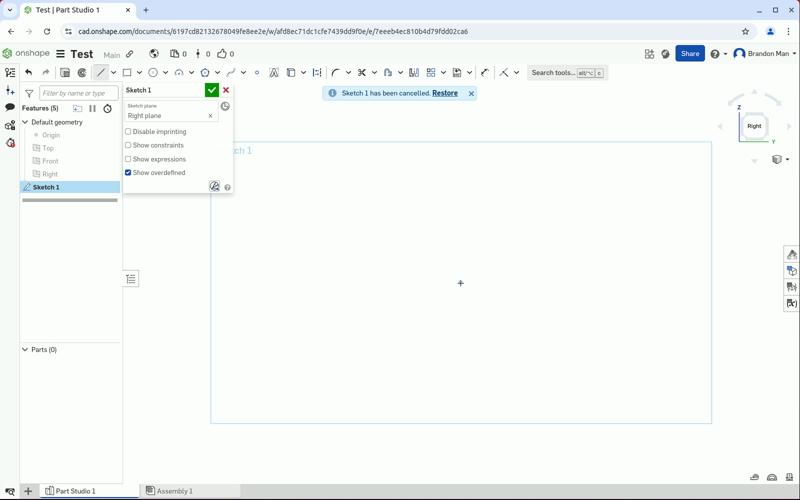
key_down(shift)
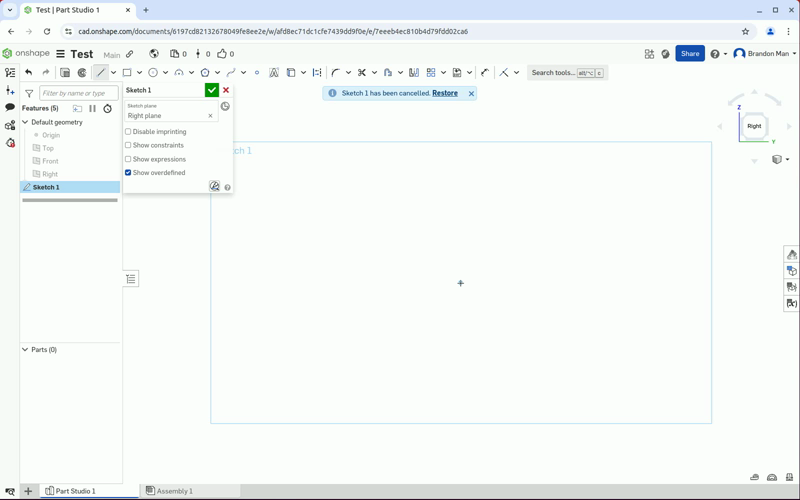
mouse_move(527, 282)
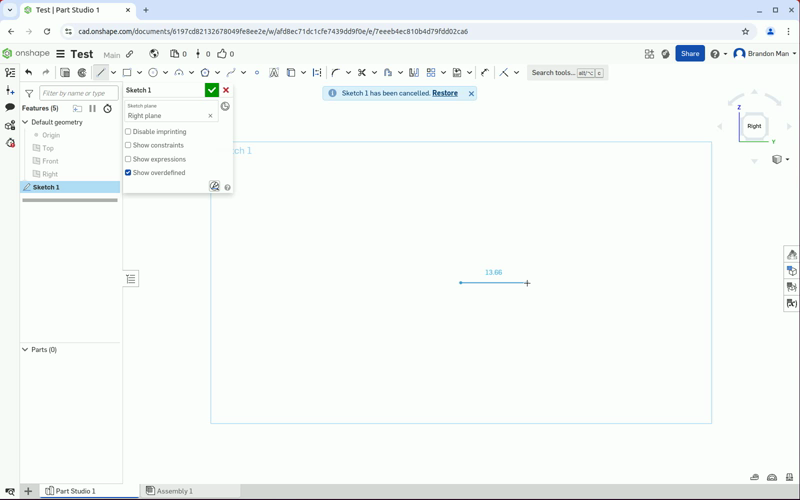
click(527, 282)
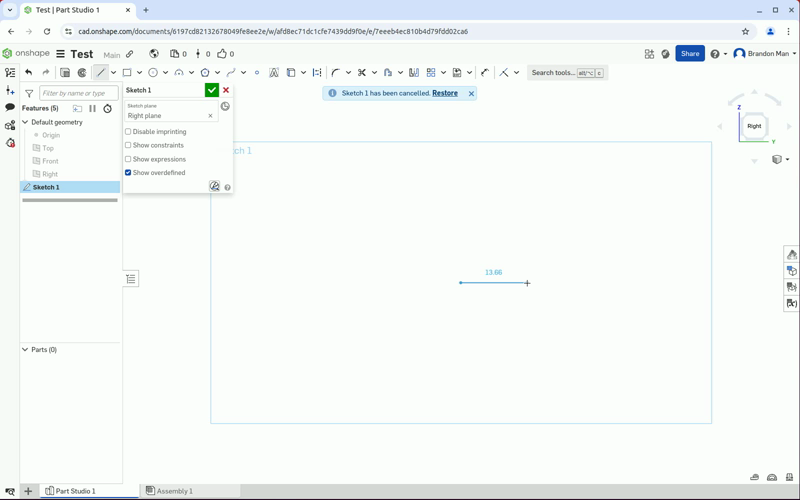
key_up(shift)
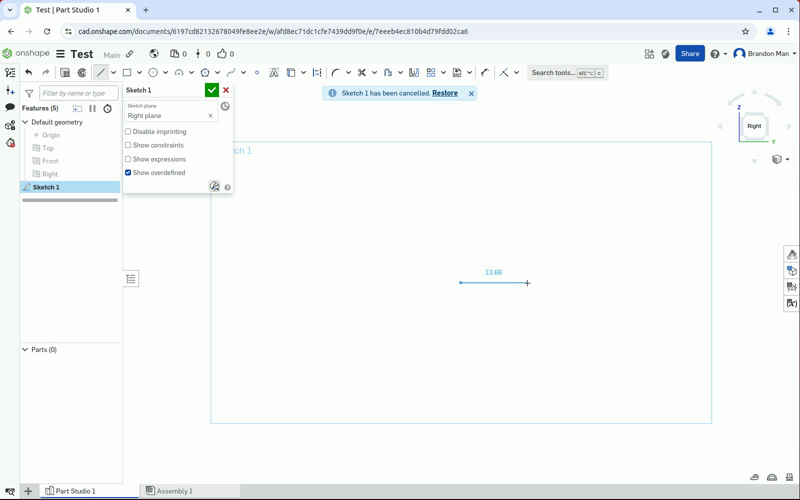
key(esc)
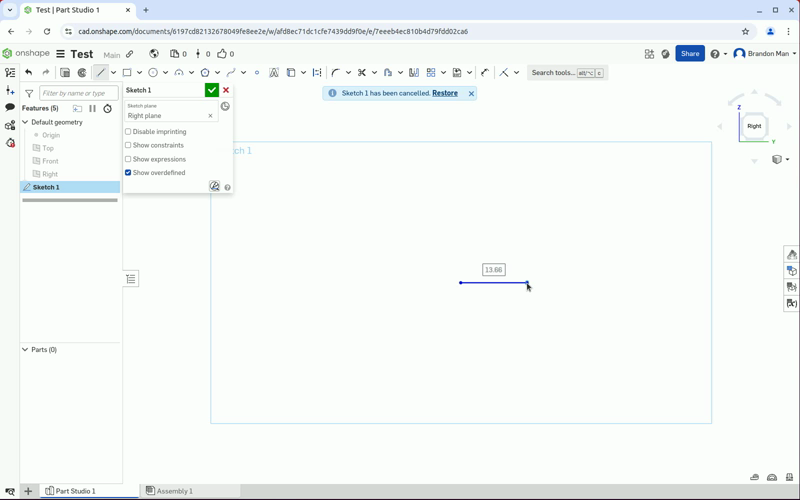
key(a)
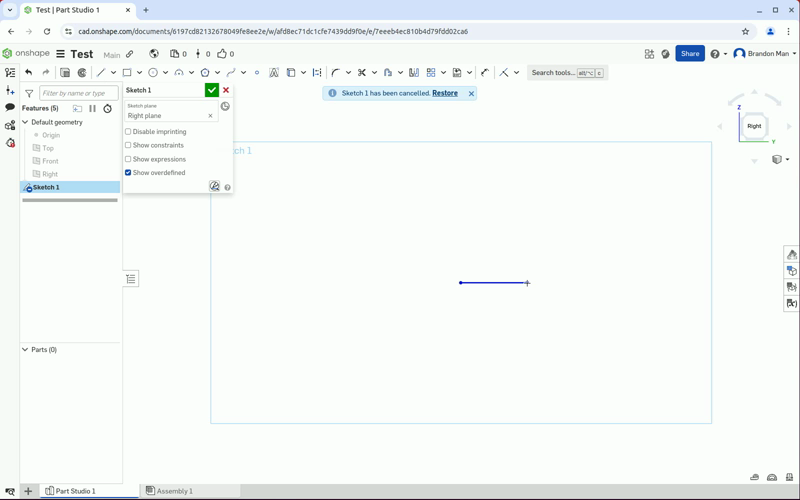
mouse_move(527, 282)
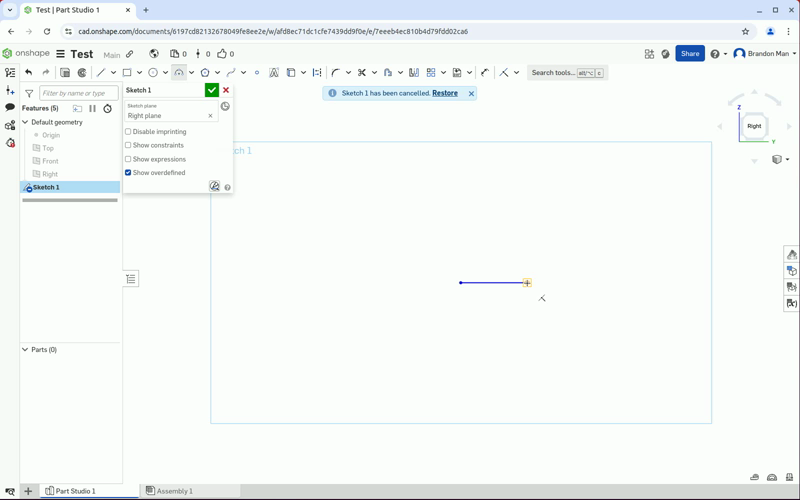
click(527, 282)
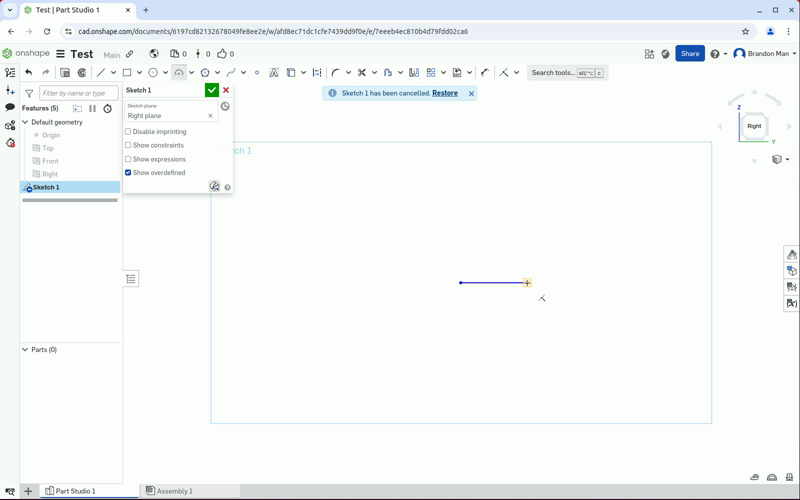
key_down(shift)
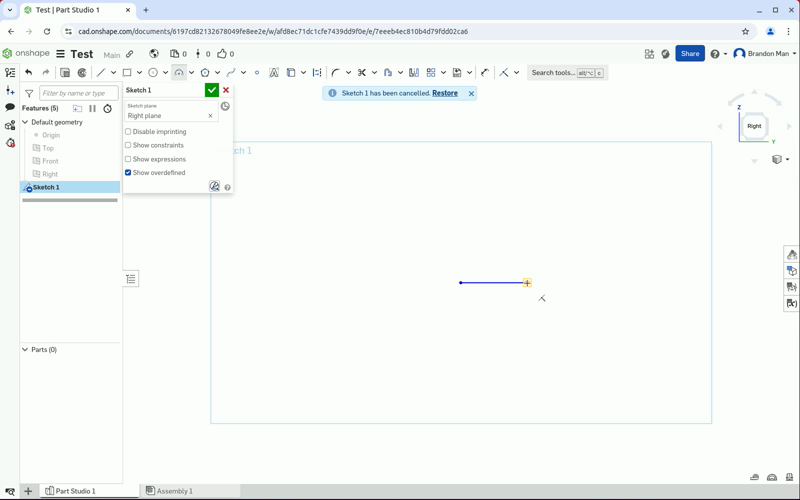
mouse_move(536, 274)
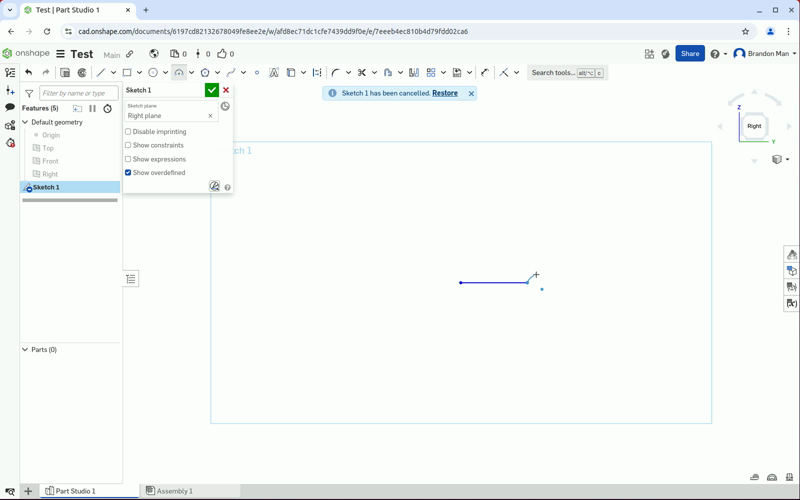
click(536, 274)
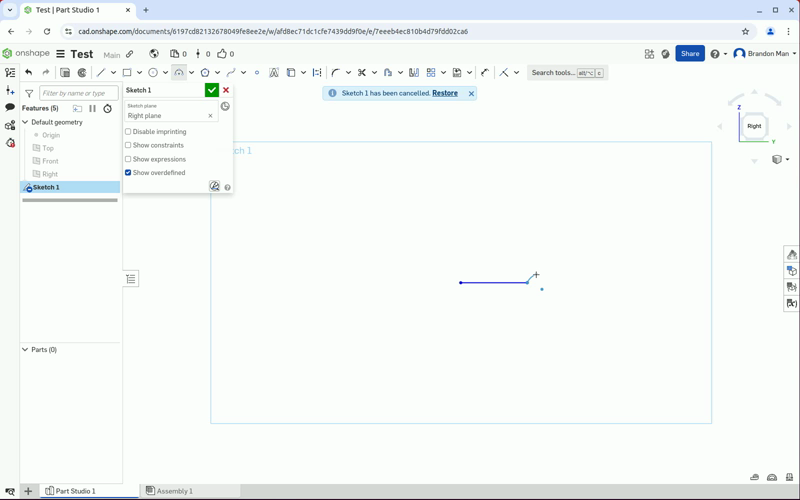
mouse_move(533, 280)
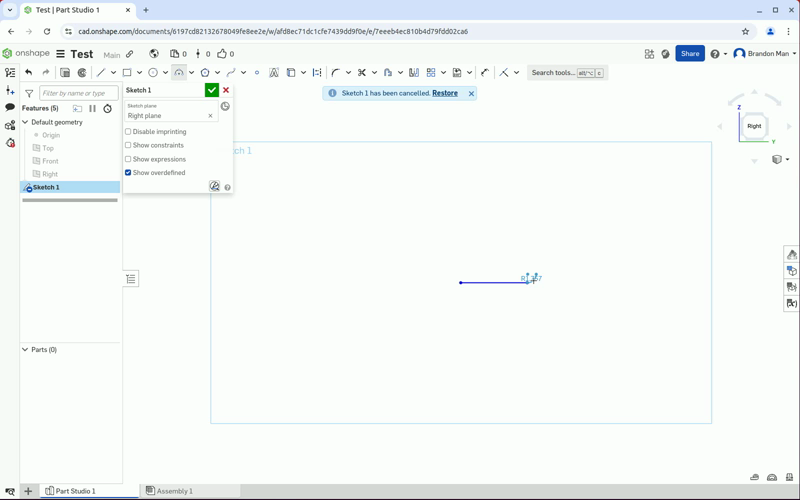
click(533, 280)
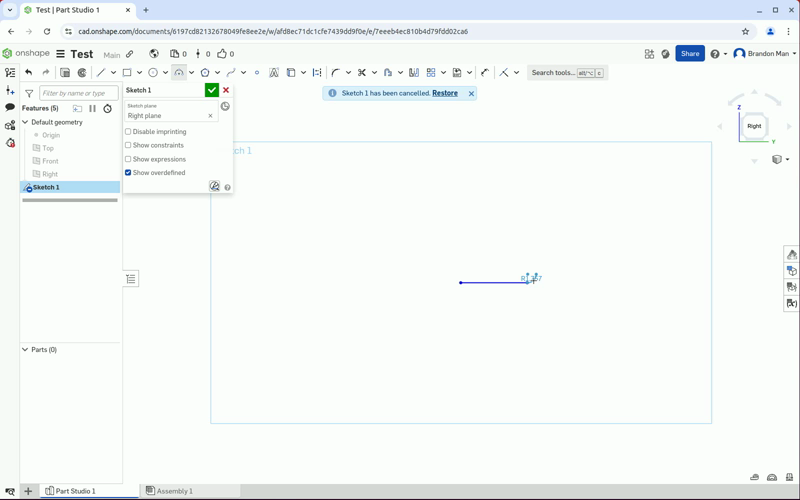
key_up(shift)
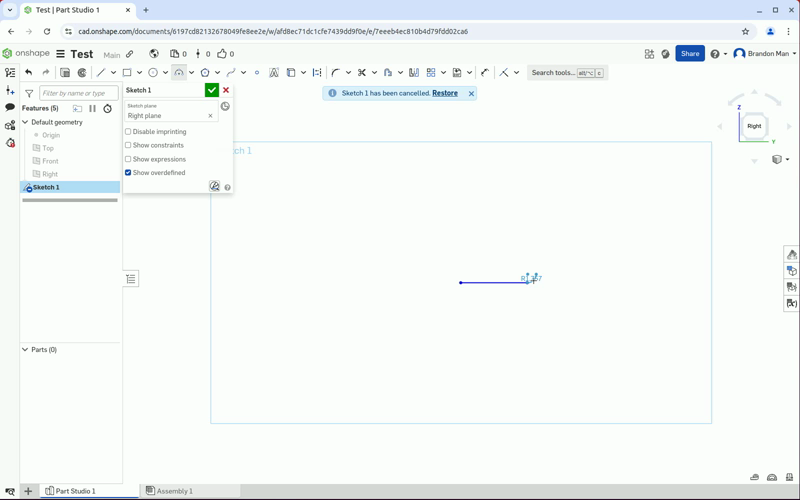
key(esc)
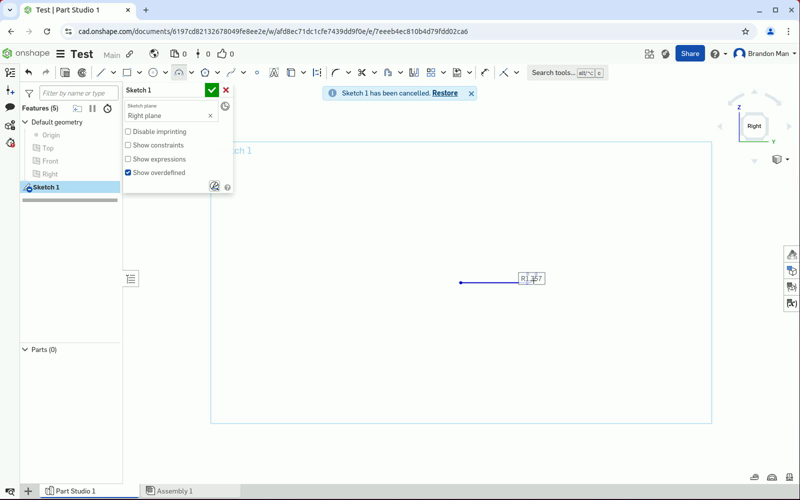
key(l)
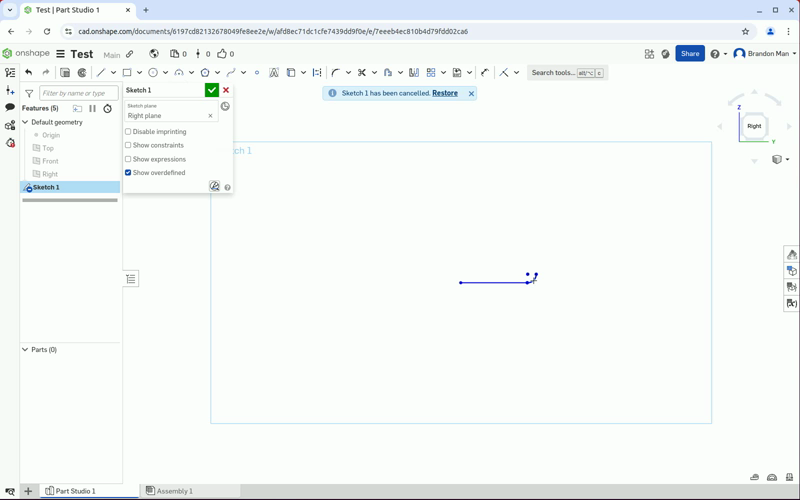
mouse_move(536, 274)
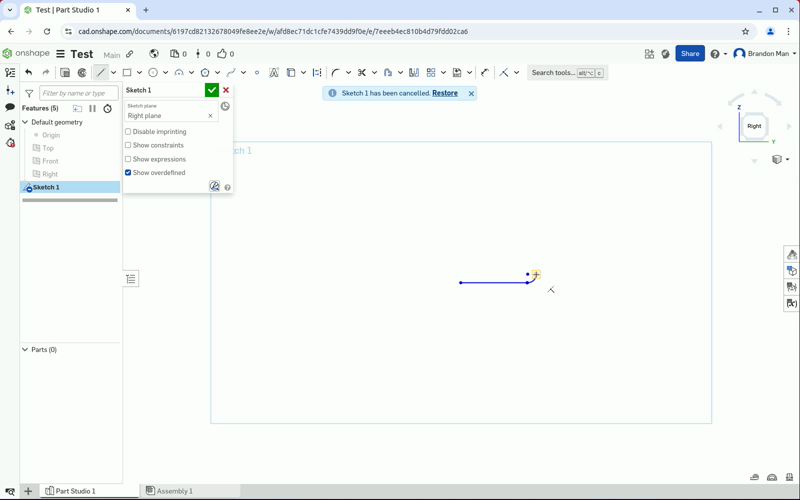
click(536, 274)
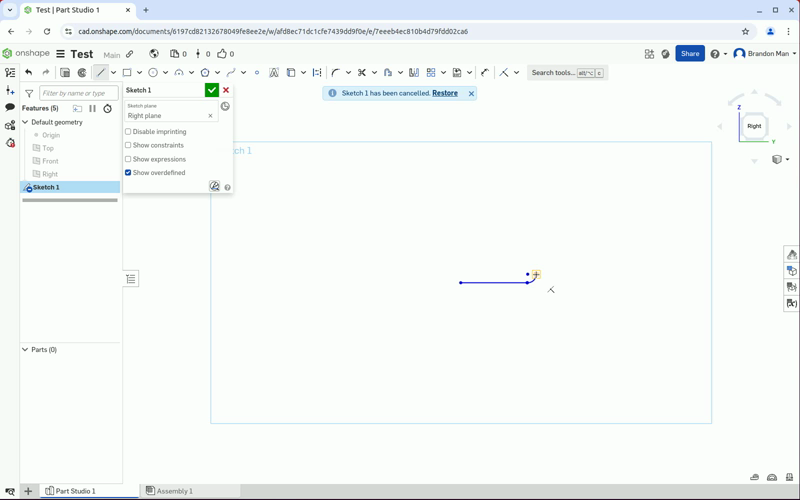
key_down(shift)
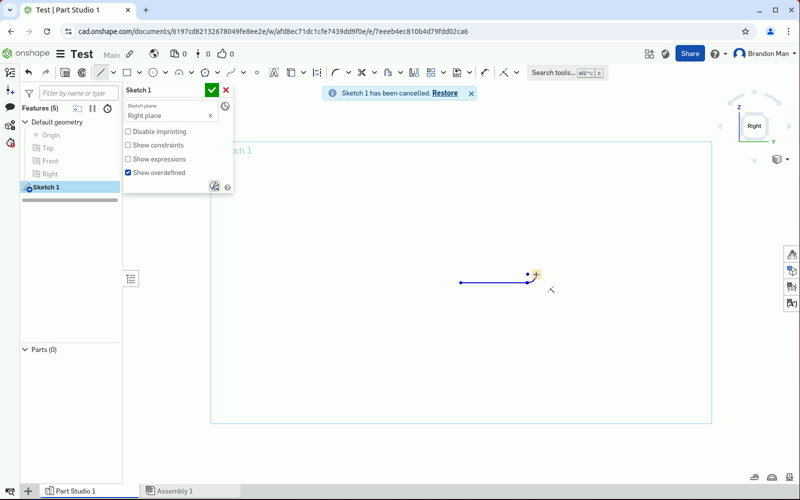
mouse_move(566, 274)
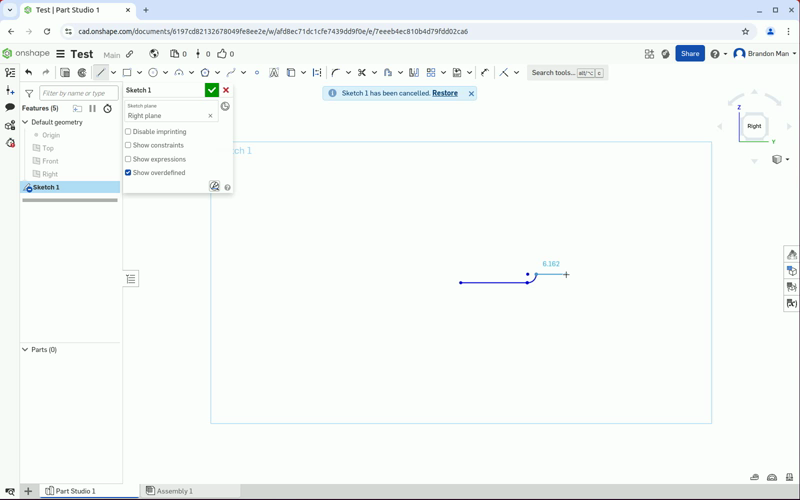
mouse_move(536, 240)
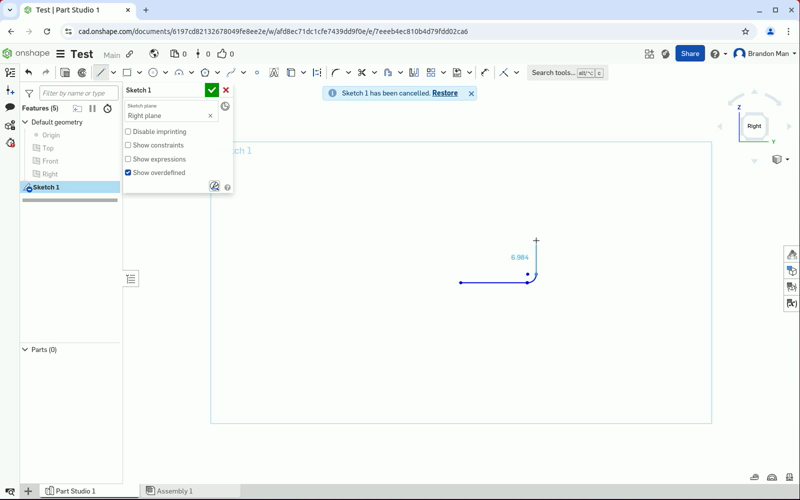
click(536, 240)
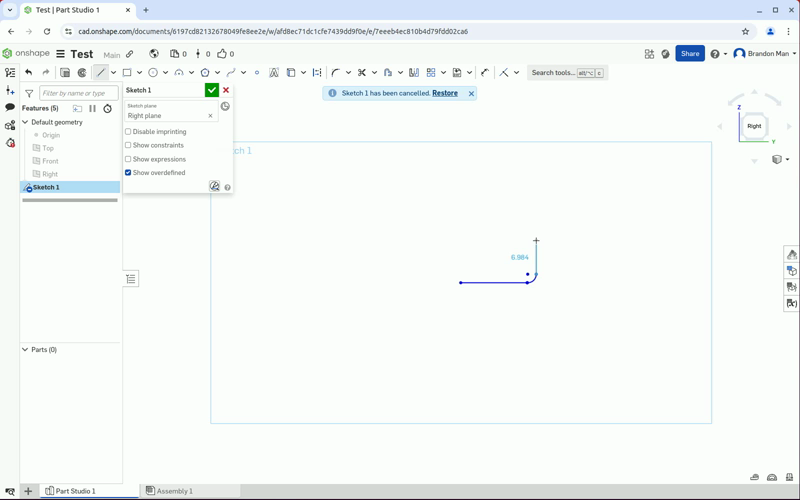
key_up(shift)
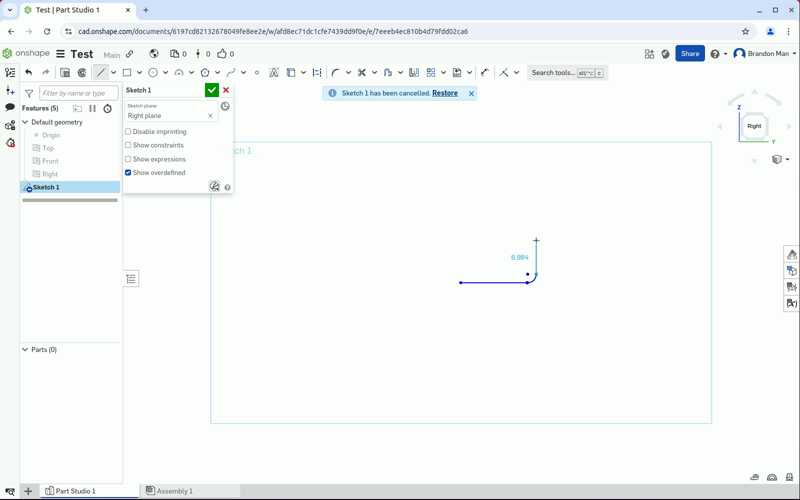
key_down(shift)
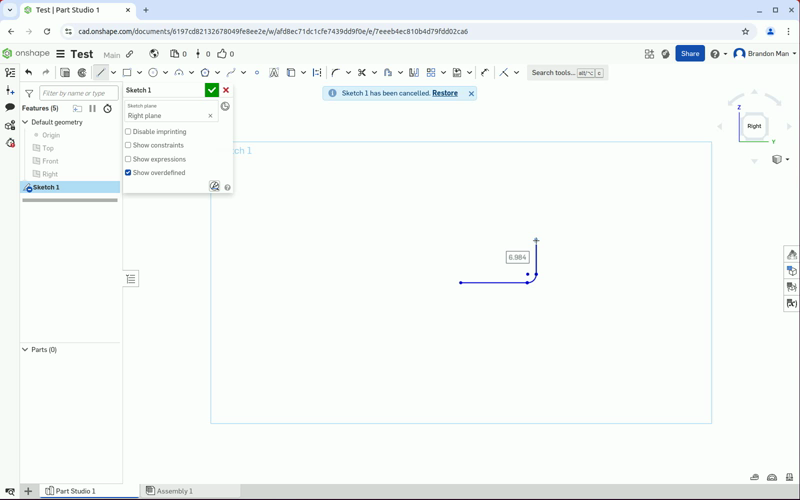
mouse_move(460, 282)
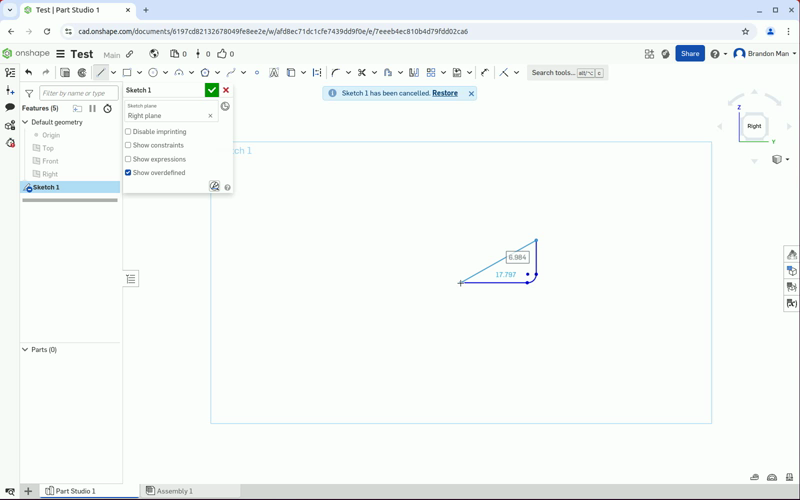
key_up(shift)
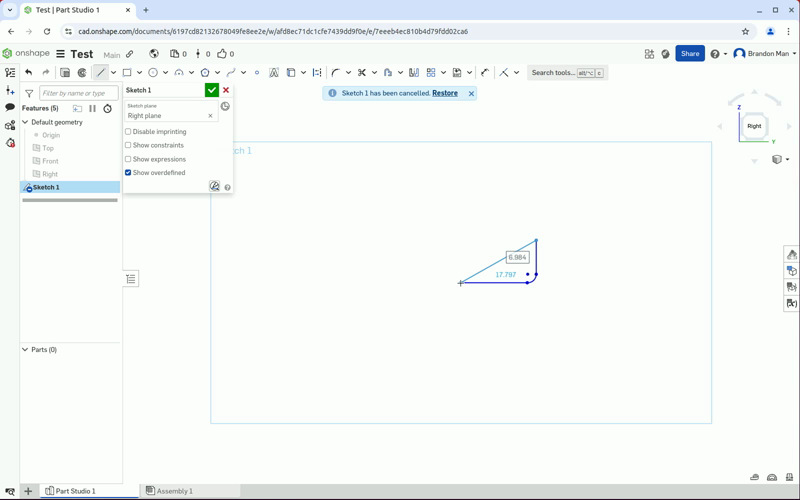
click(460, 282)
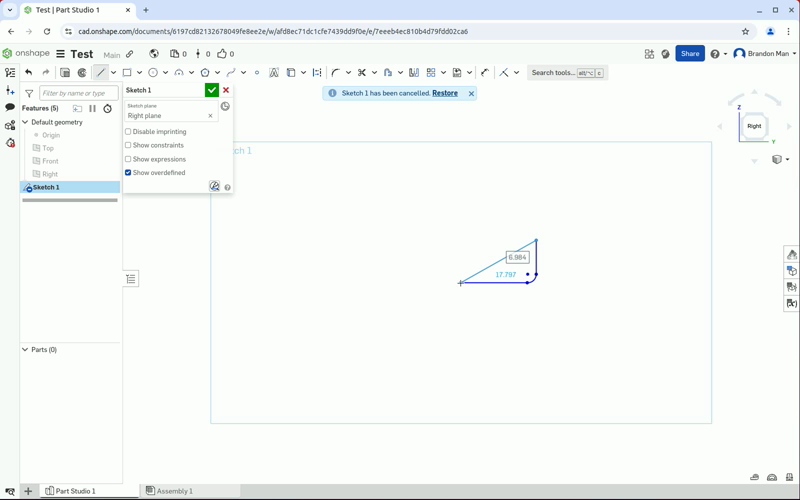
key(esc)
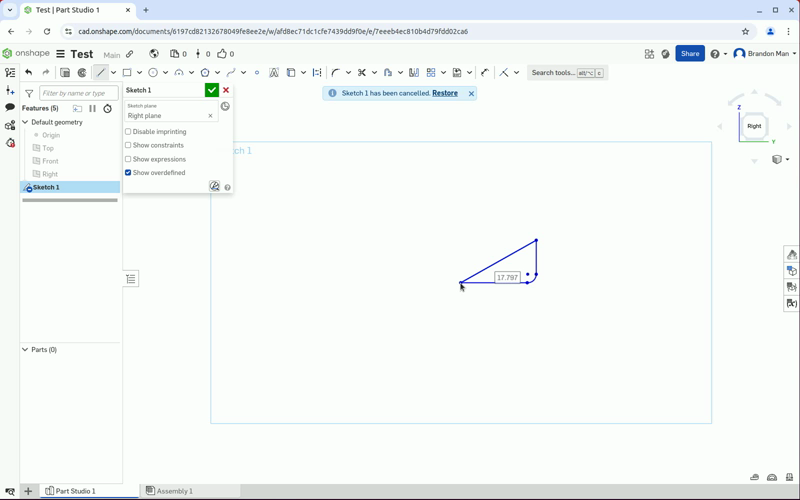
mouse_move(493, 272)
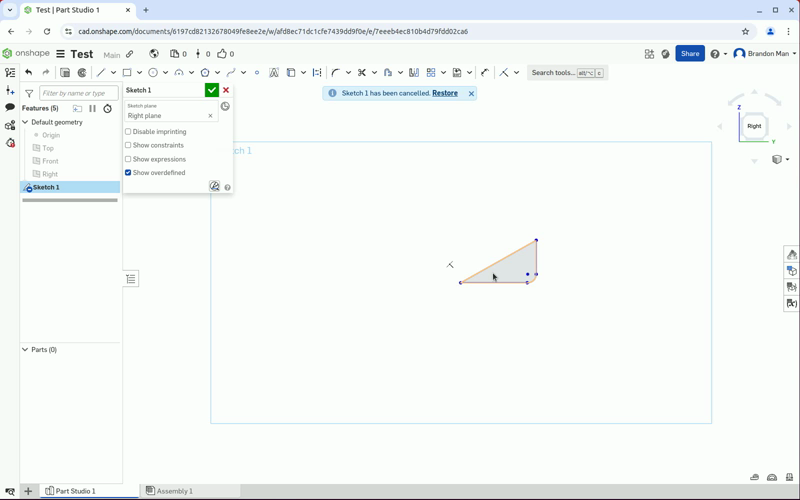
scroll(6)
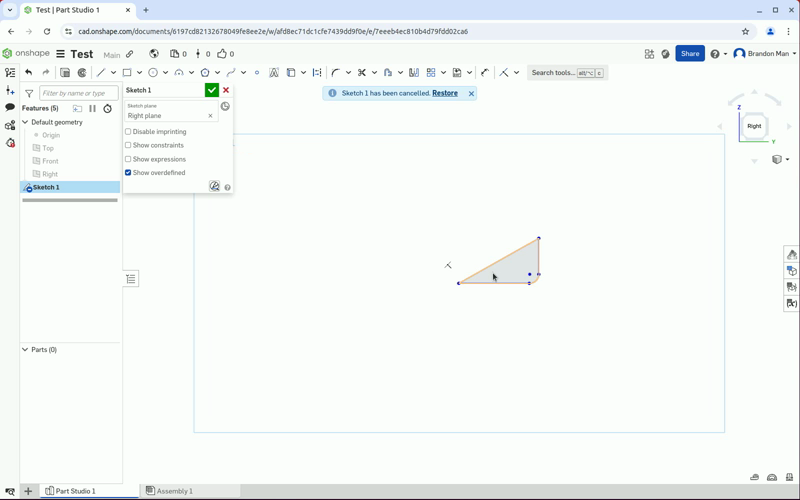
scroll(6)
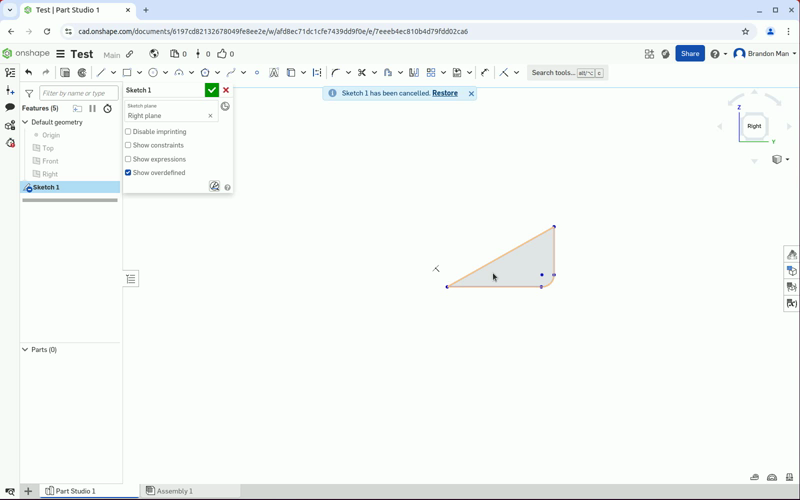
scroll(6)
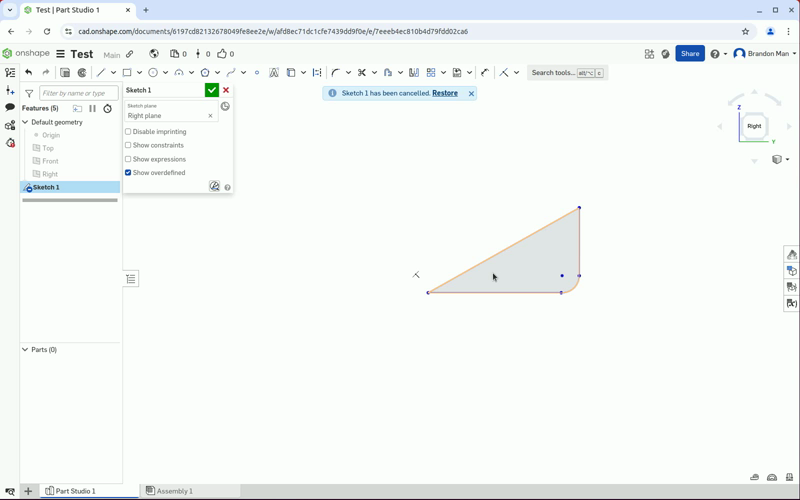
scroll(6)
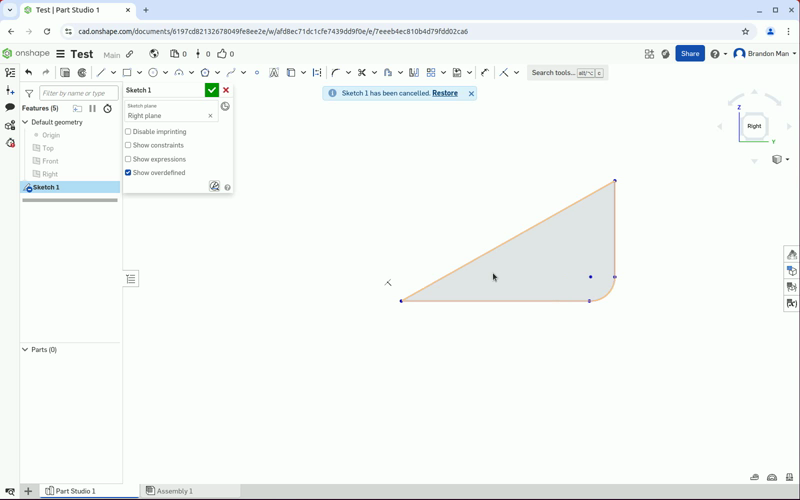
scroll(6)
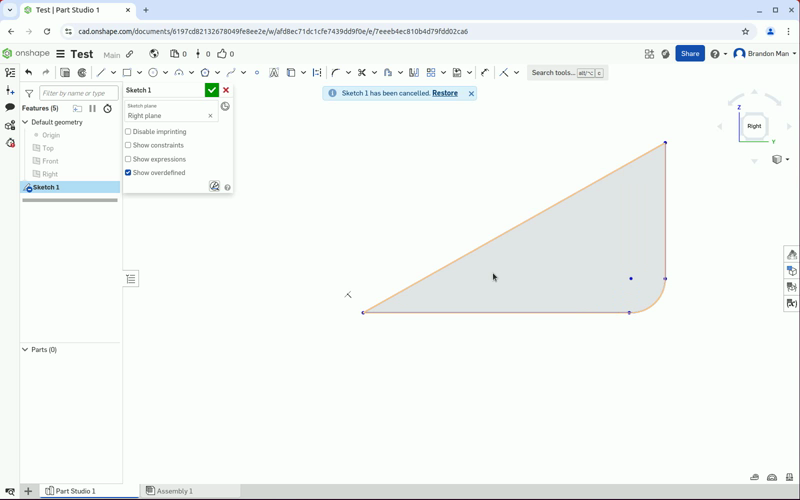
scroll(6)
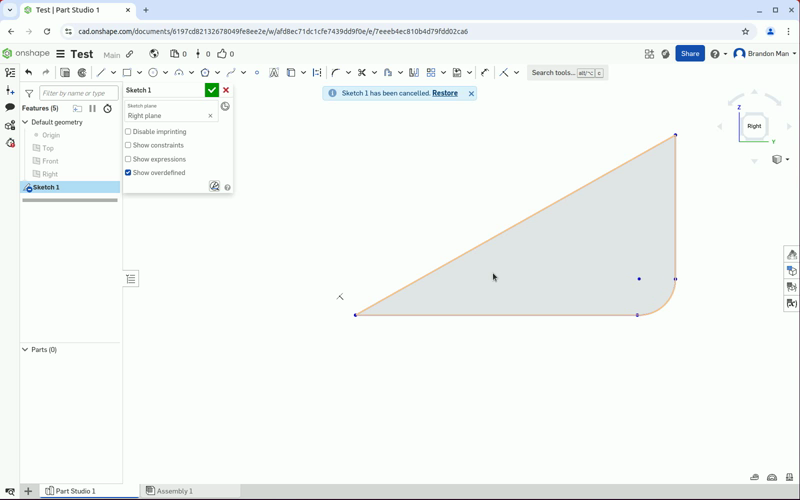
scroll(6)
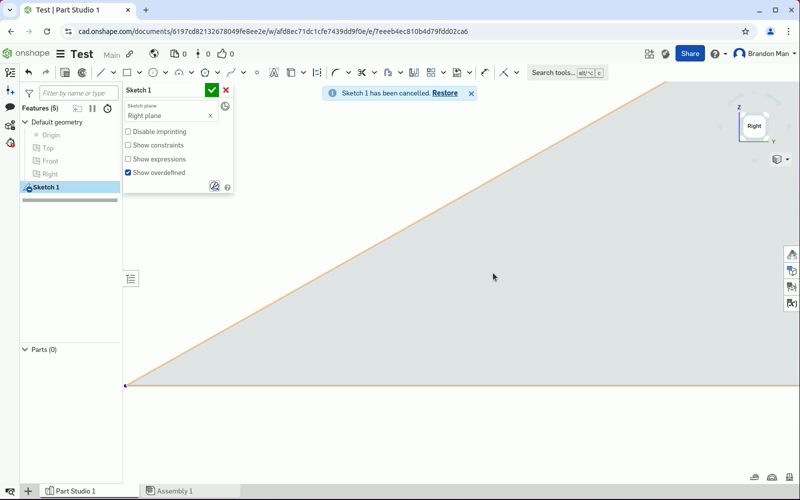
click(493, 272)
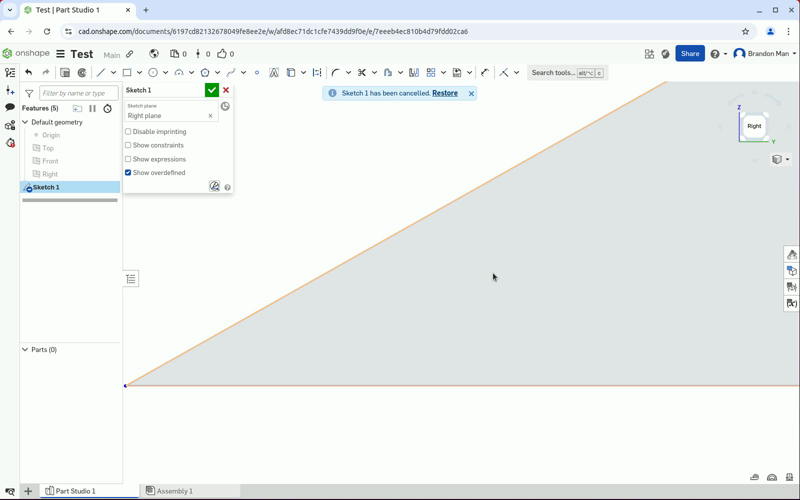
scroll(-6)
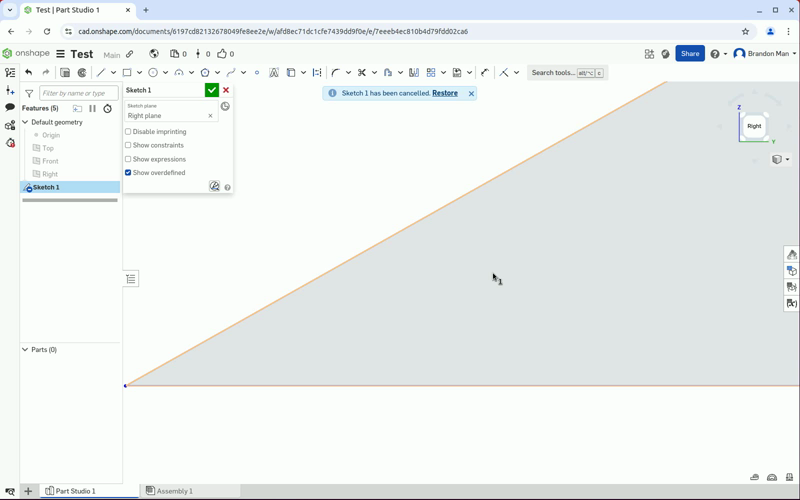
scroll(-6)
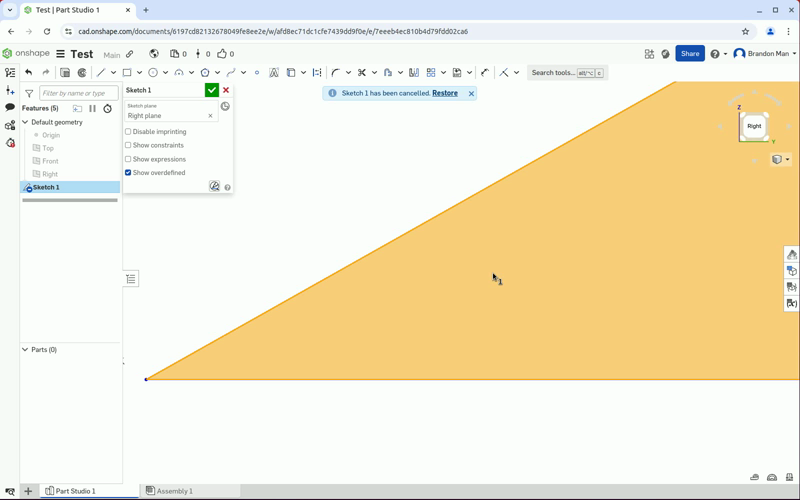
scroll(-6)
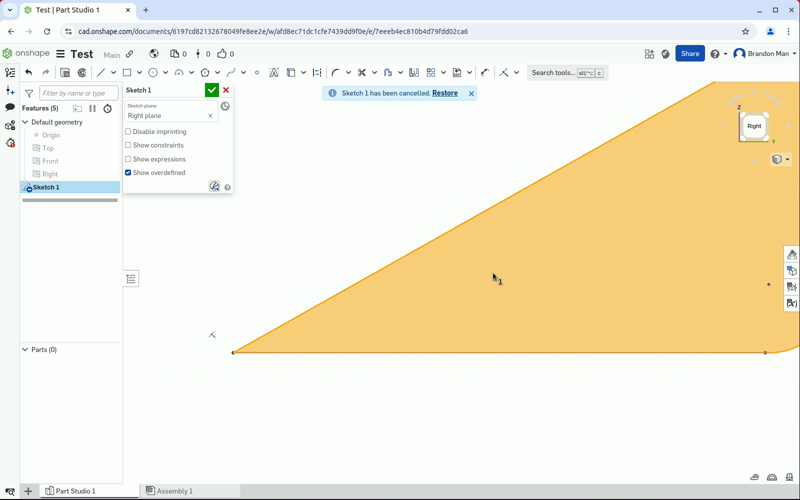
scroll(-6)
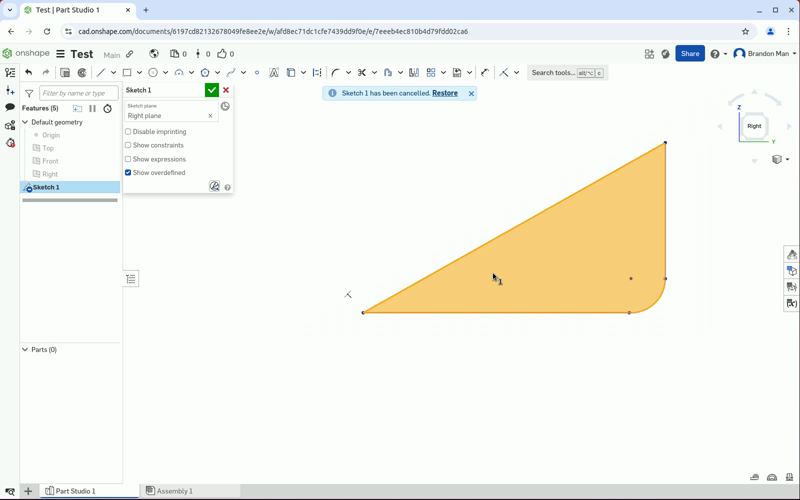
scroll(-6)
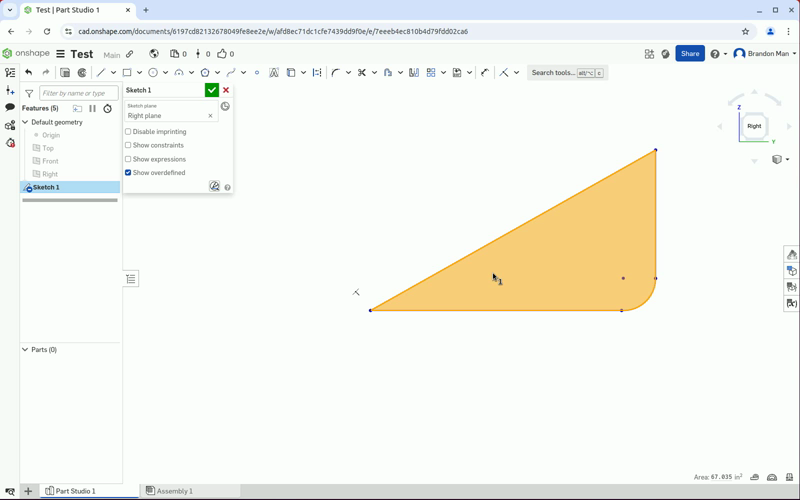
scroll(-6)
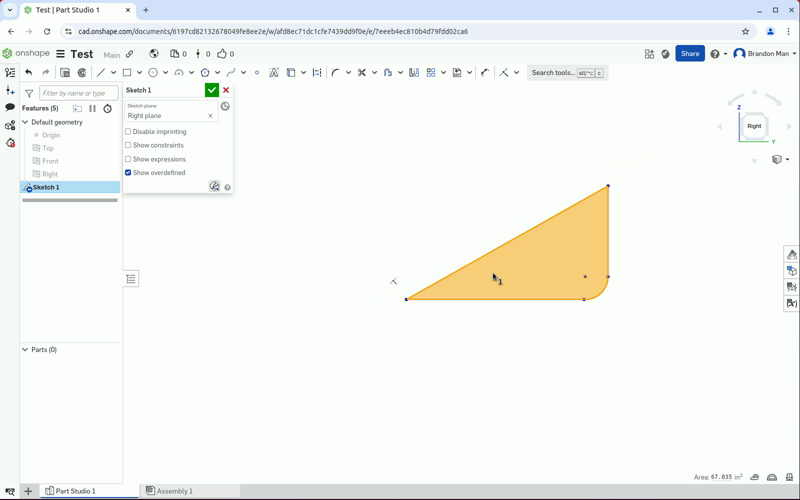
scroll(-6)
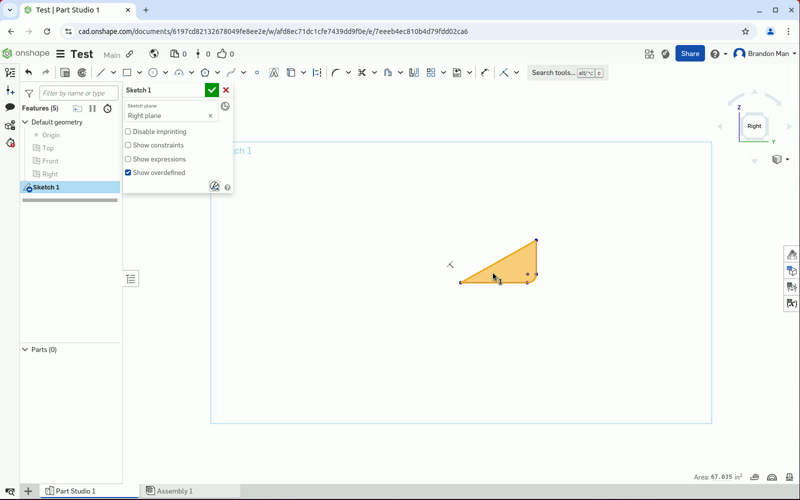
mouse_move(73, 352)
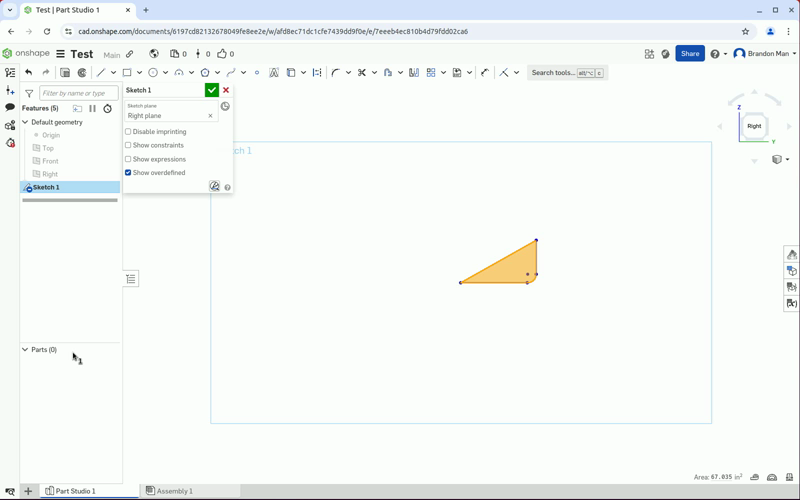
key(shift+y)
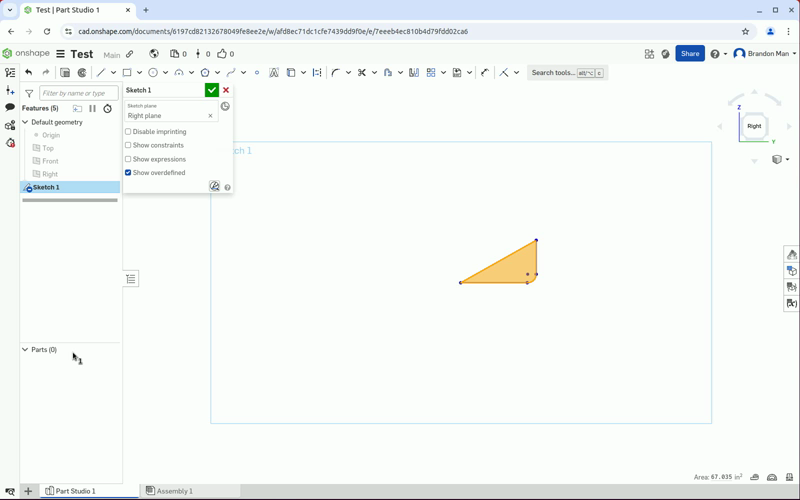
key(shift+e)
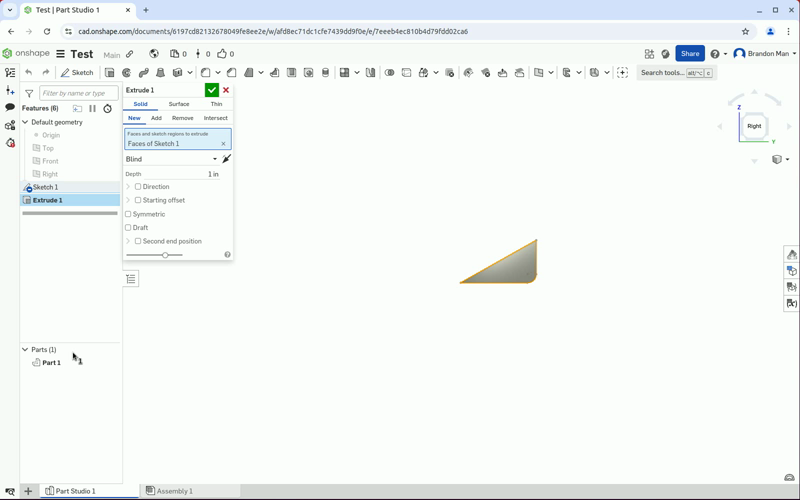
mouse_move(143, 106)
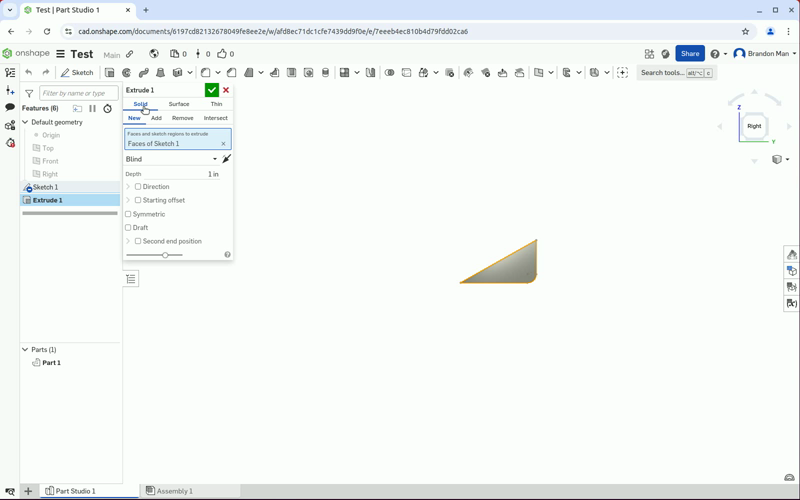
click(143, 106)
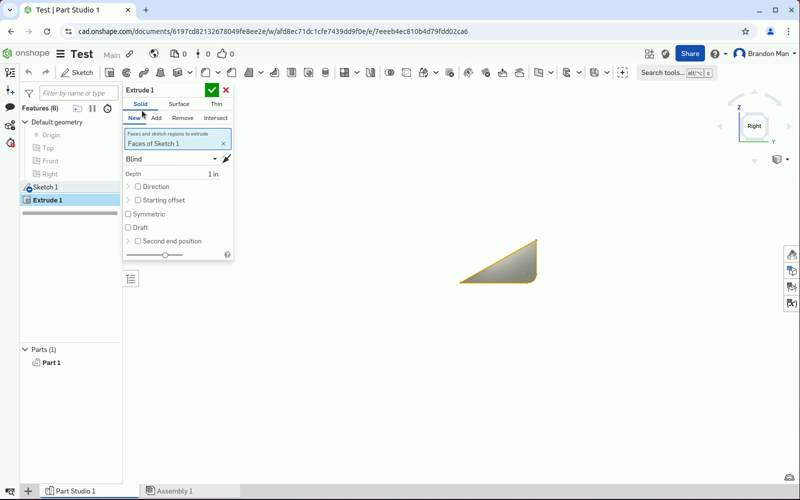
mouse_move(137, 120)
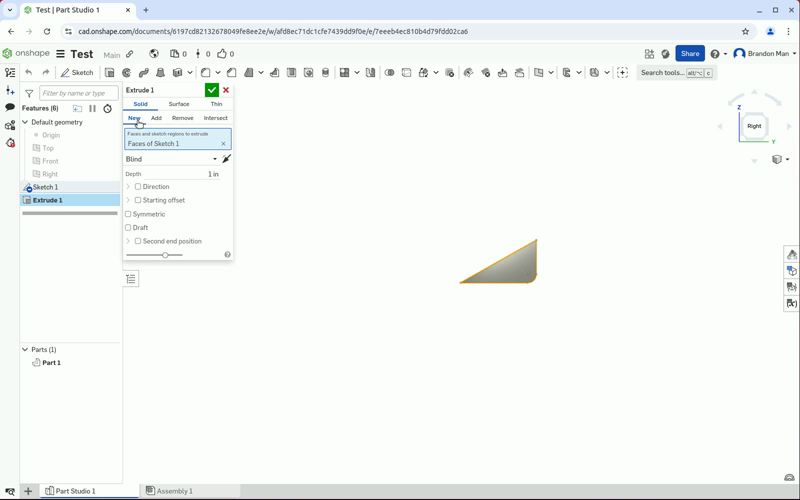
click(137, 120)
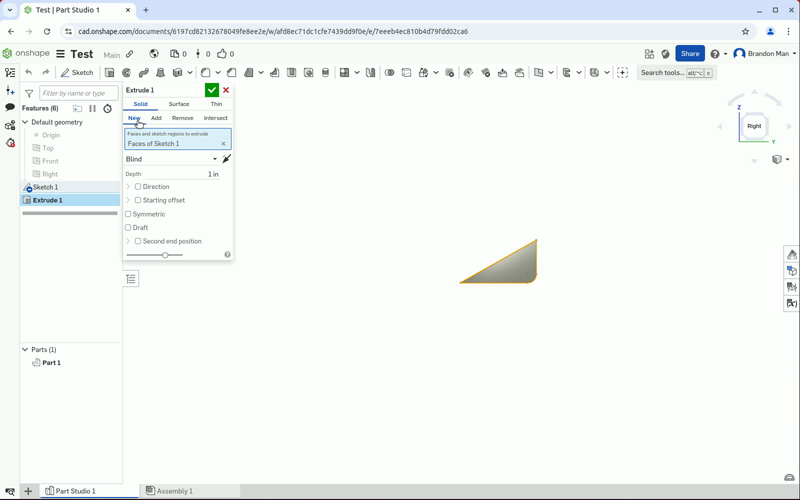
key(tab, 4)
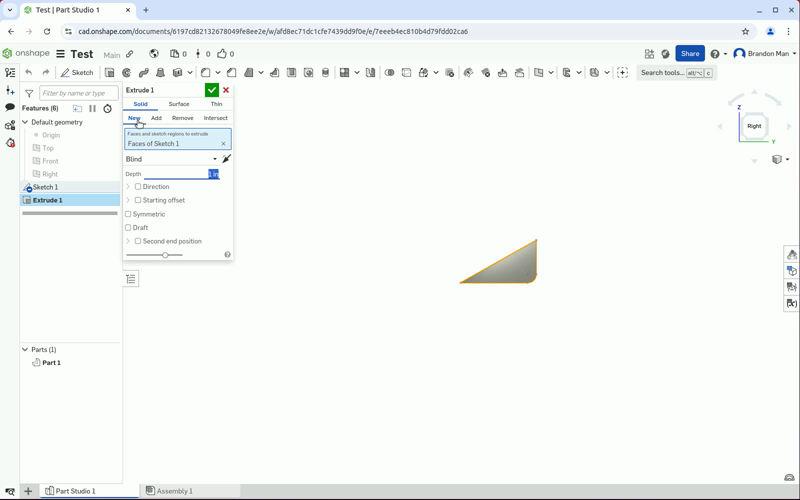
text(1.926)
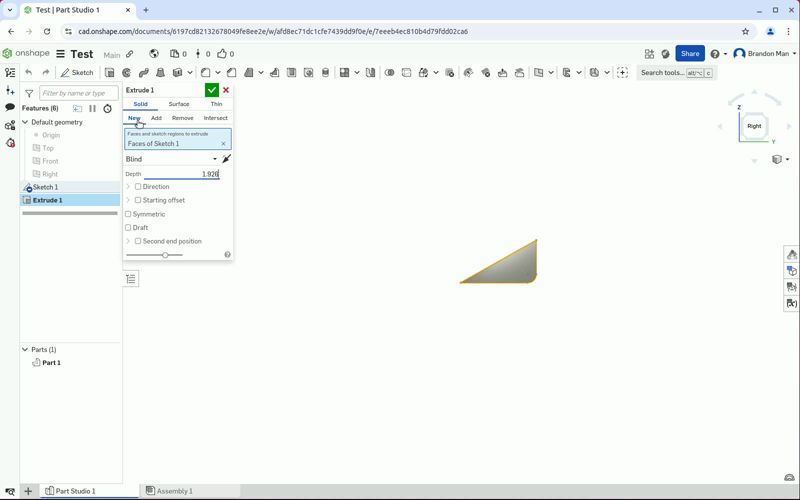
key(tab, 3)
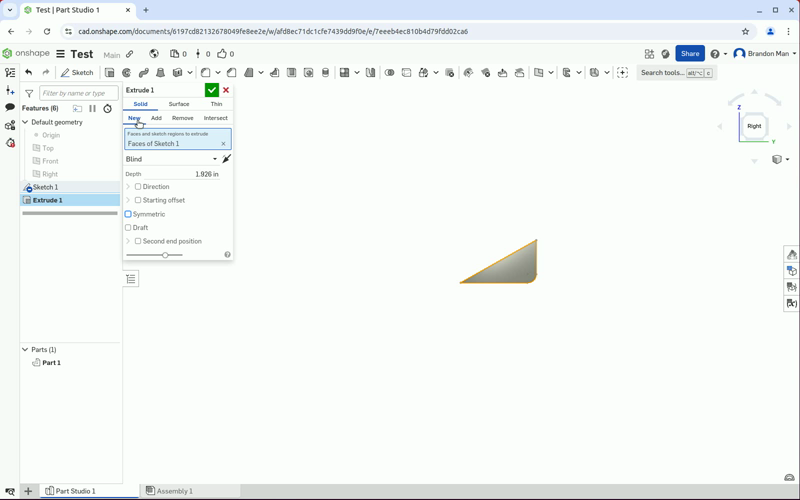
key(space)
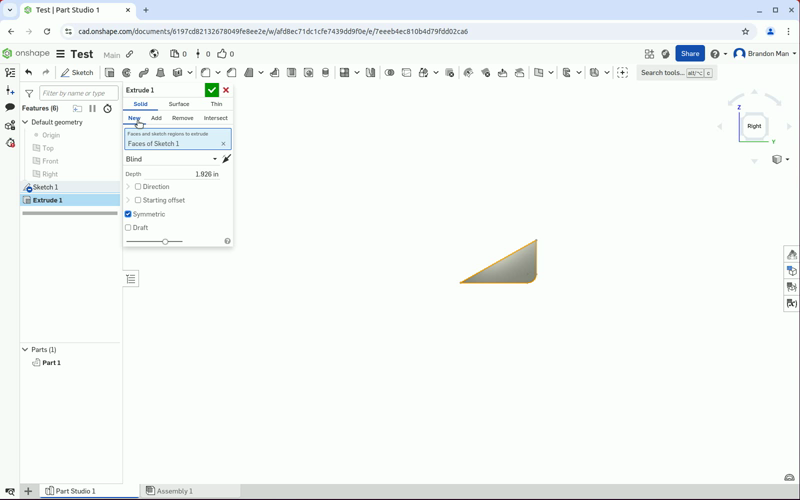
key(enter)
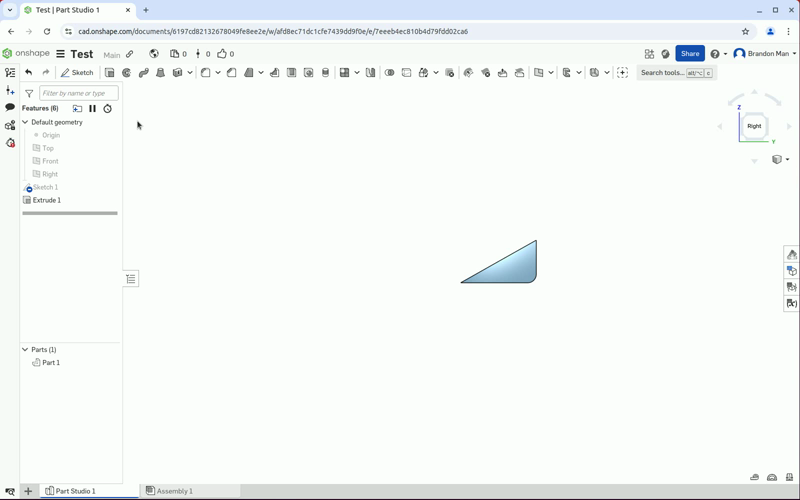
key(shift+h)
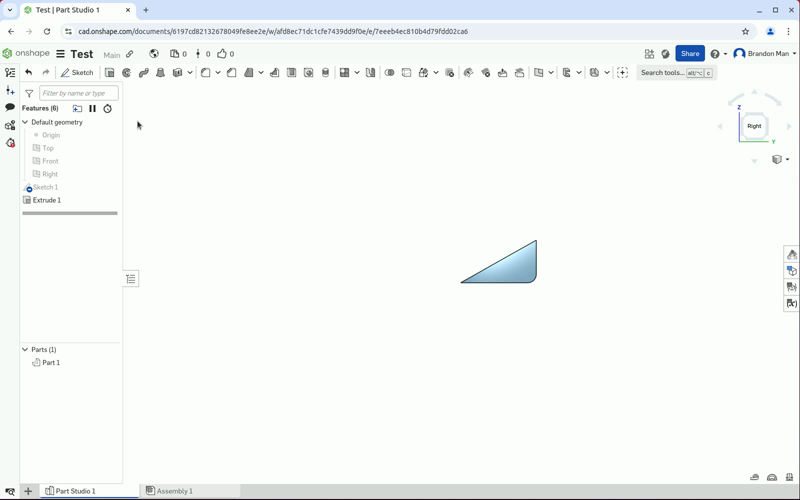
key(shift+h)
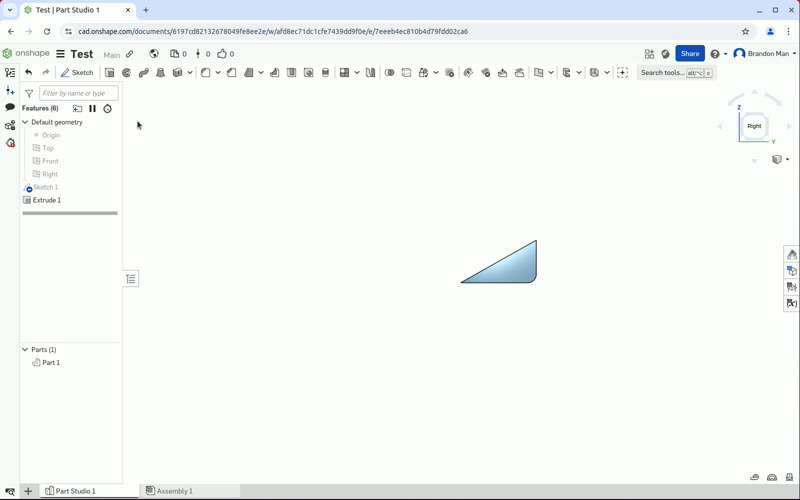
mouse_move(73, 189)
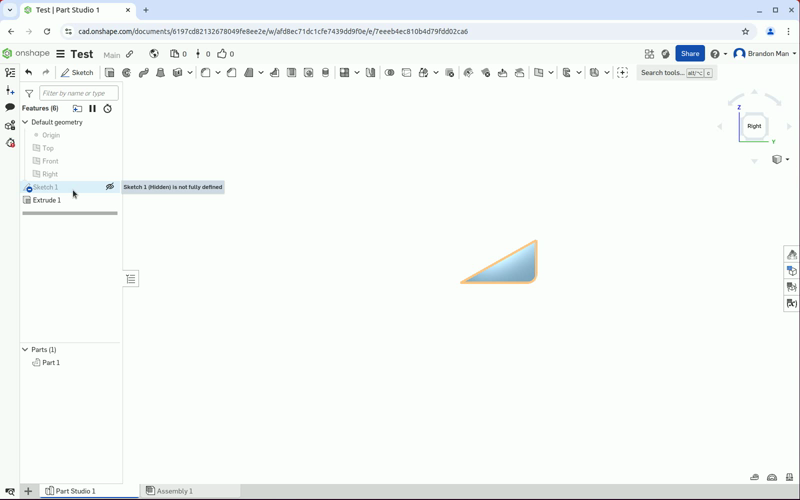
click(73, 189)
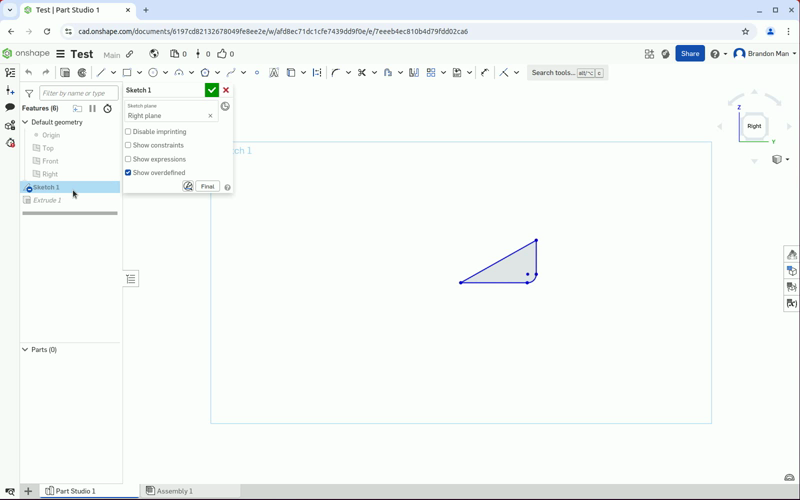
mouse_move(229, 92)
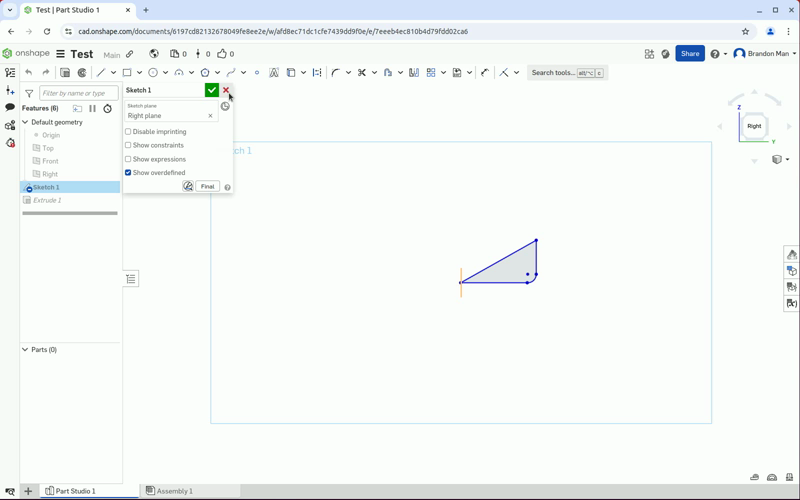
click(229, 92)
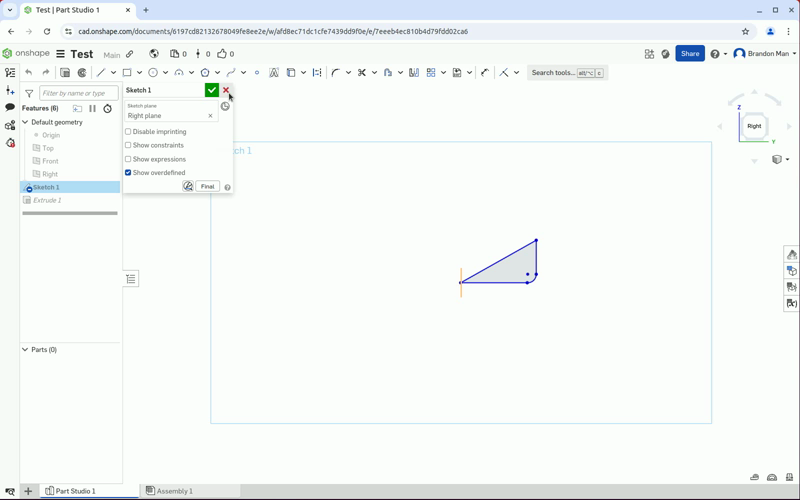
key(shift+s)
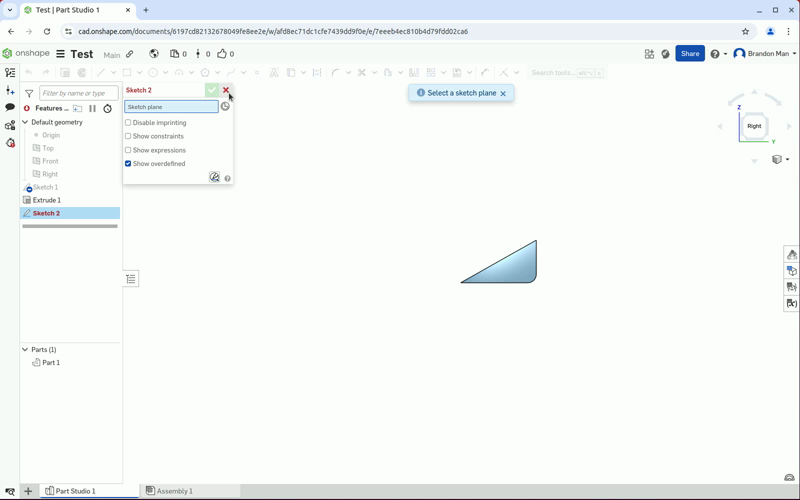
mouse_move(73, 176)
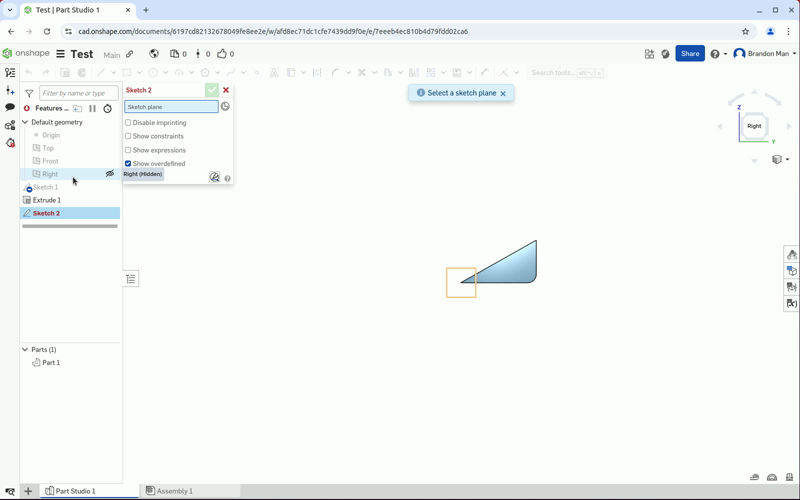
click(73, 176)
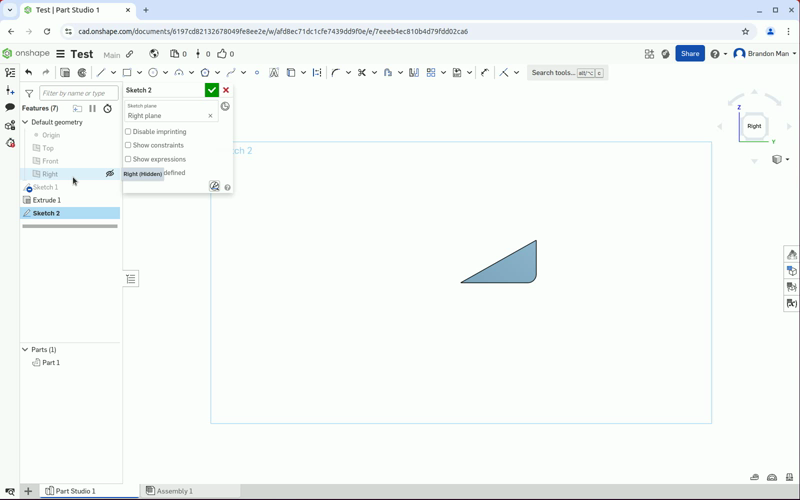
mouse_move(73, 352)
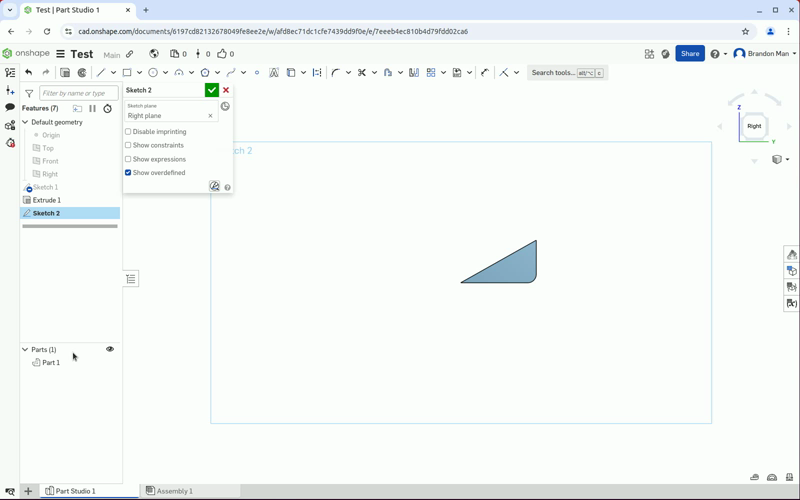
key(y)
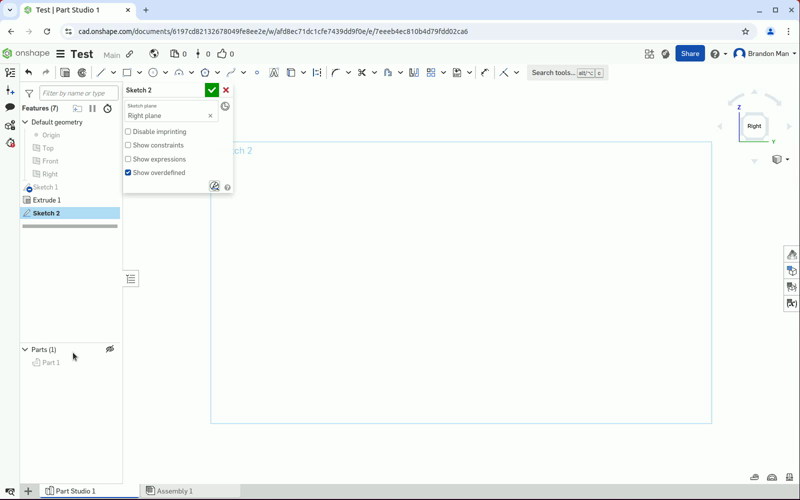
key(l)
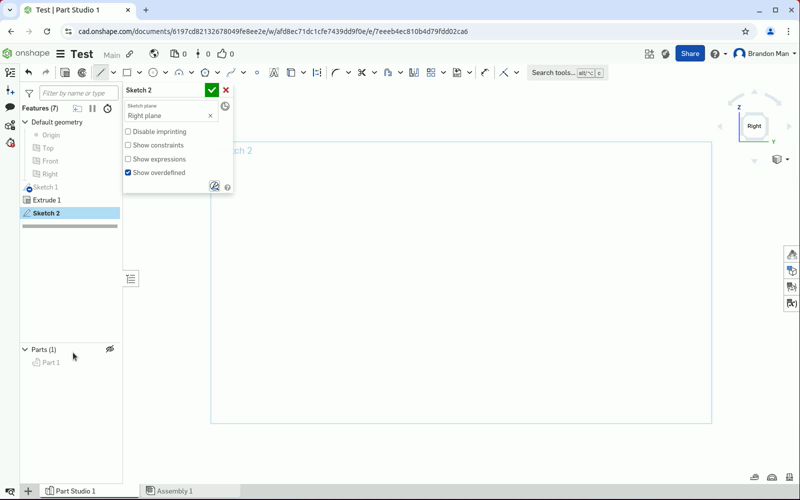
key_down(shift)
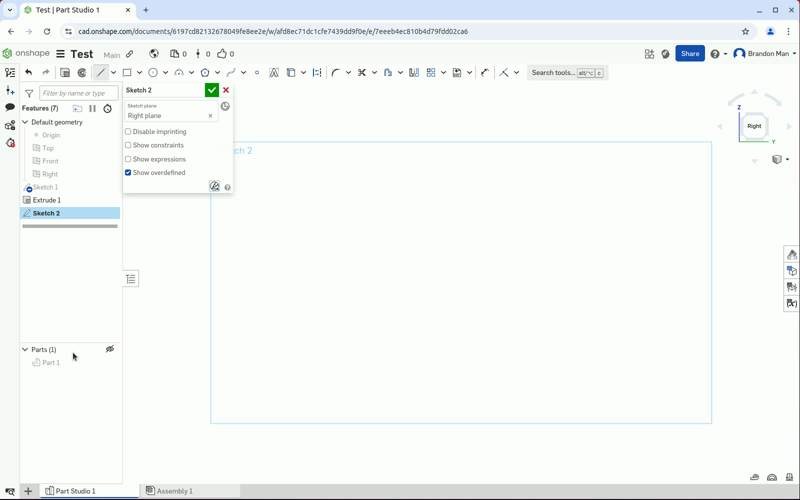
mouse_move(460, 292)
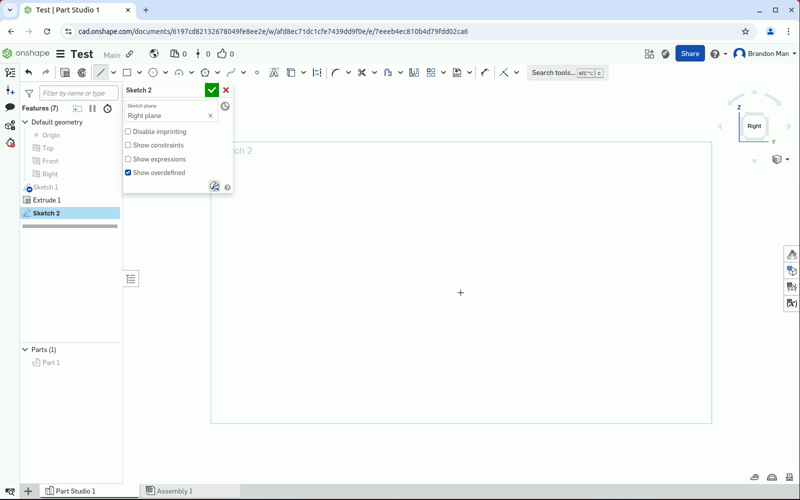
click(460, 292)
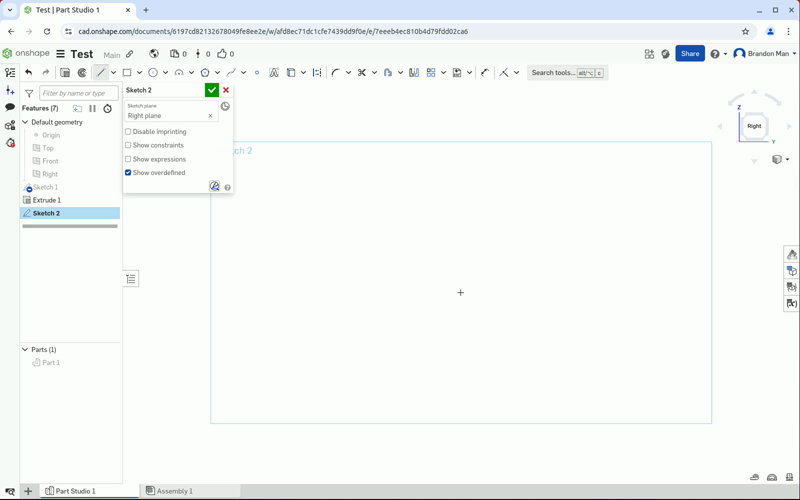
key_up(shift)
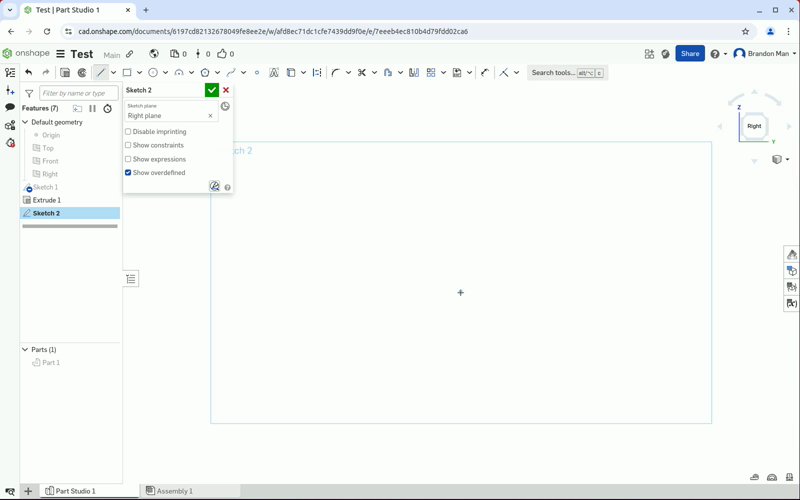
key_down(shift)
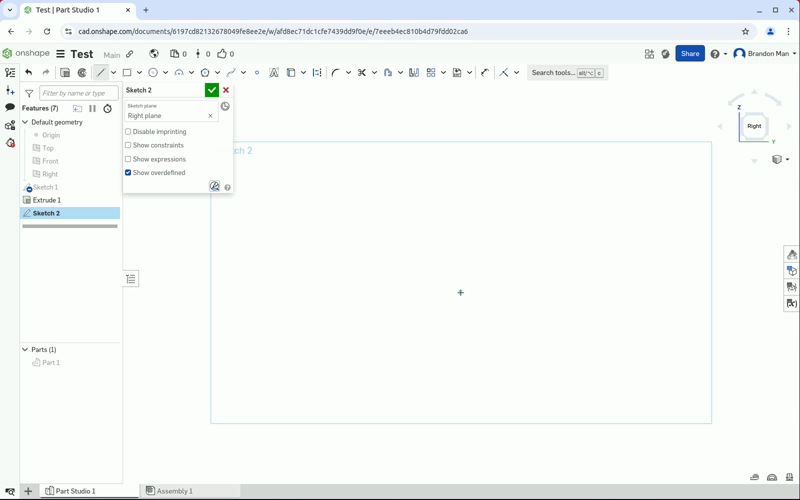
mouse_move(536, 292)
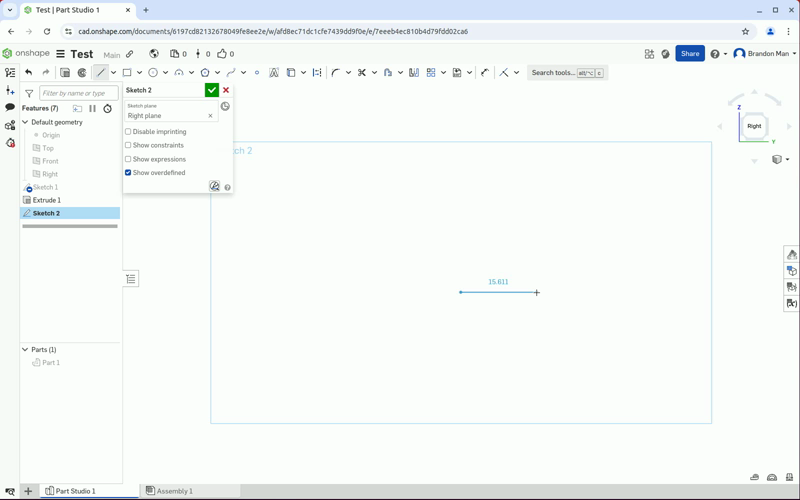
click(536, 292)
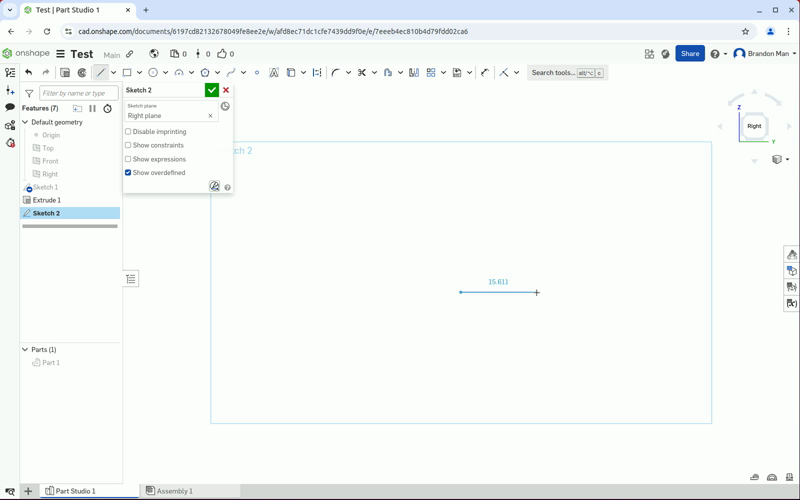
key_up(shift)
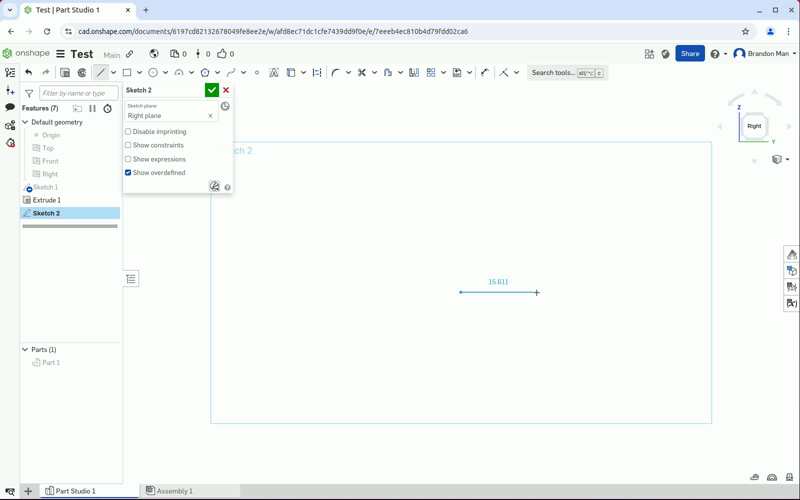
key(esc)
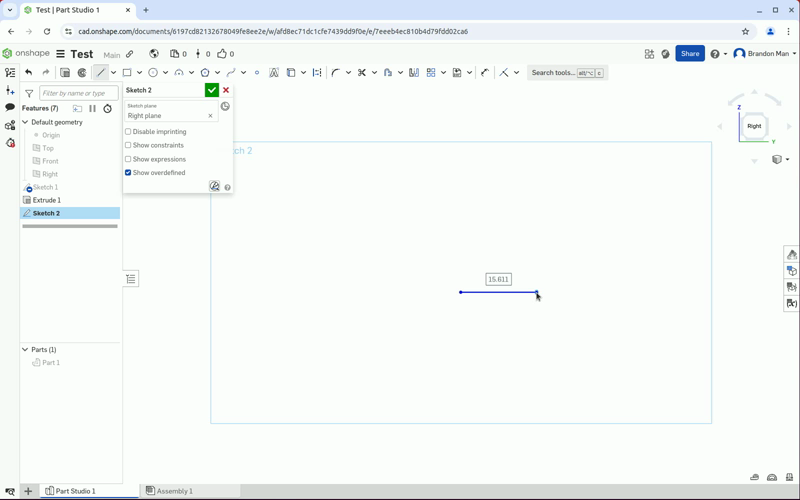
key(a)
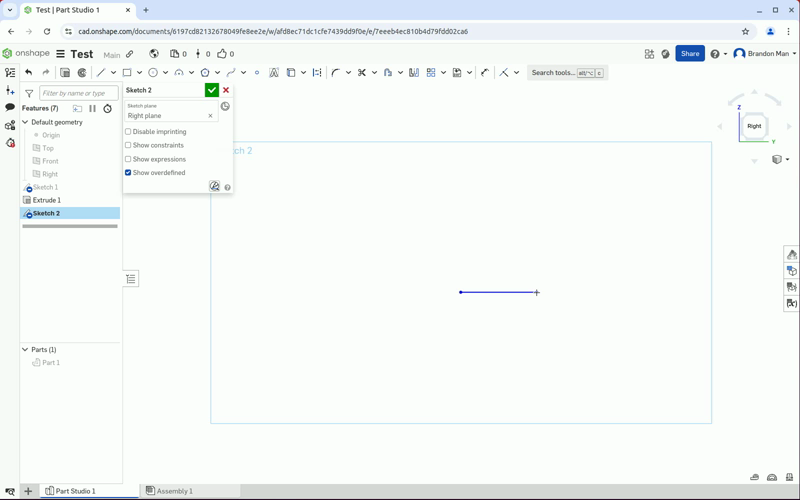
mouse_move(536, 292)
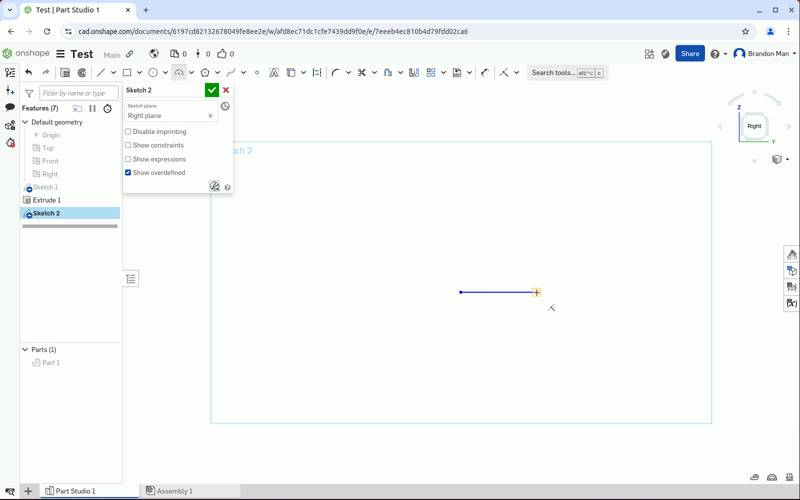
click(536, 292)
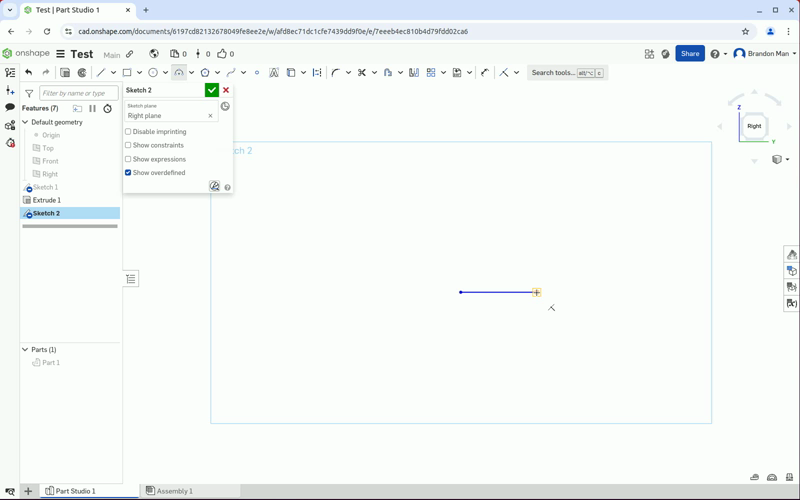
key_down(shift)
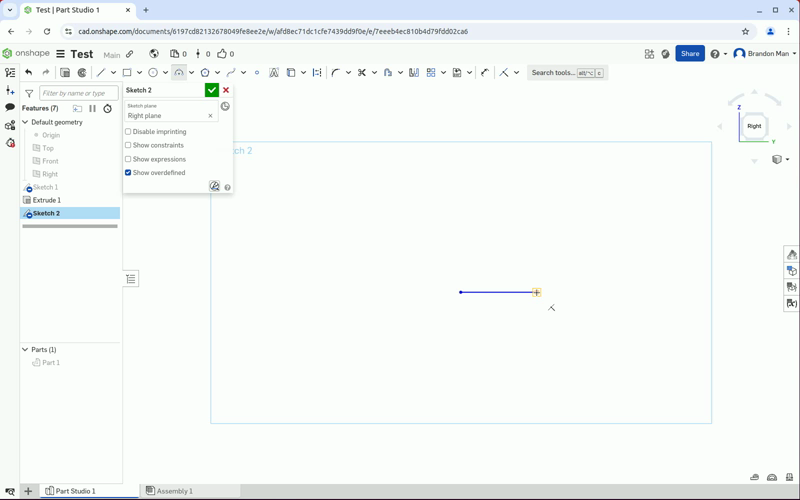
mouse_move(544, 283)
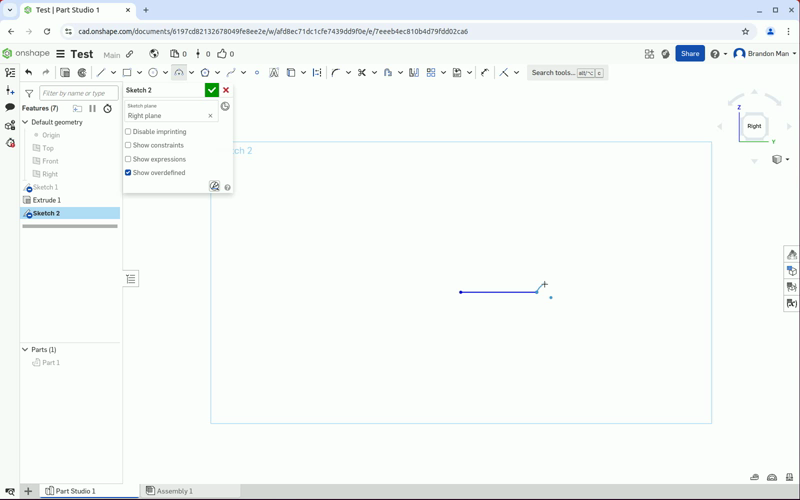
click(544, 283)
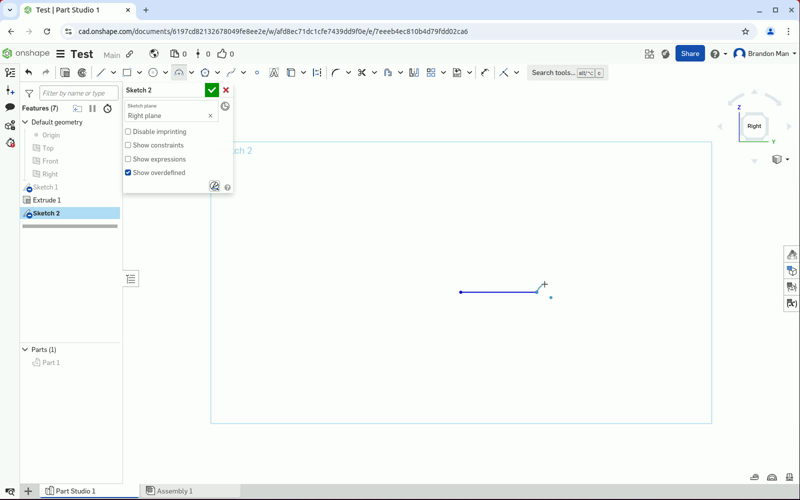
mouse_move(542, 289)
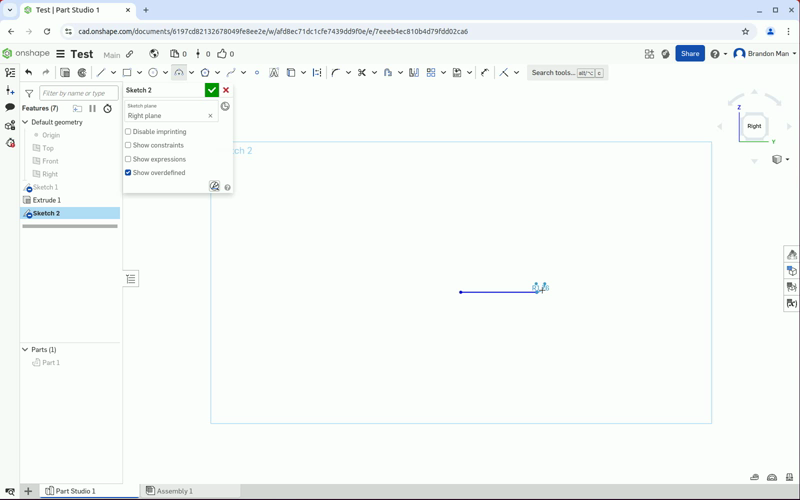
click(542, 289)
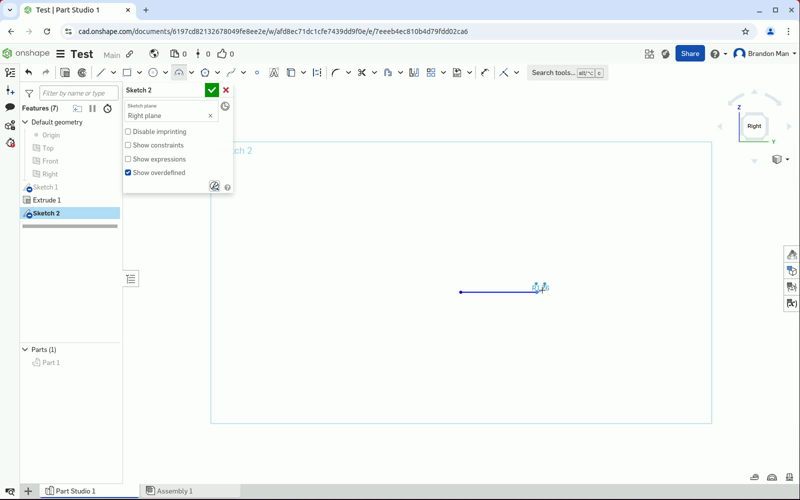
key_up(shift)
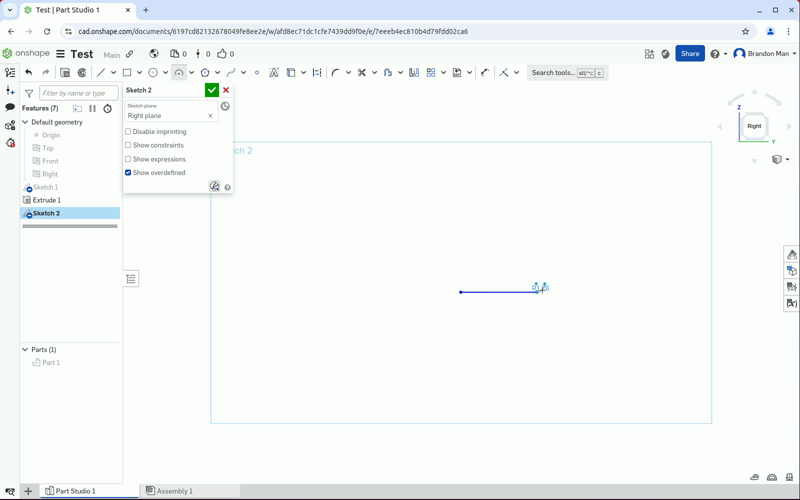
key(esc)
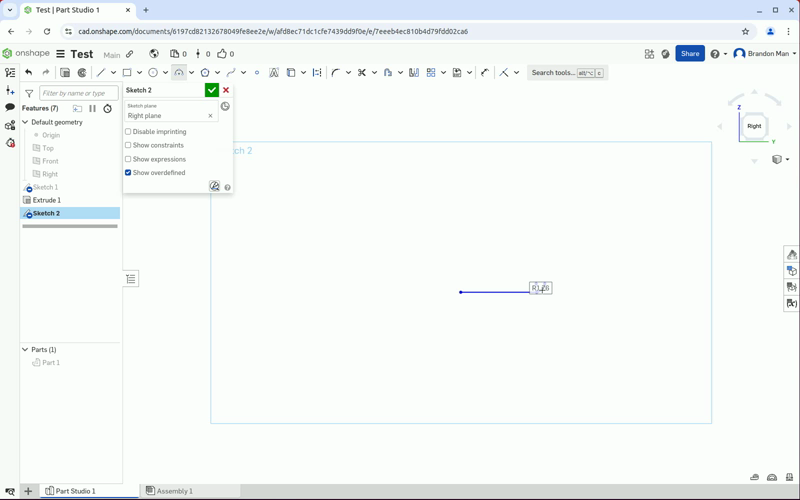
key(l)
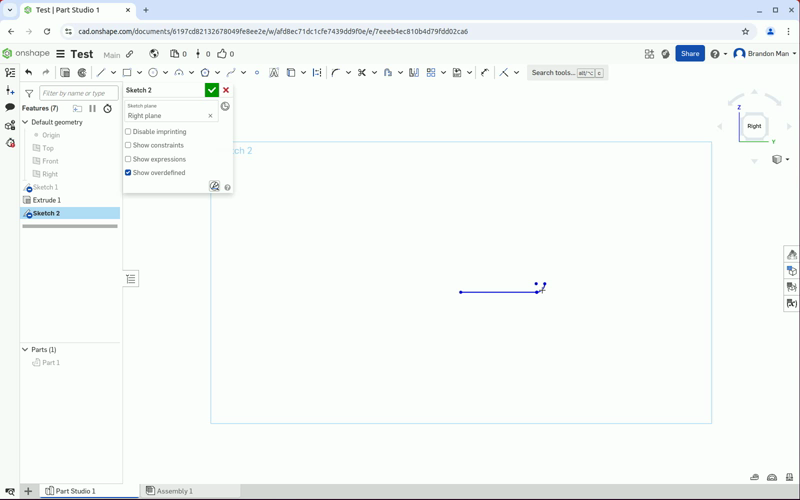
mouse_move(544, 283)
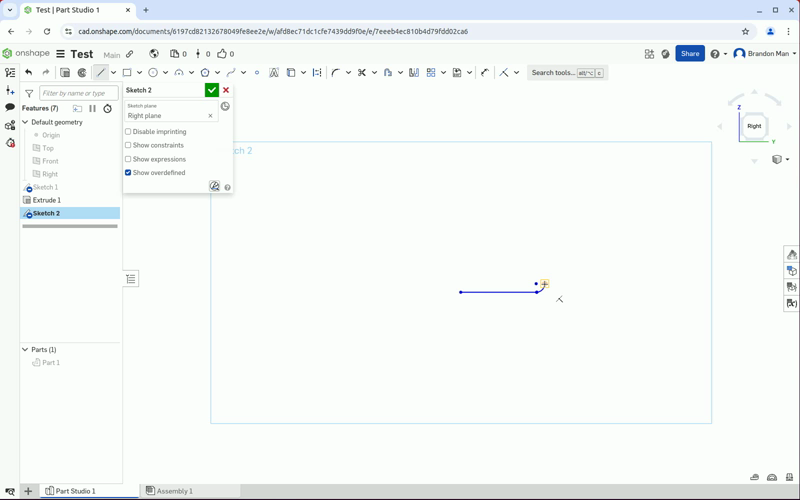
click(544, 283)
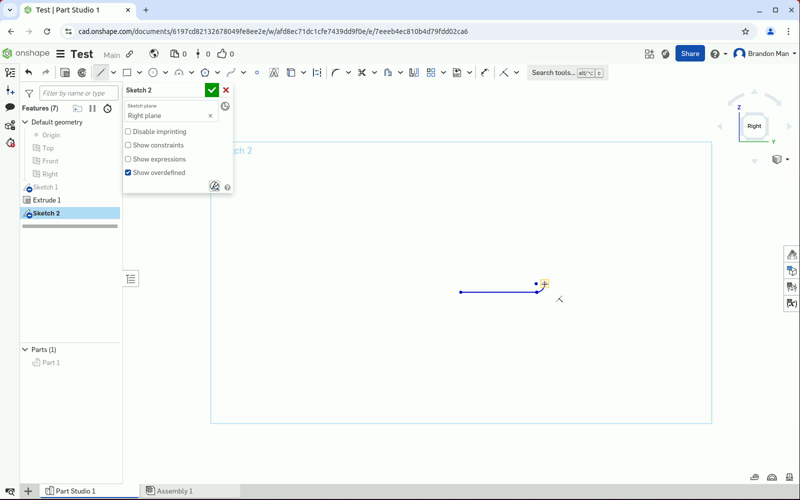
key_down(shift)
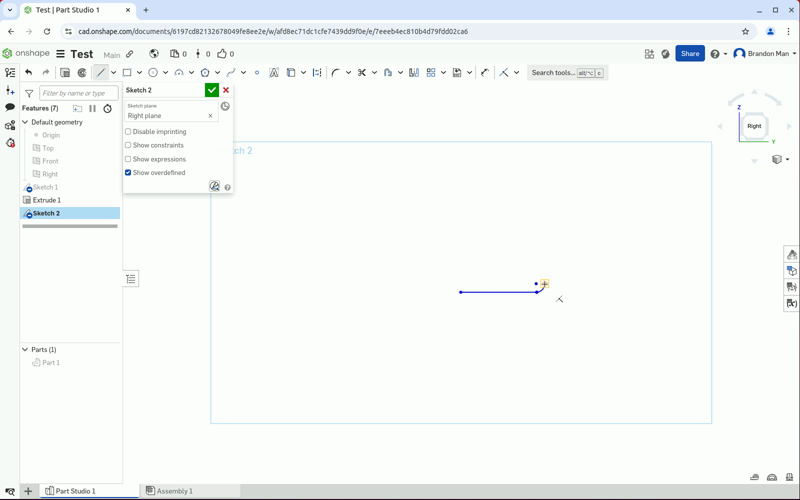
mouse_move(574, 283)
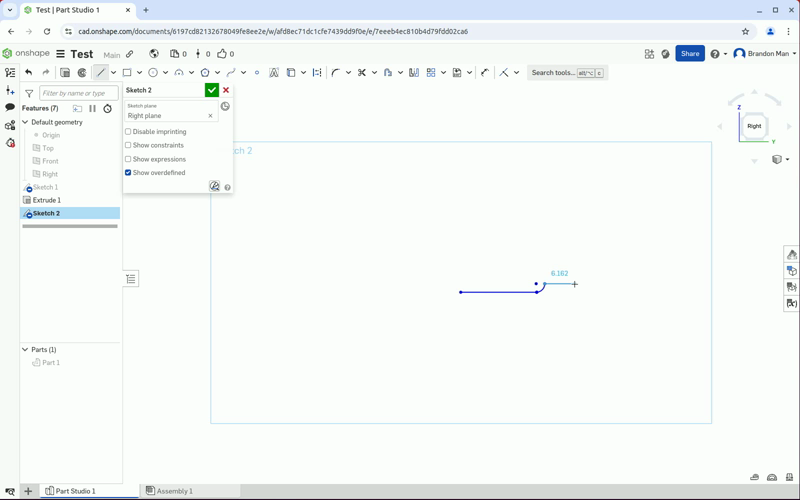
mouse_move(544, 249)
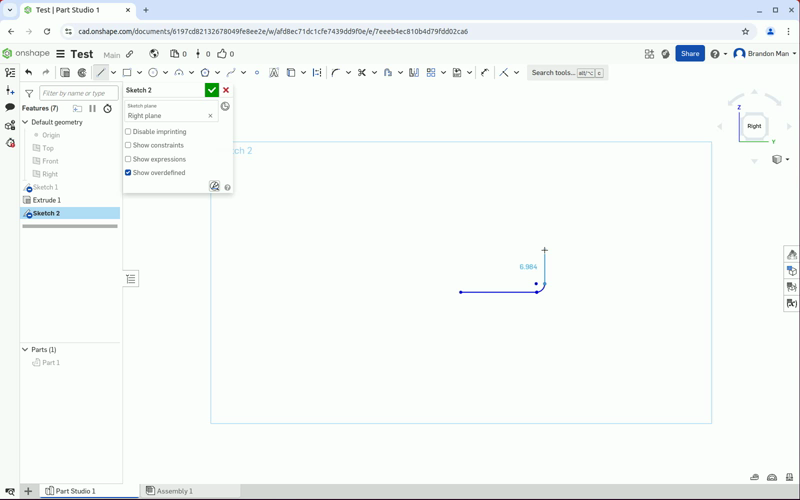
click(544, 249)
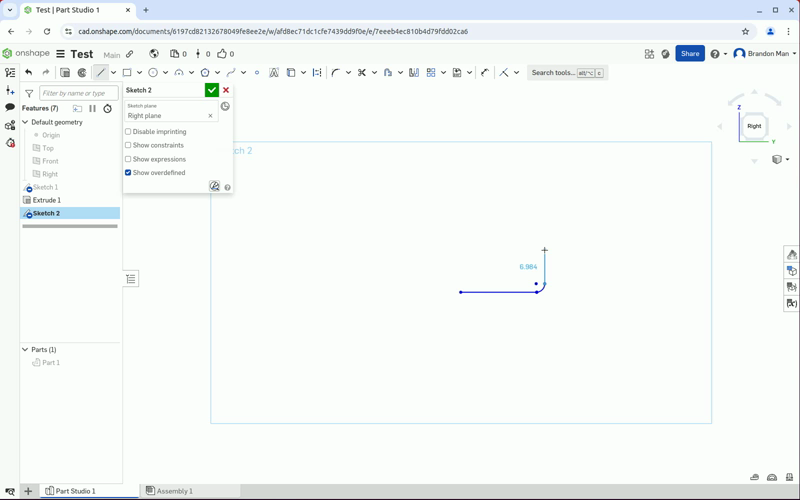
key_up(shift)
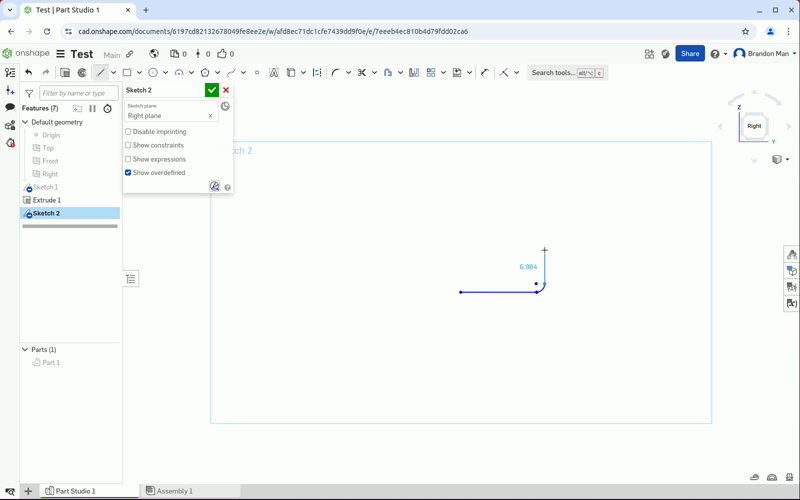
key_down(shift)
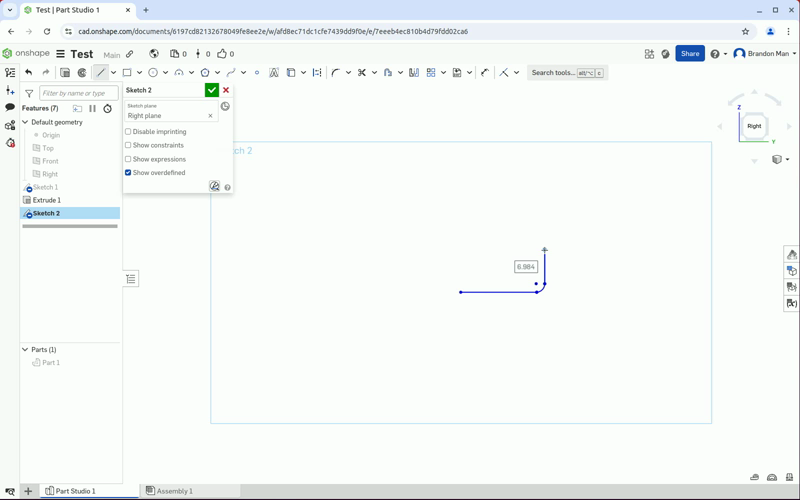
mouse_move(574, 249)
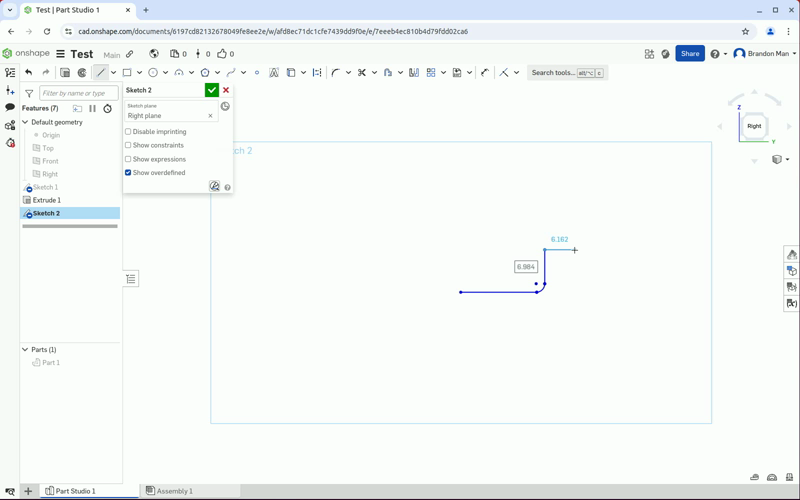
mouse_move(573, 249)
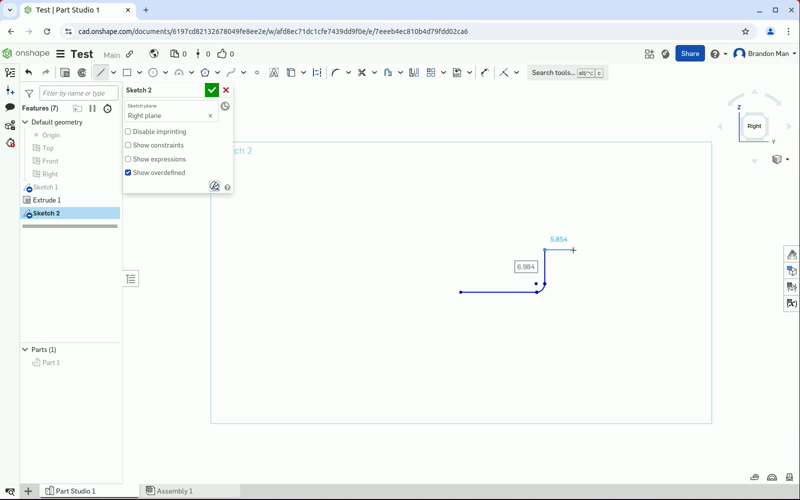
click(573, 249)
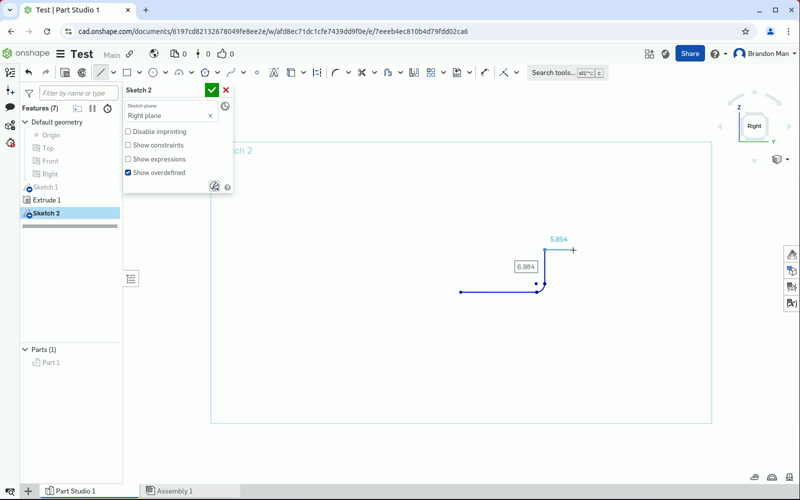
key_up(shift)
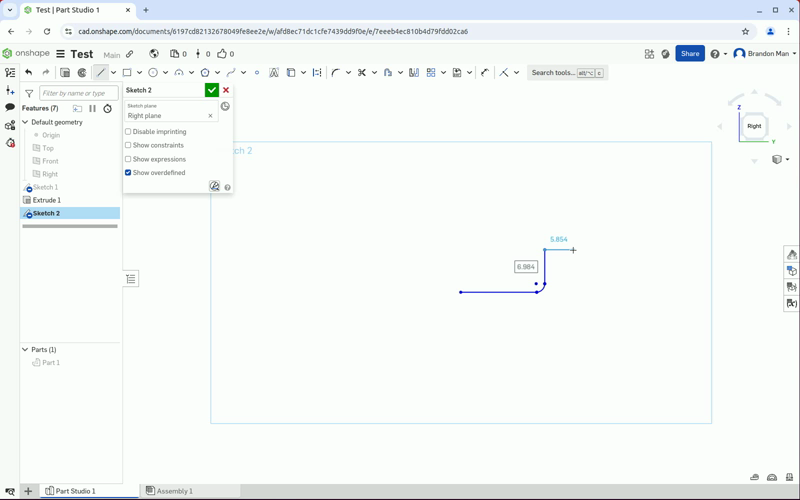
key_down(shift)
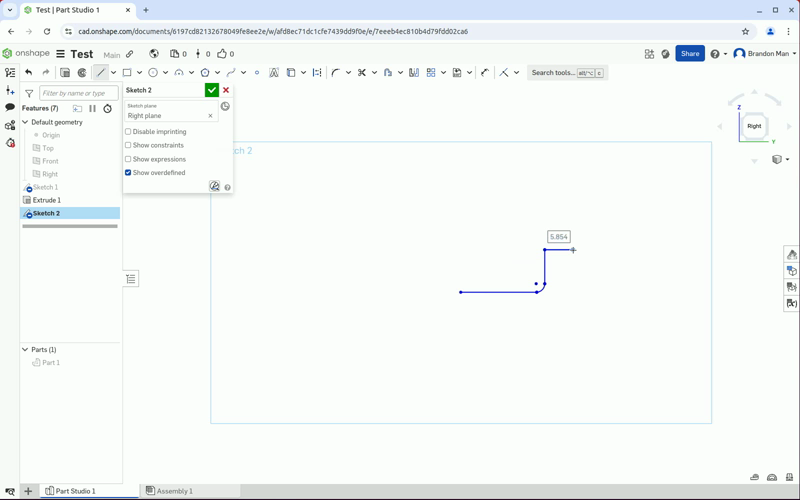
mouse_move(589, 249)
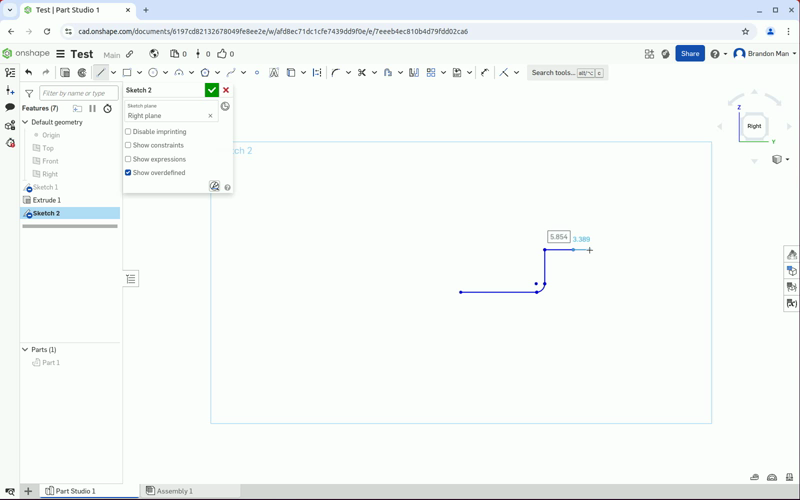
mouse_move(573, 241)
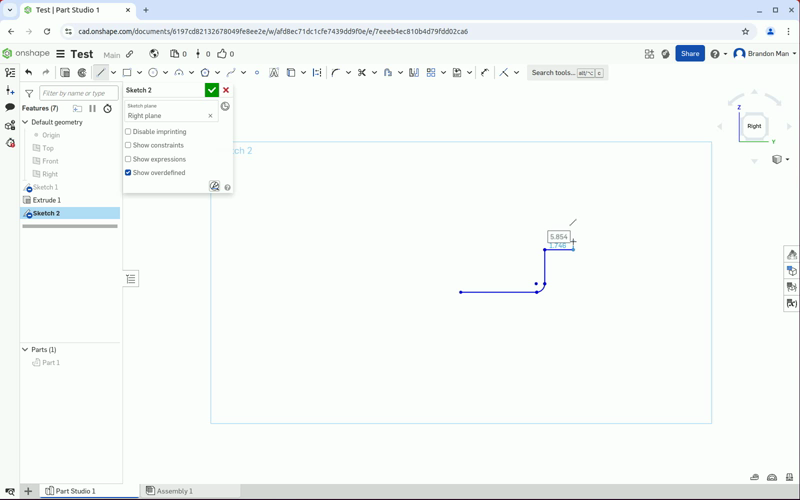
click(573, 241)
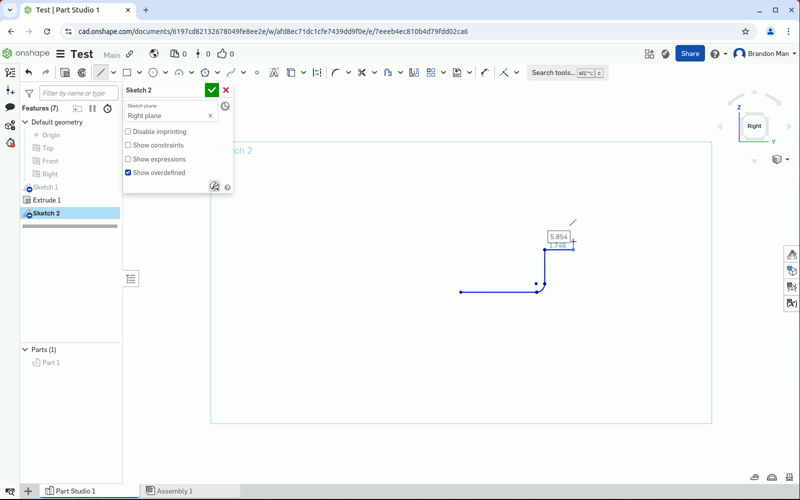
key_up(shift)
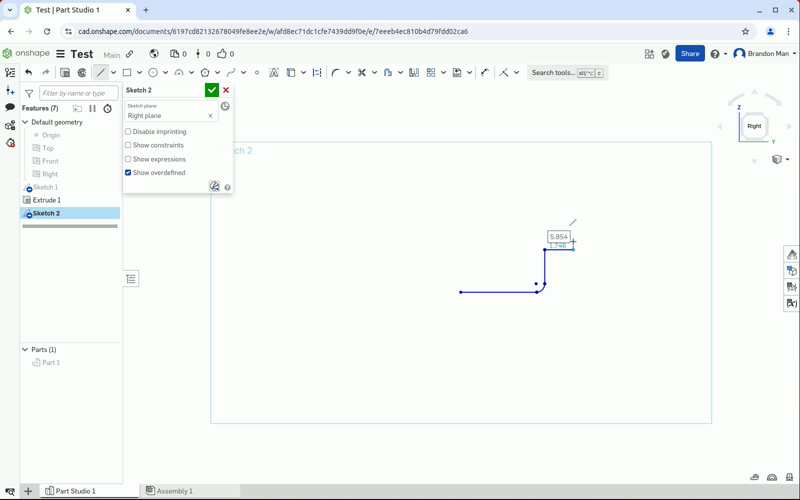
key_down(shift)
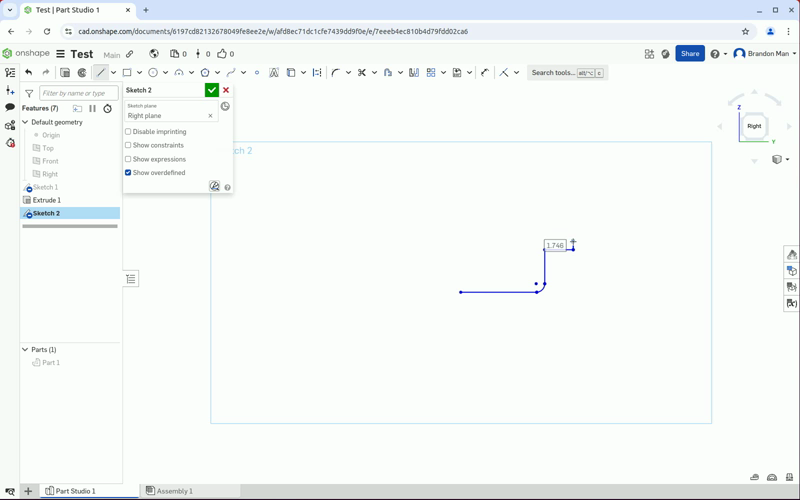
mouse_move(589, 241)
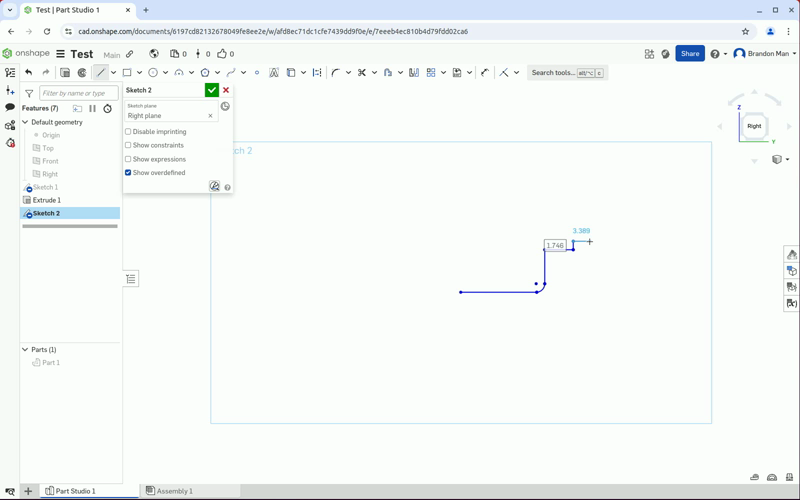
mouse_move(536, 241)
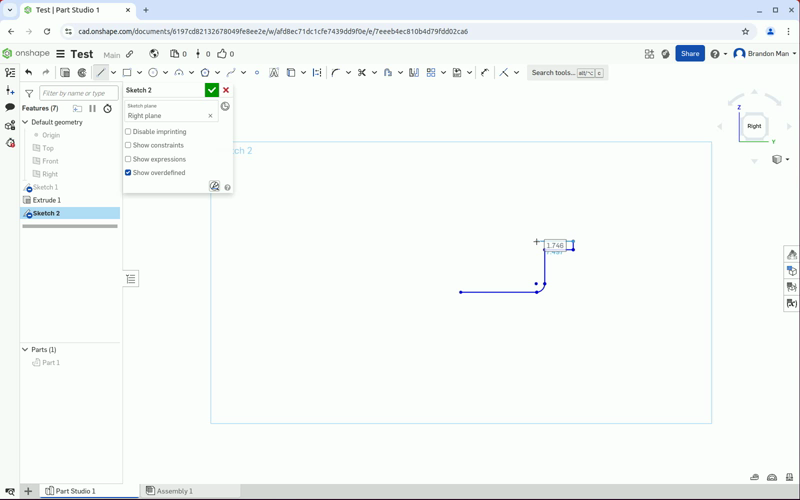
click(536, 241)
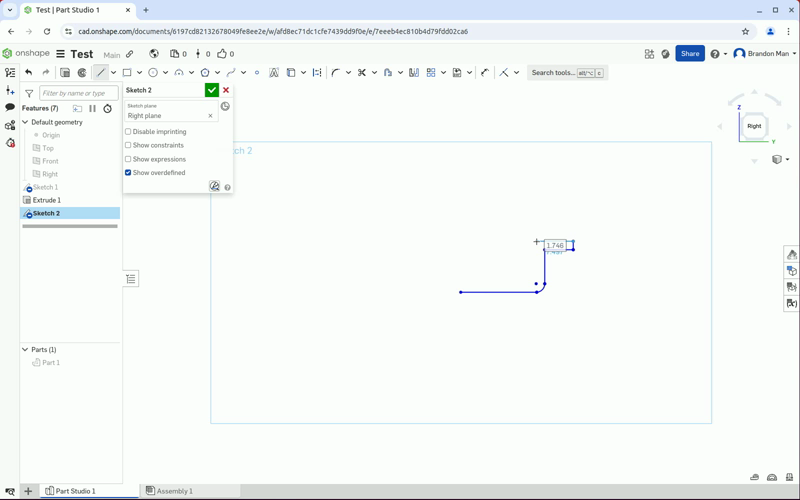
key_up(shift)
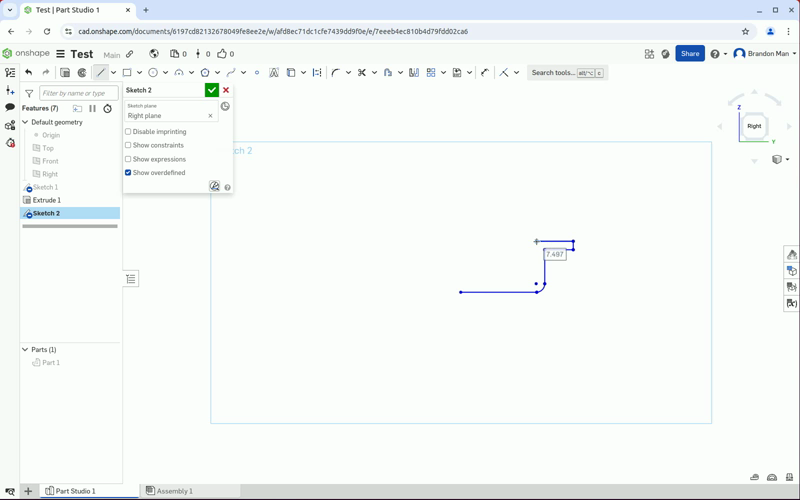
key_down(shift)
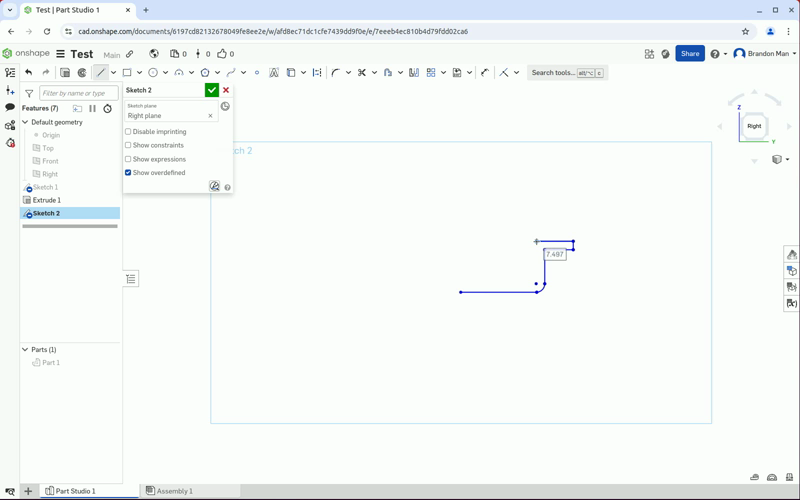
mouse_move(566, 241)
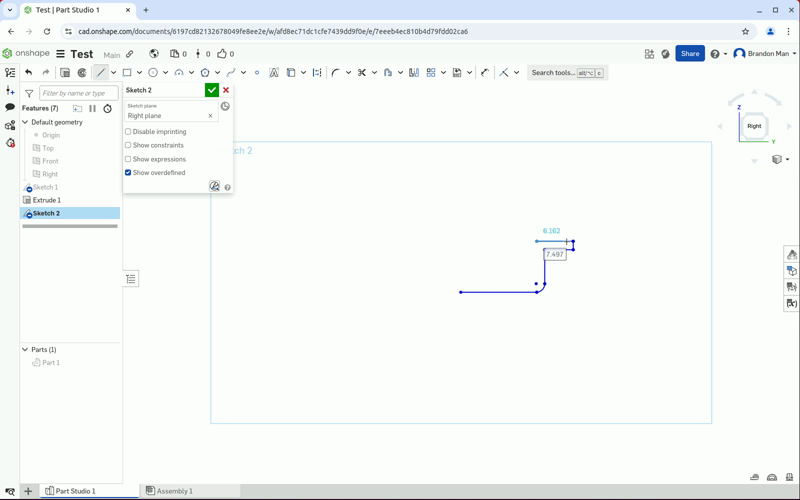
mouse_move(536, 274)
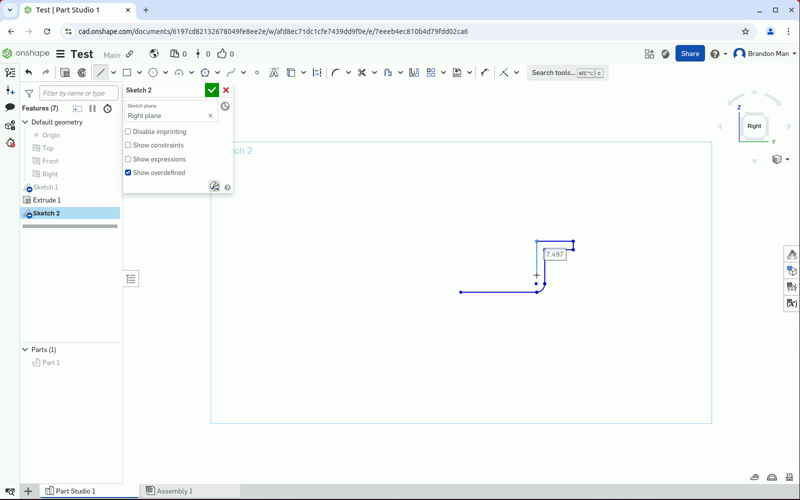
click(536, 274)
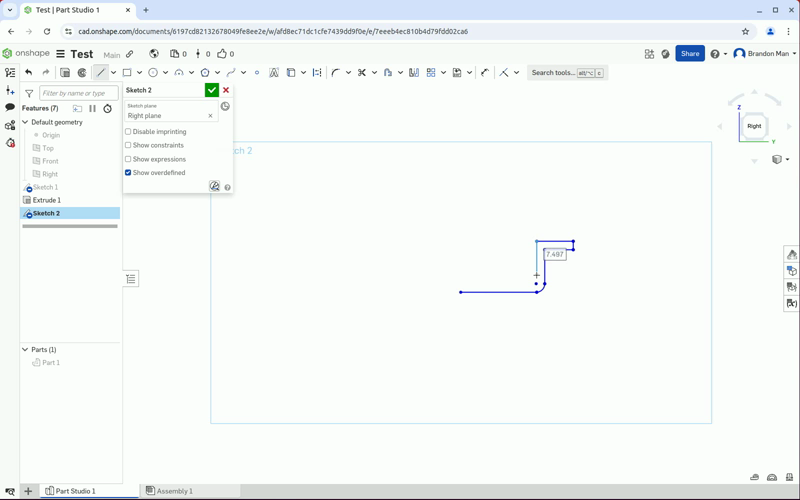
key_up(shift)
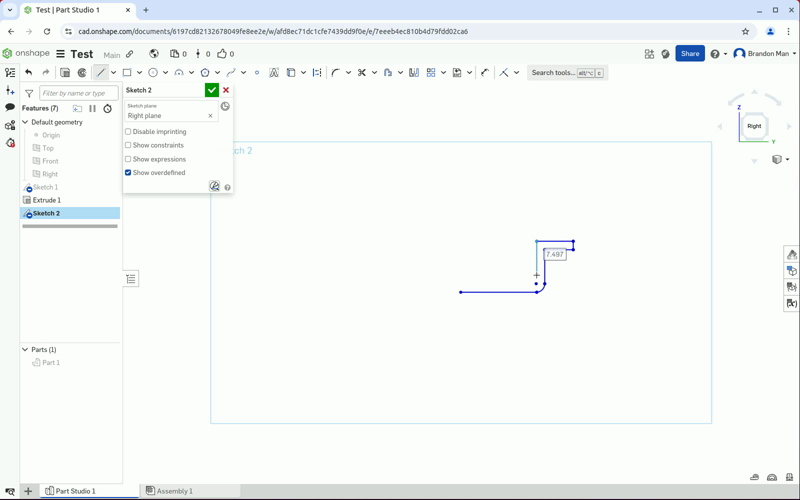
key(esc)
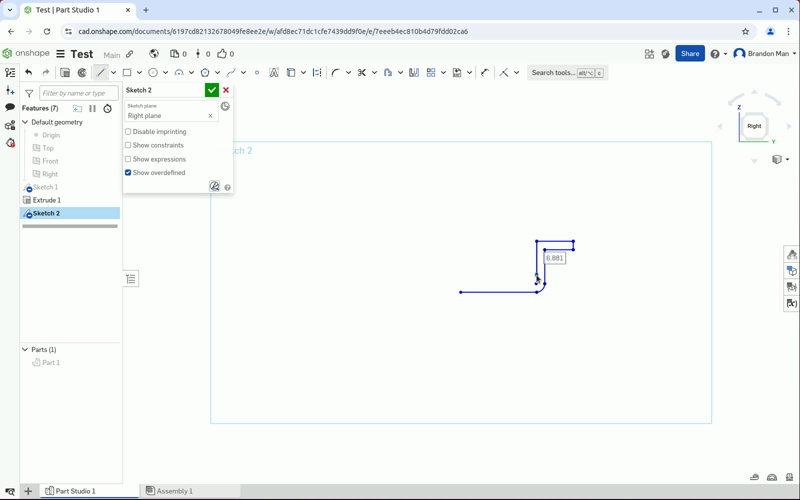
key(a)
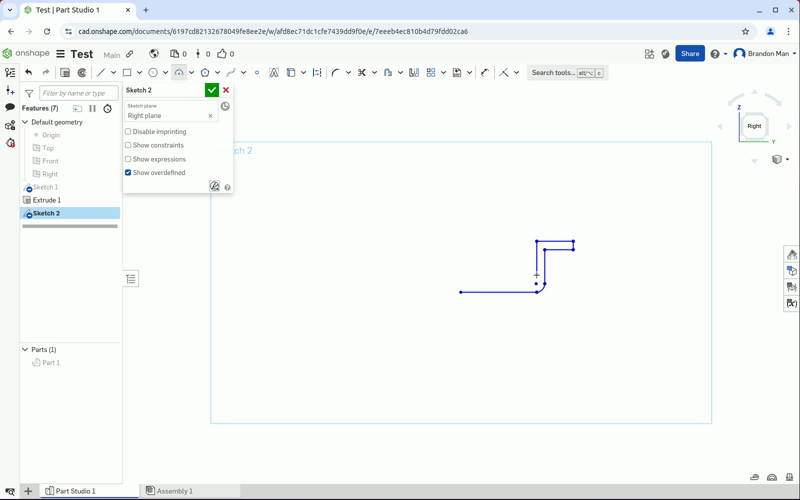
mouse_move(536, 274)
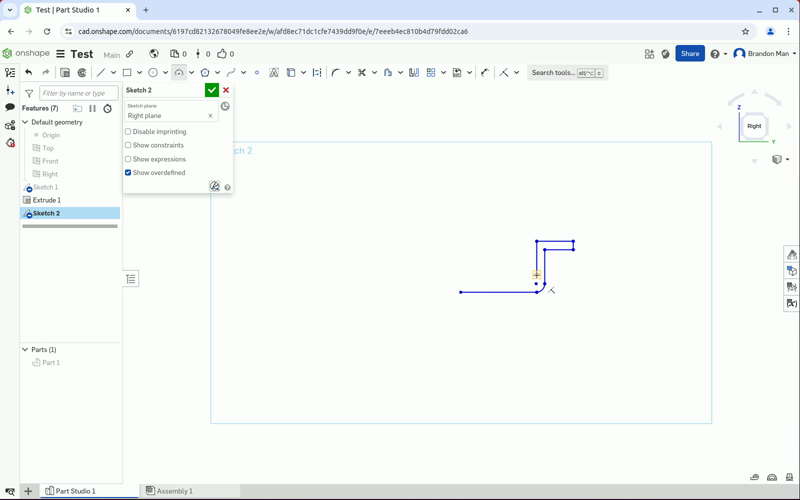
click(536, 274)
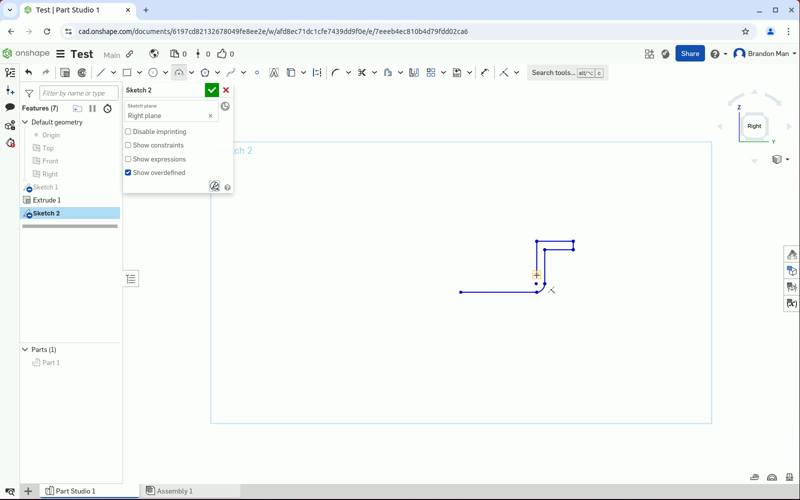
key_down(shift)
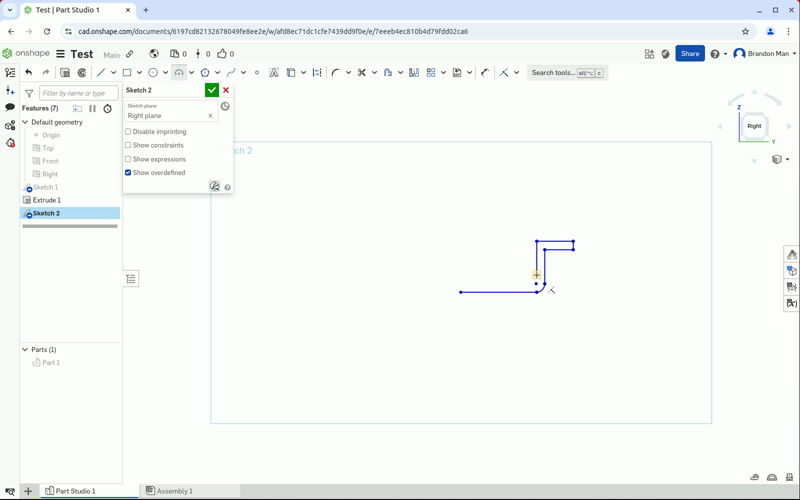
mouse_move(527, 283)
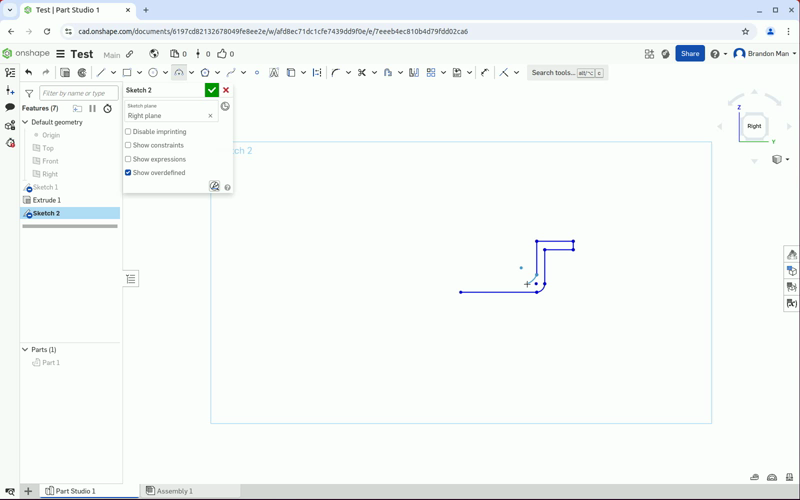
click(527, 283)
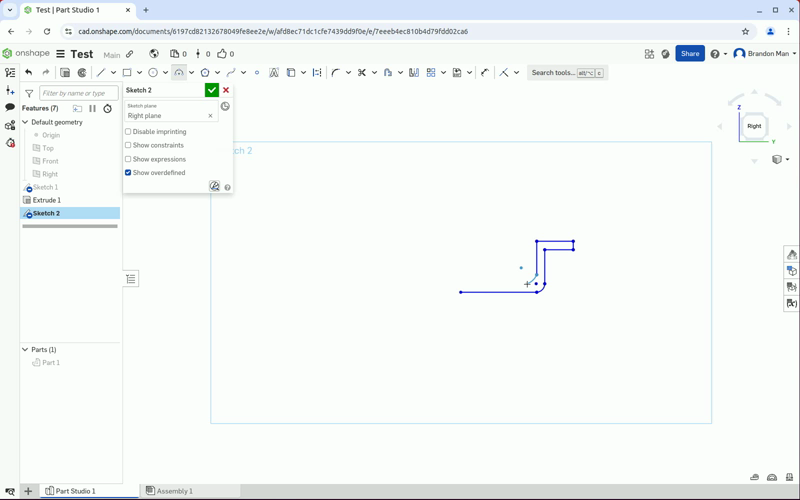
mouse_move(533, 281)
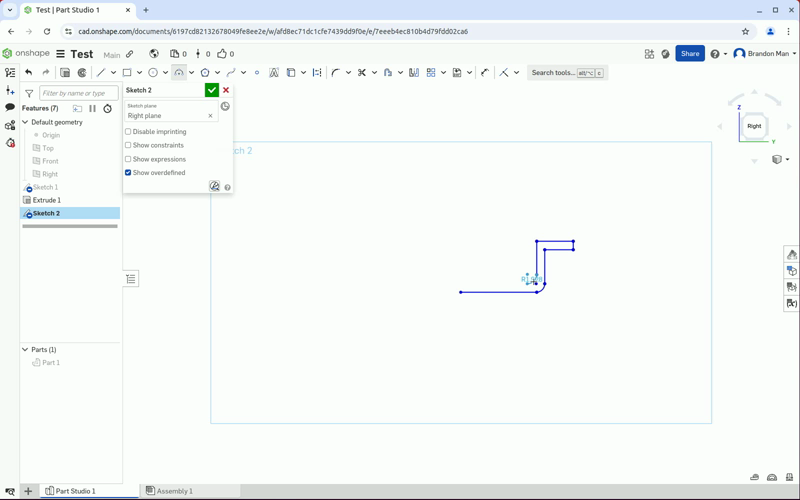
scroll(6)
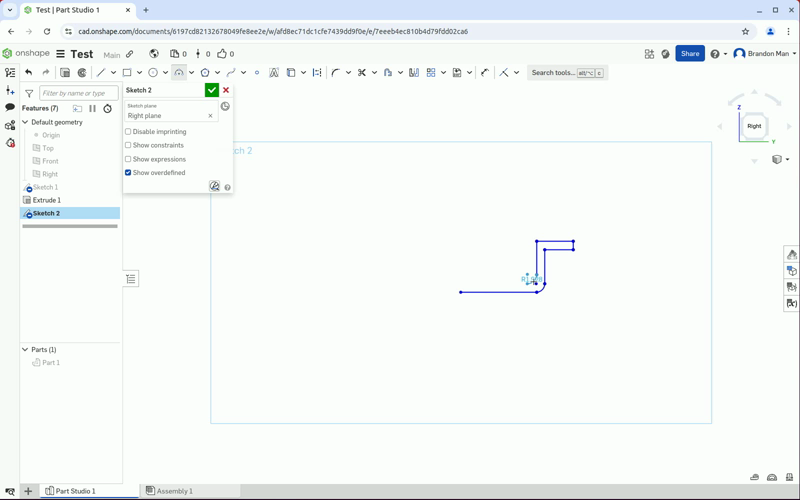
scroll(6)
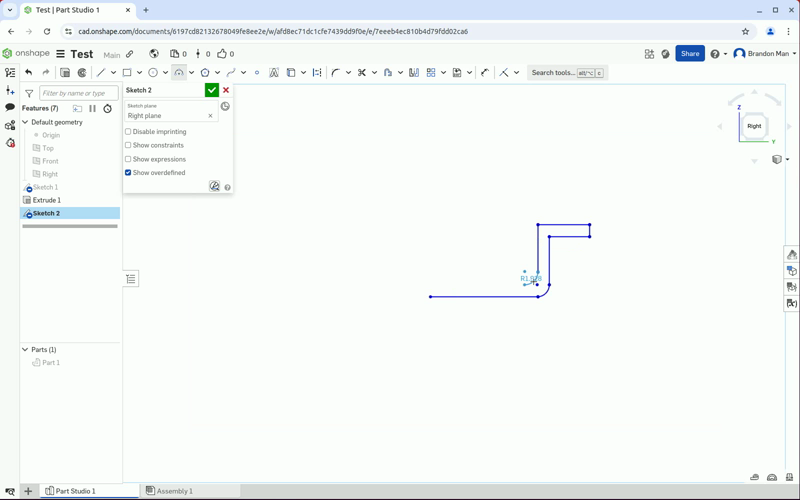
scroll(6)
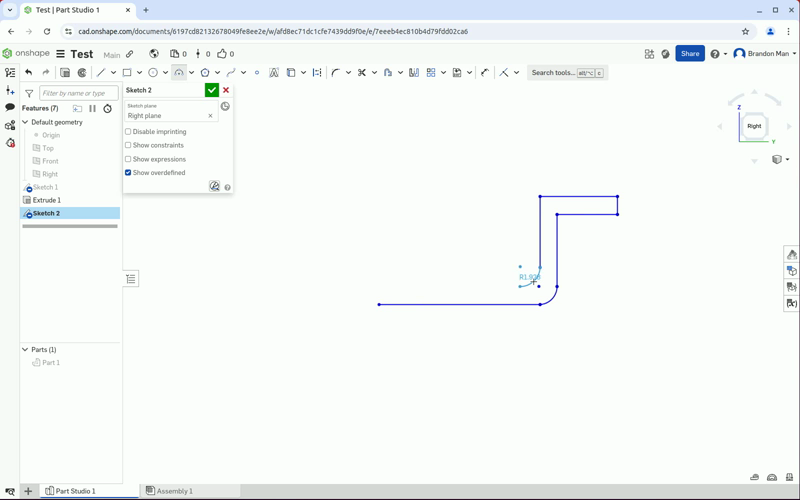
scroll(6)
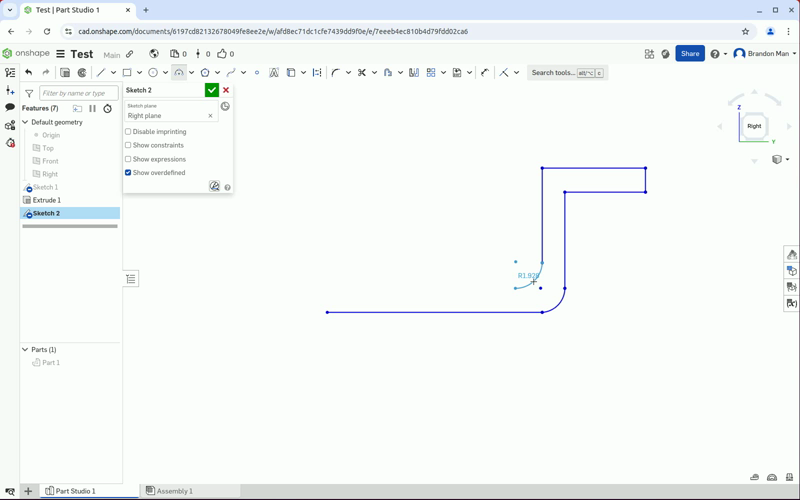
scroll(6)
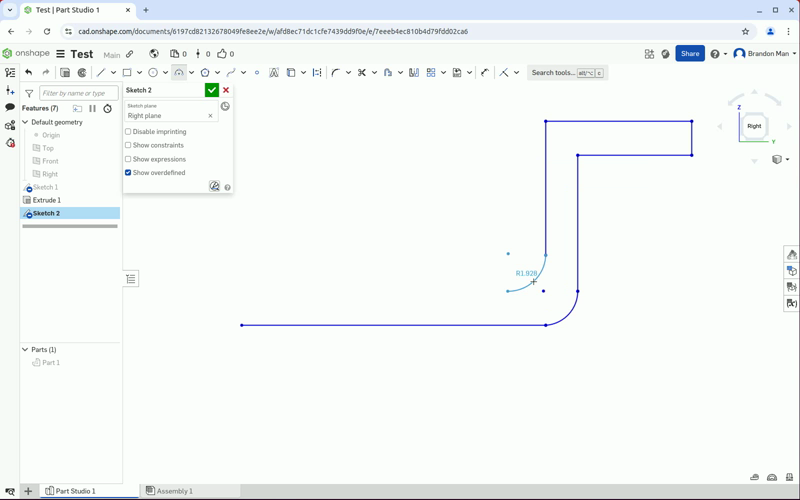
scroll(6)
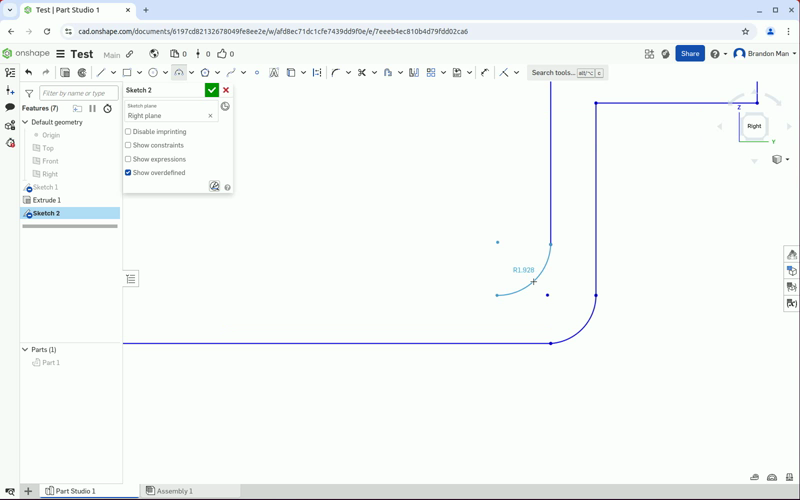
scroll(6)
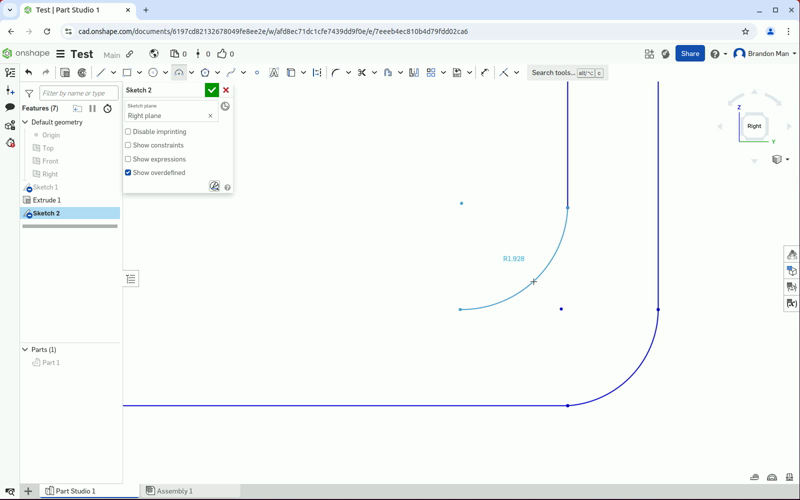
click(533, 281)
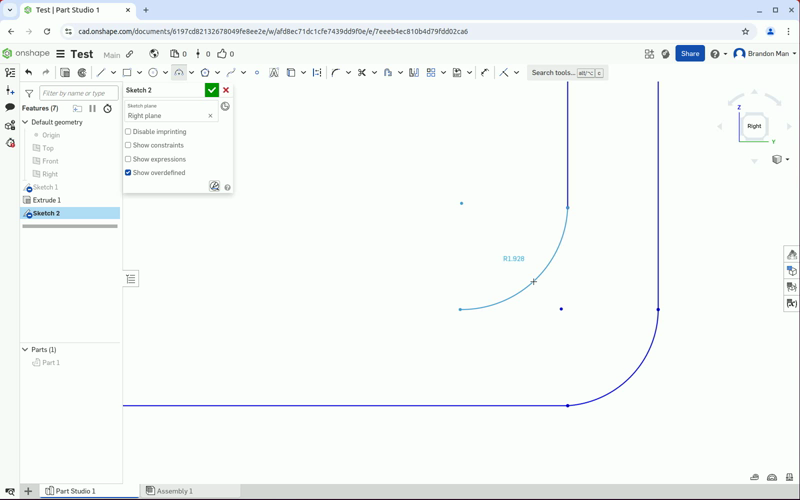
scroll(-6)
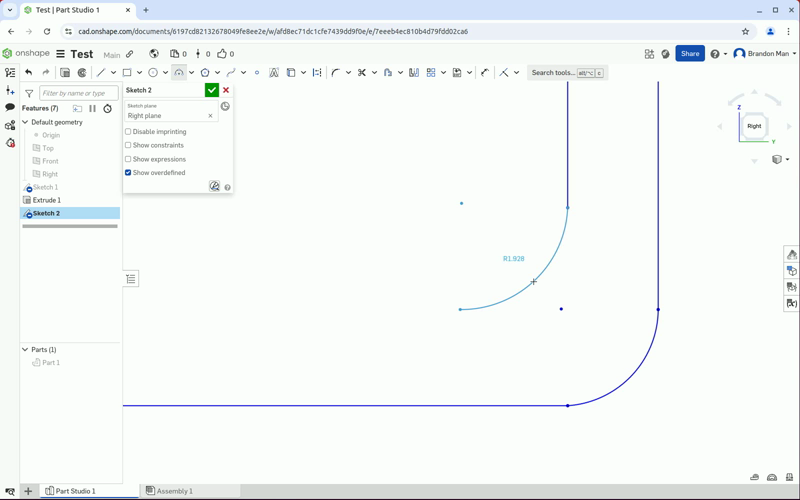
scroll(-6)
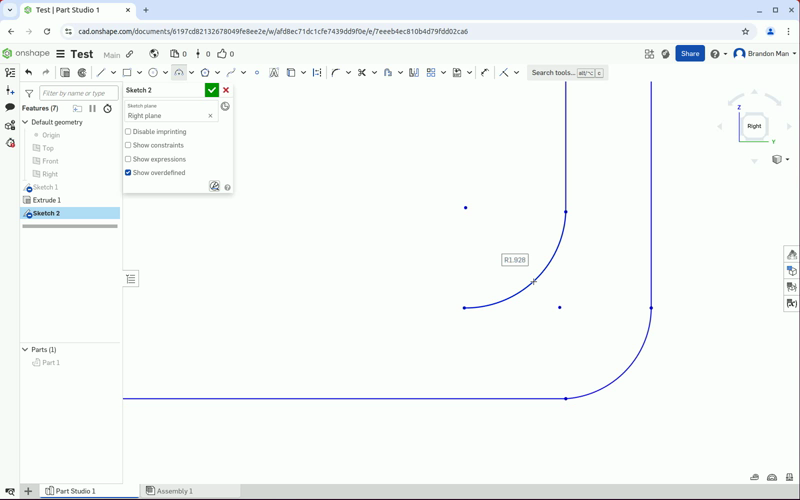
scroll(-6)
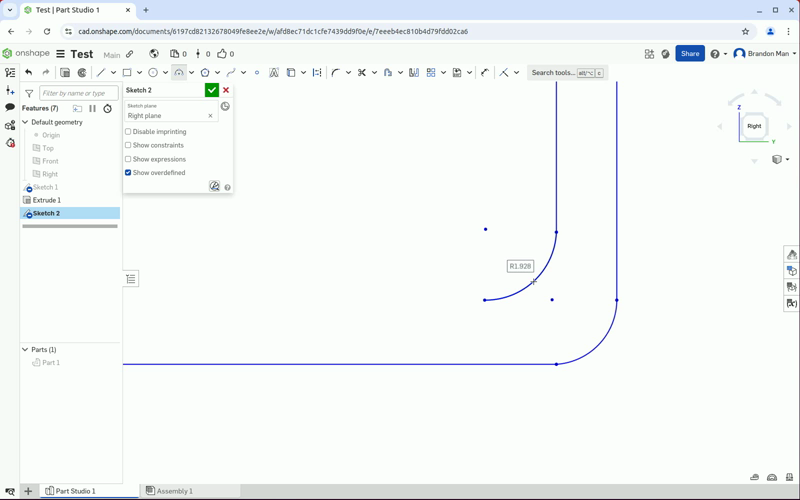
scroll(-6)
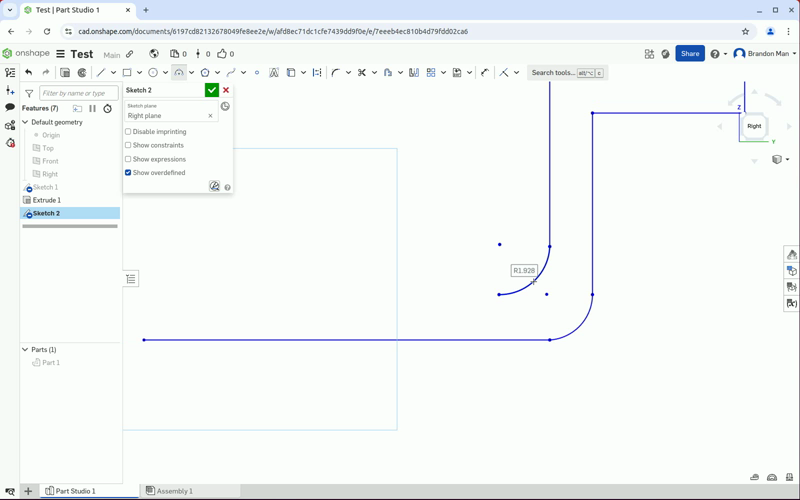
scroll(-6)
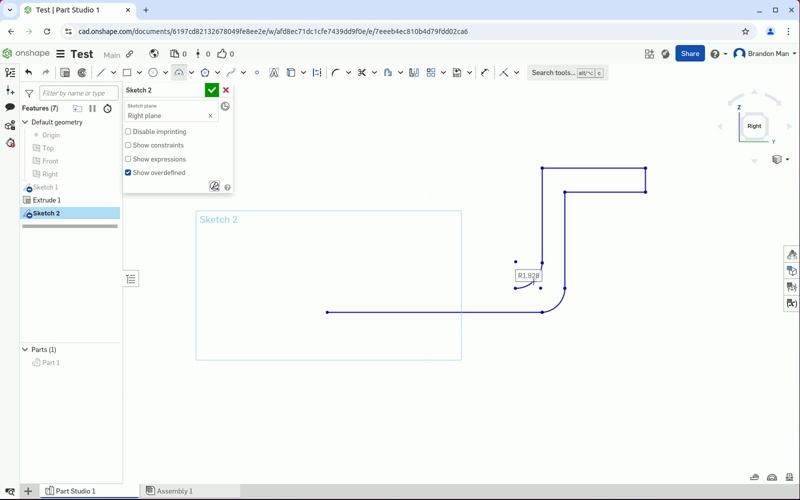
scroll(-6)
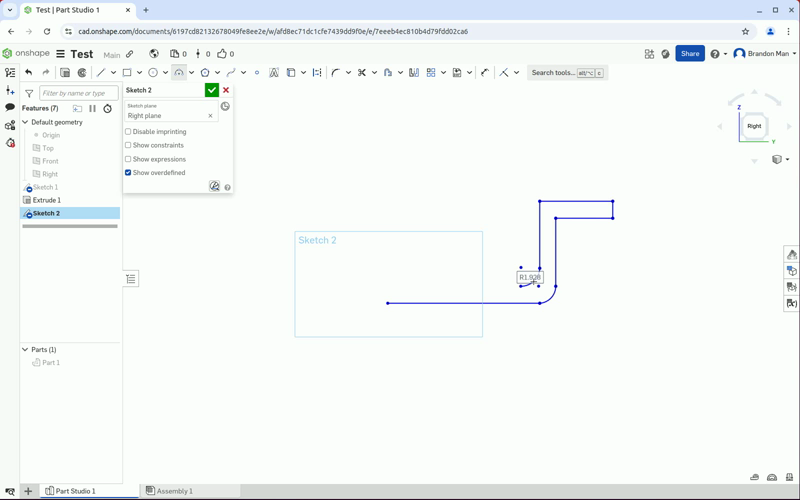
scroll(-6)
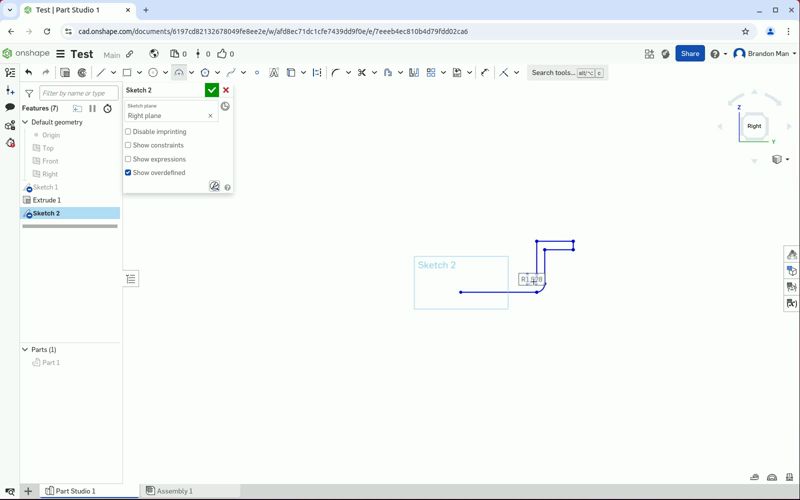
key_up(shift)
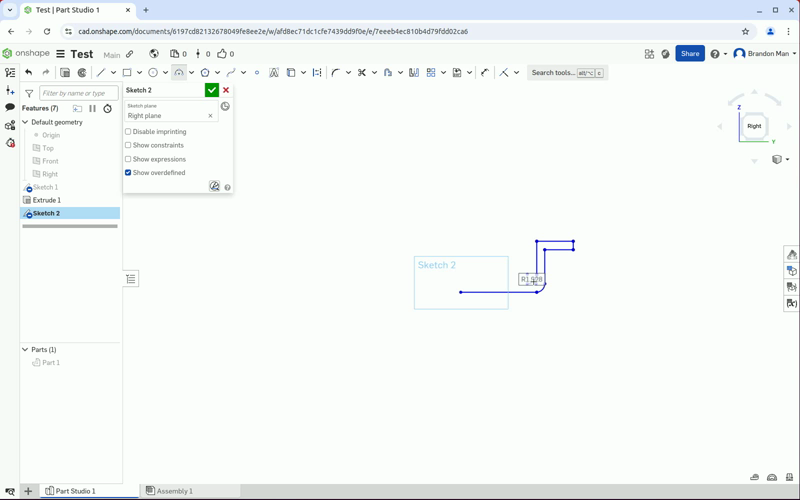
key(esc)
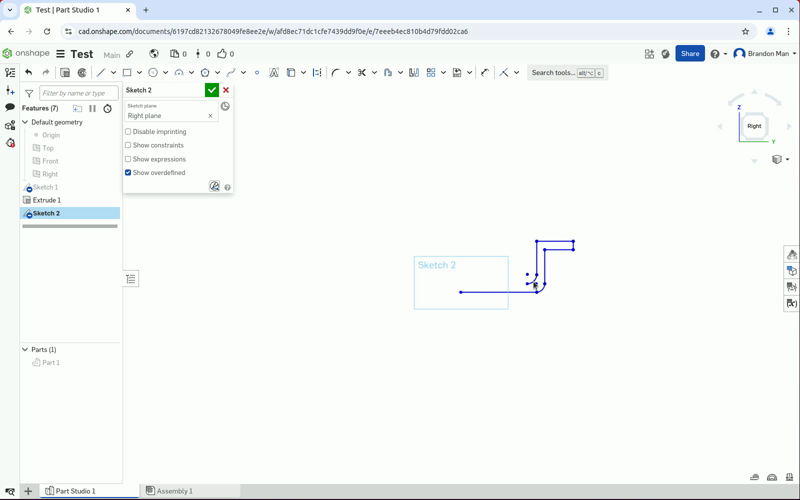
key(l)
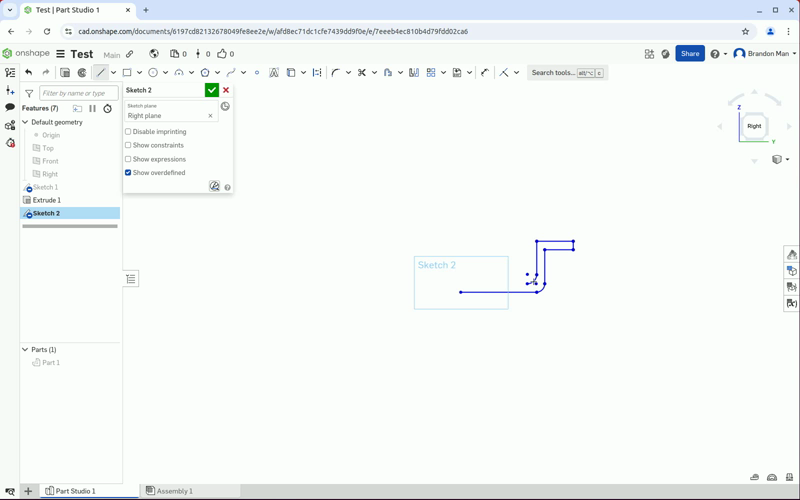
mouse_move(527, 283)
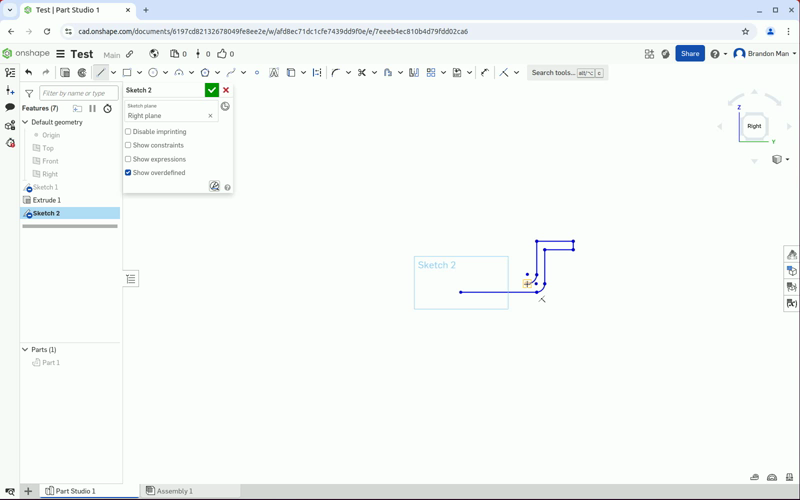
click(527, 283)
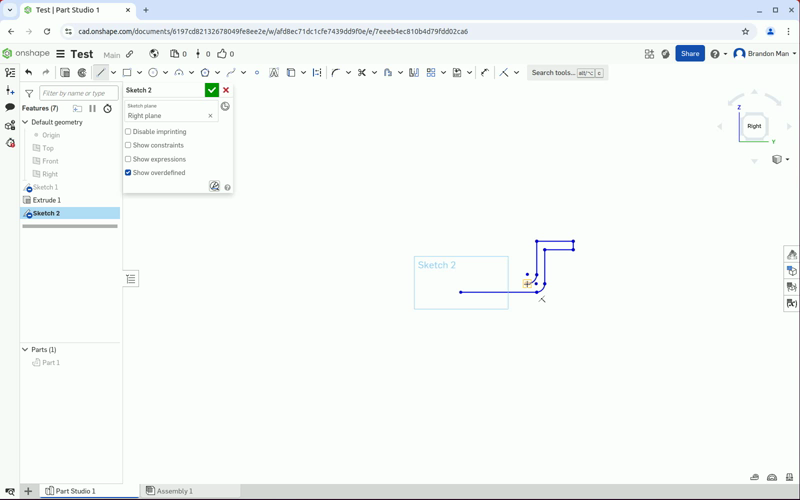
key_down(shift)
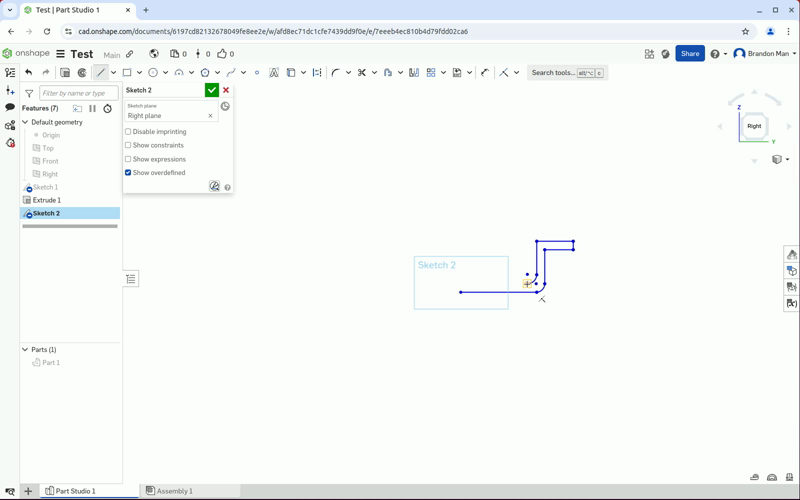
mouse_move(460, 283)
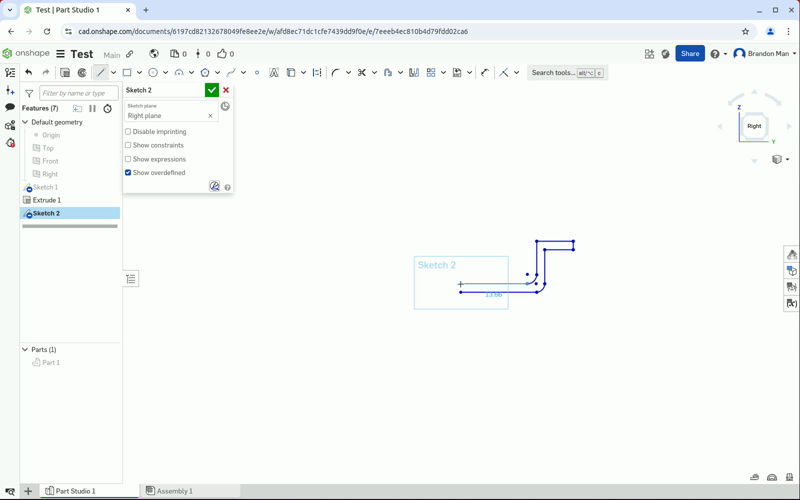
click(460, 283)
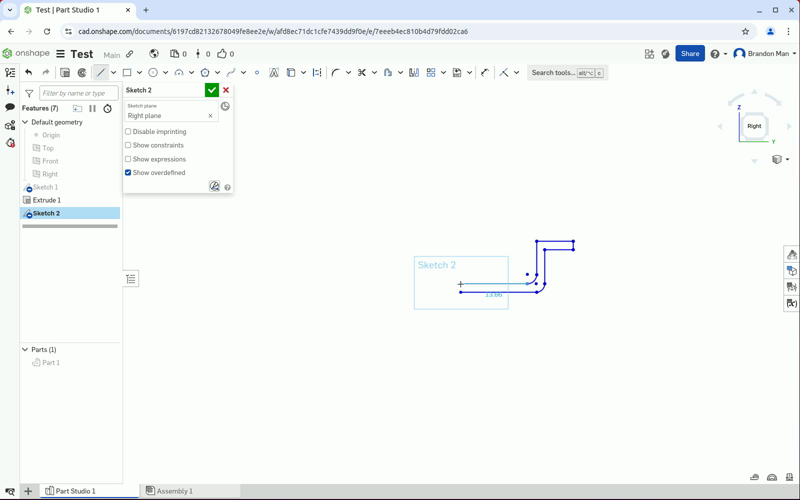
key_up(shift)
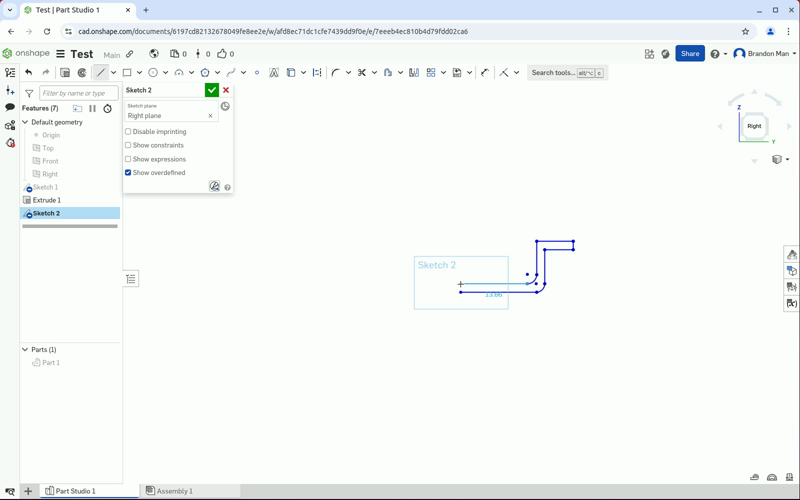
mouse_move(490, 283)
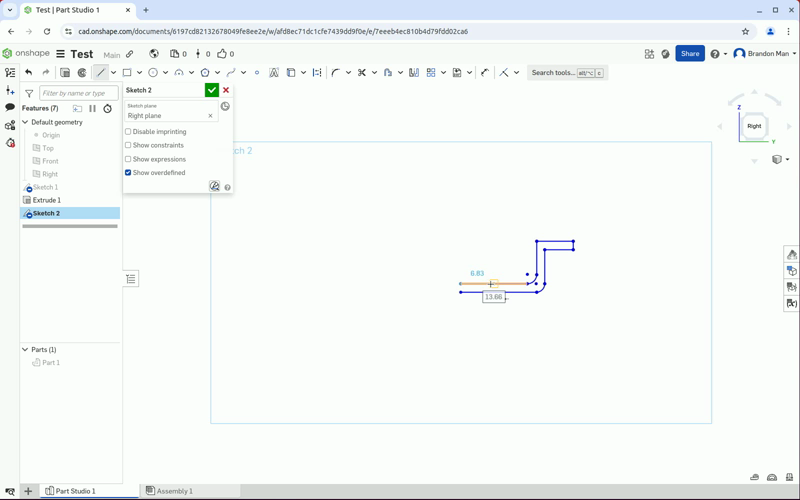
key_down(shift)
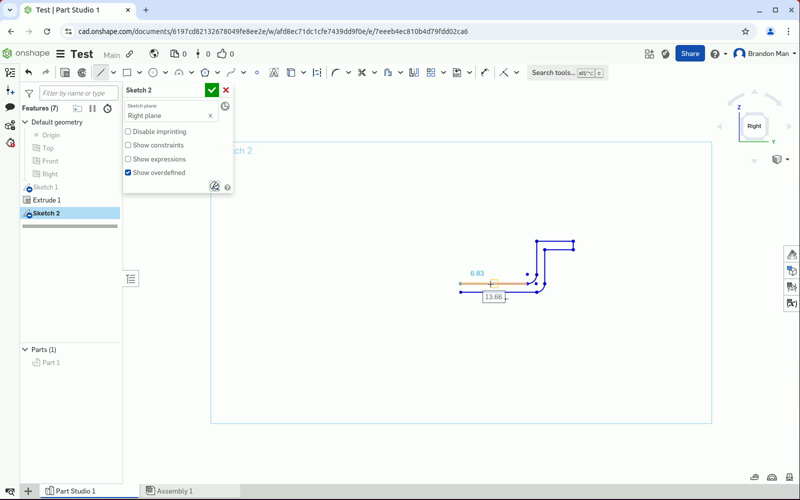
mouse_move(460, 292)
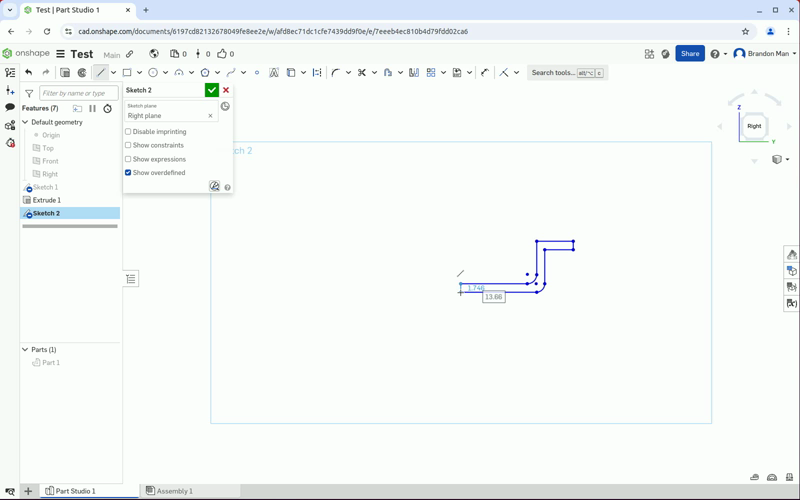
key_up(shift)
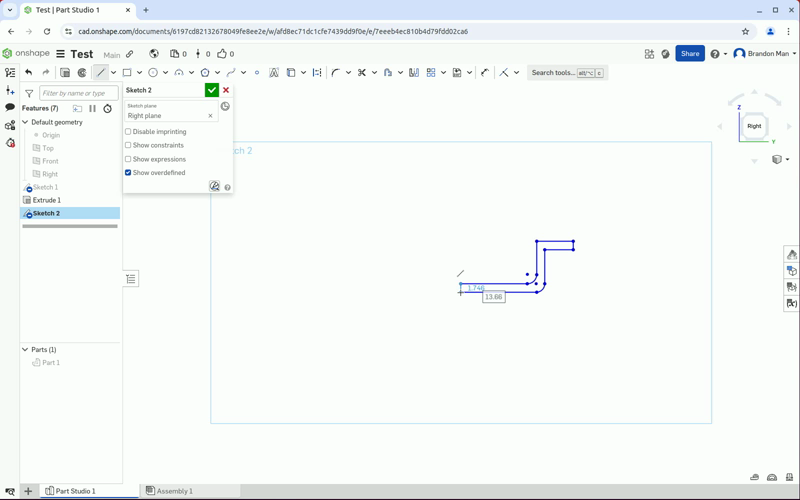
click(460, 292)
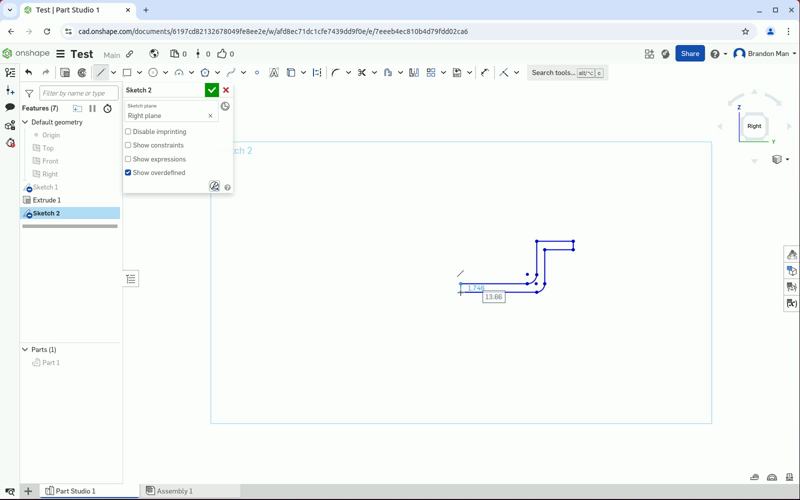
key(esc)
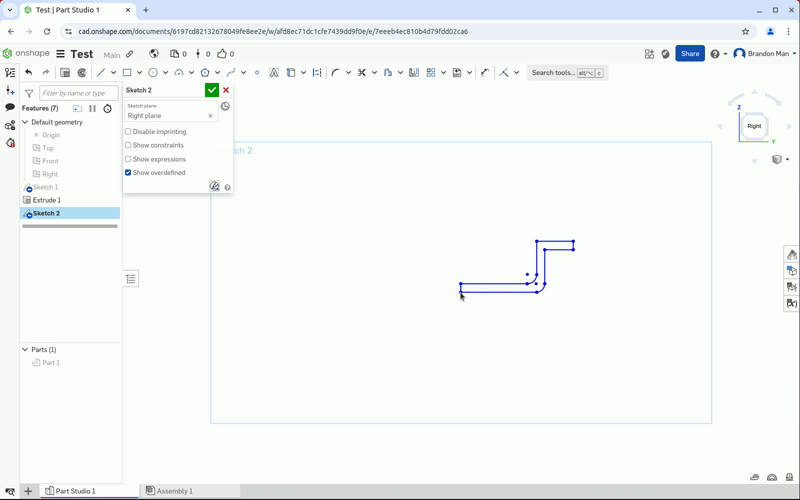
mouse_move(520, 287)
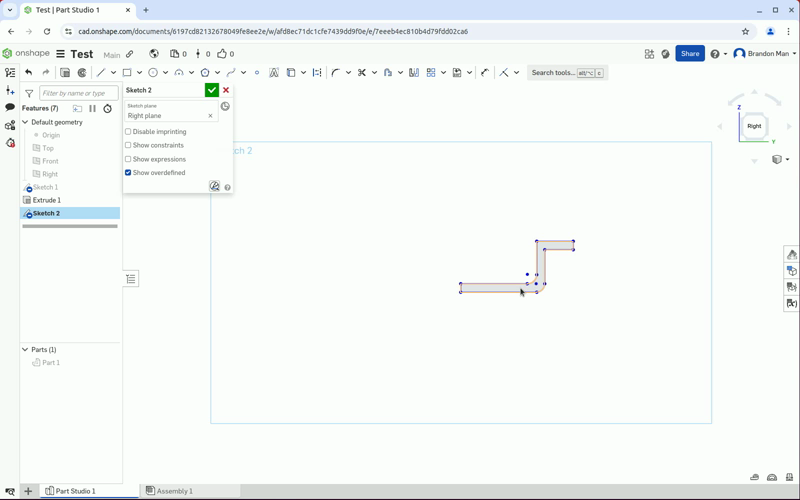
scroll(6)
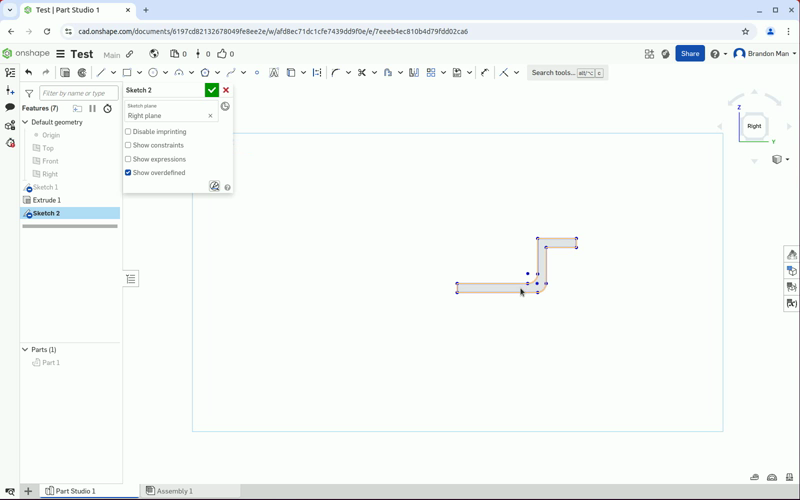
scroll(6)
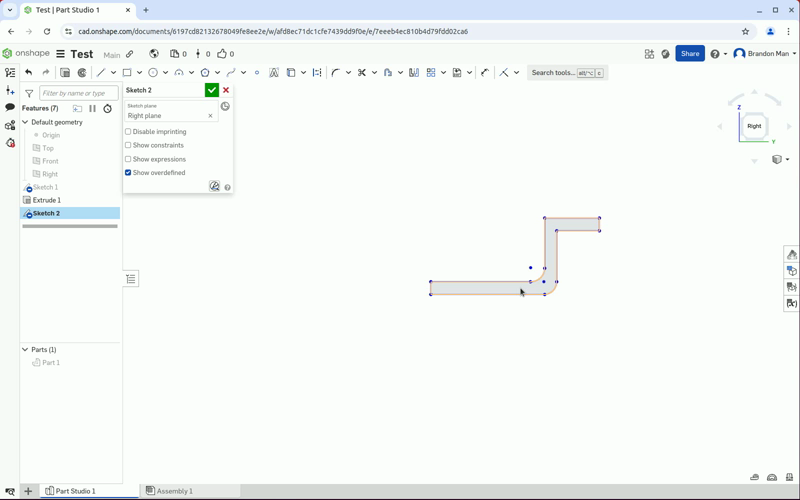
scroll(6)
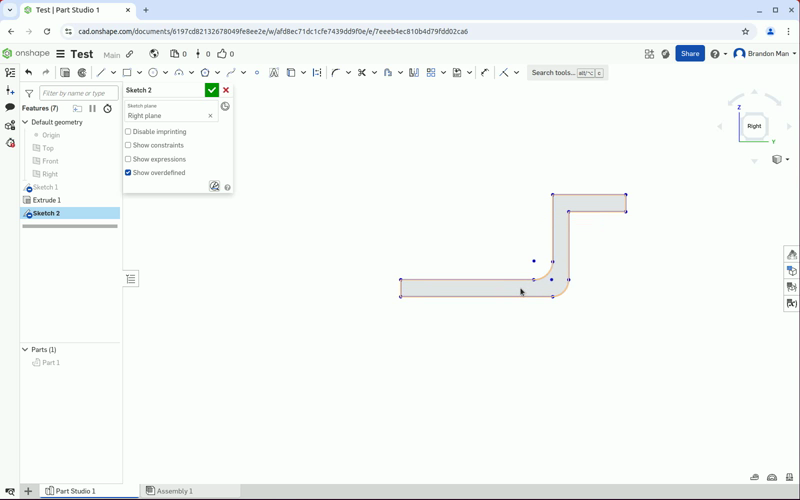
scroll(6)
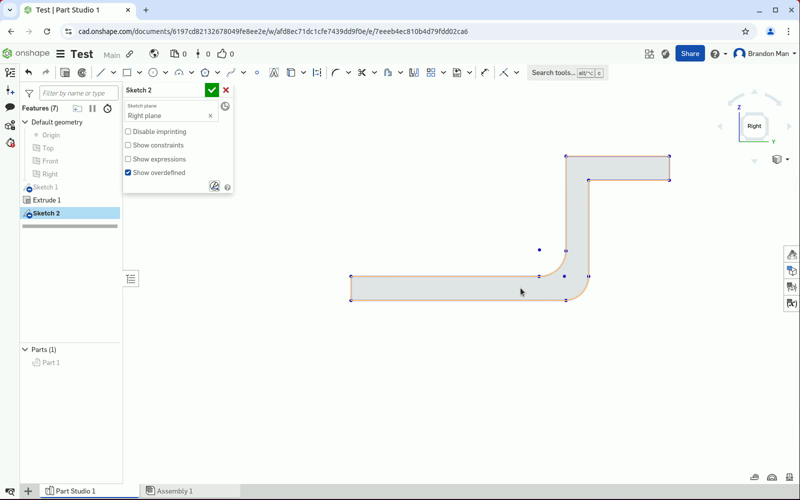
scroll(6)
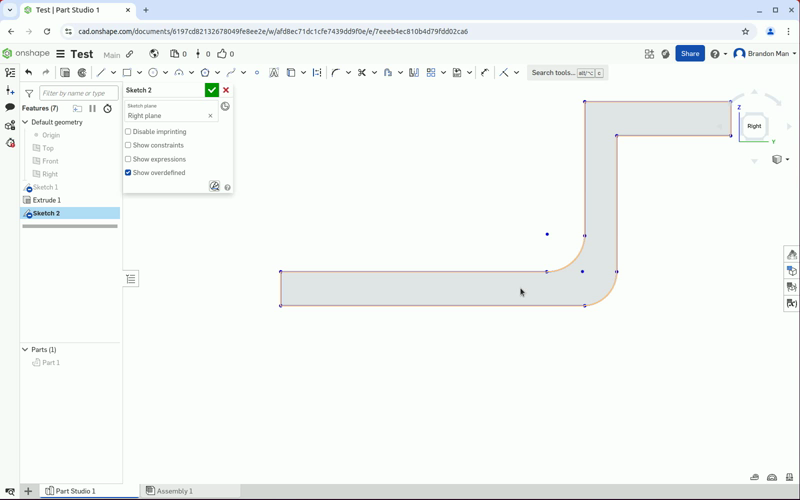
scroll(6)
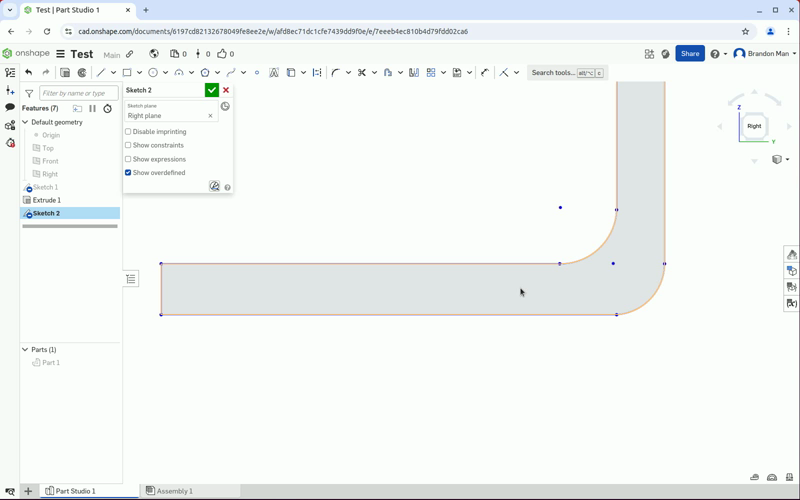
scroll(6)
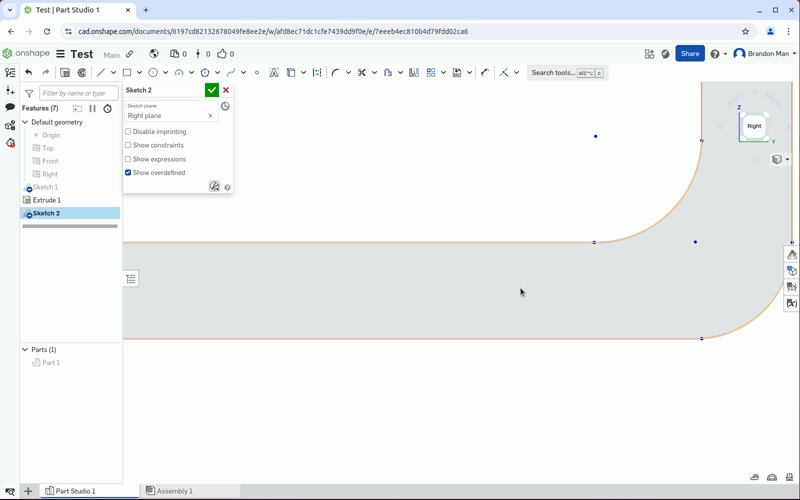
click(520, 287)
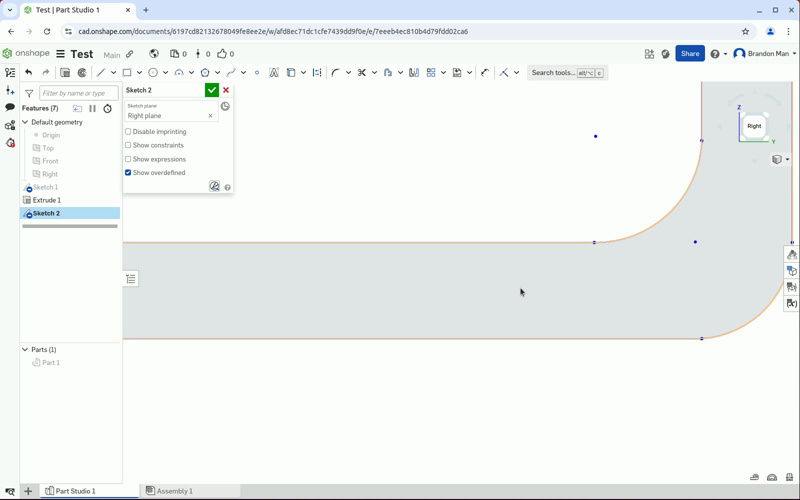
scroll(-6)
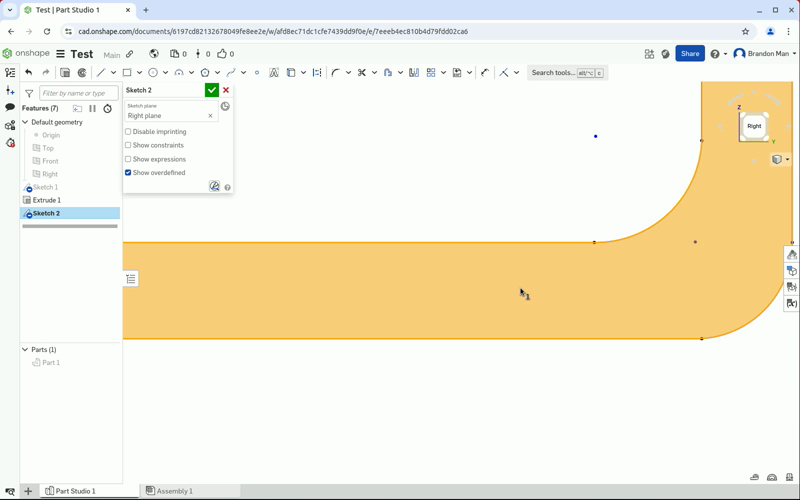
scroll(-6)
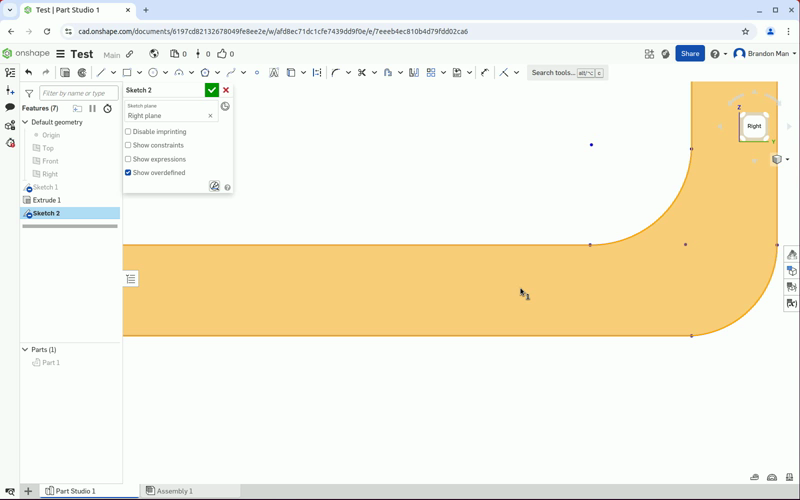
scroll(-6)
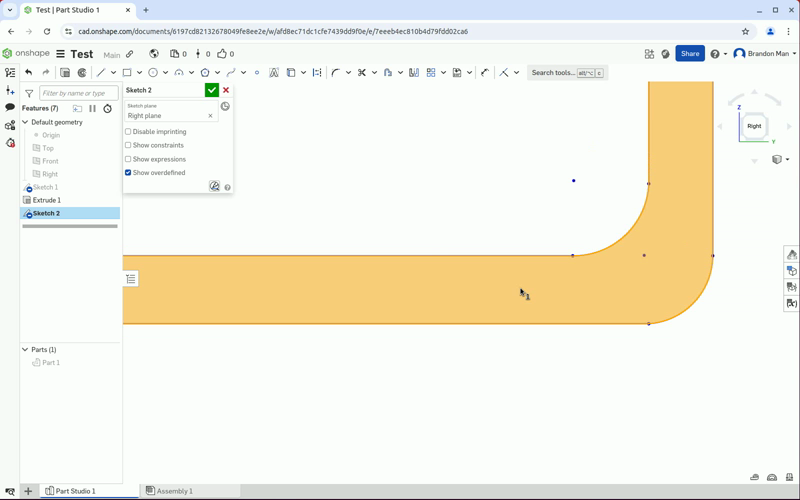
scroll(-6)
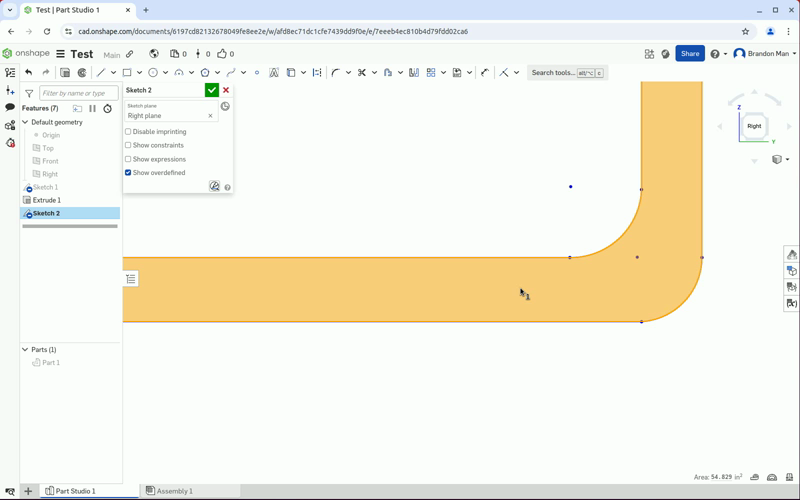
scroll(-6)
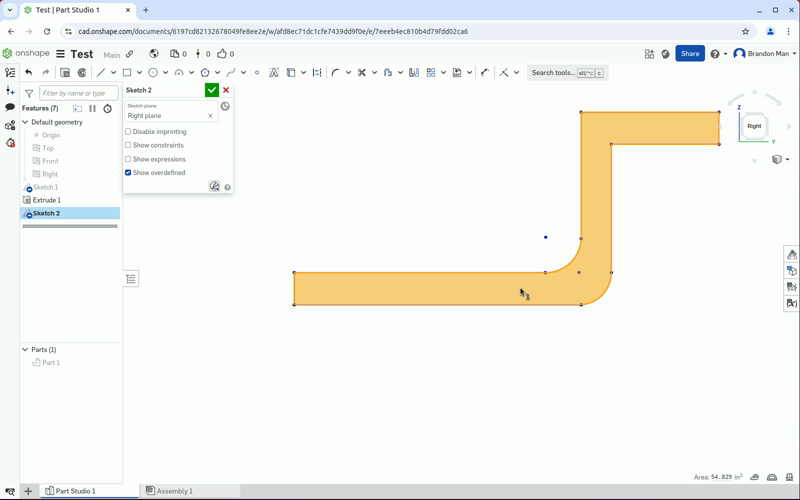
scroll(-6)
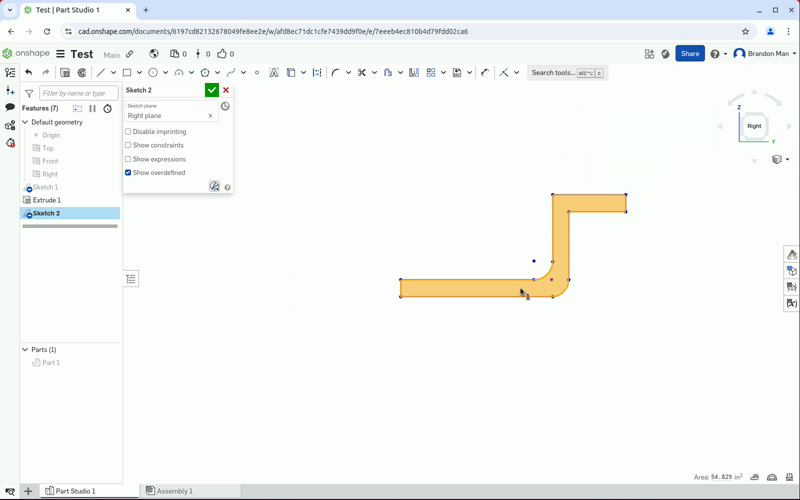
scroll(-6)
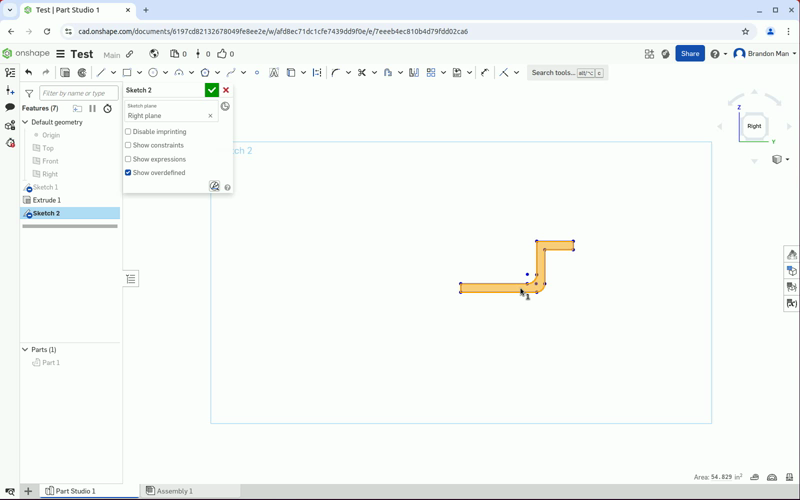
mouse_move(73, 352)
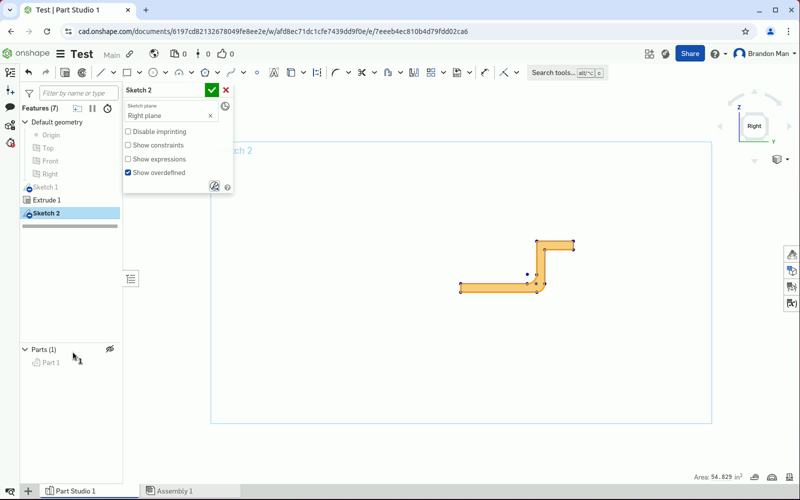
key(shift+y)
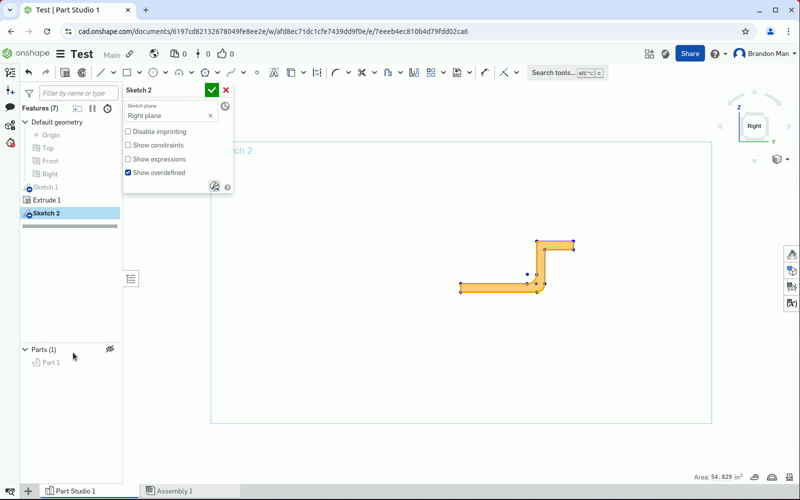
key(shift+e)
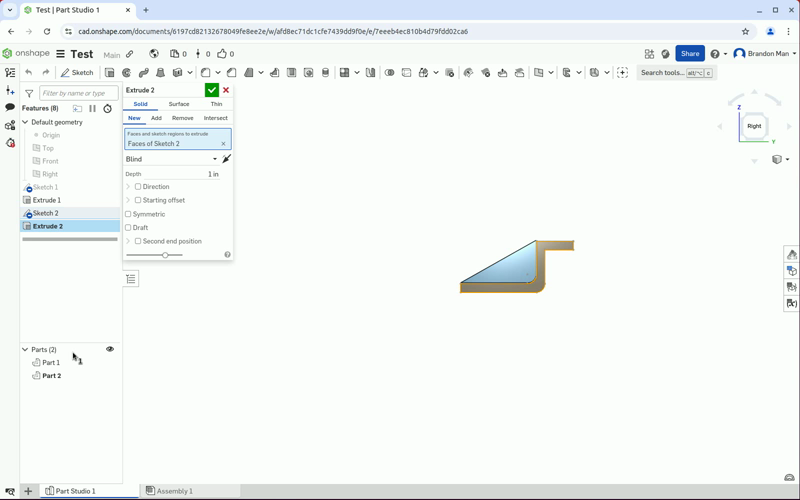
mouse_move(143, 106)
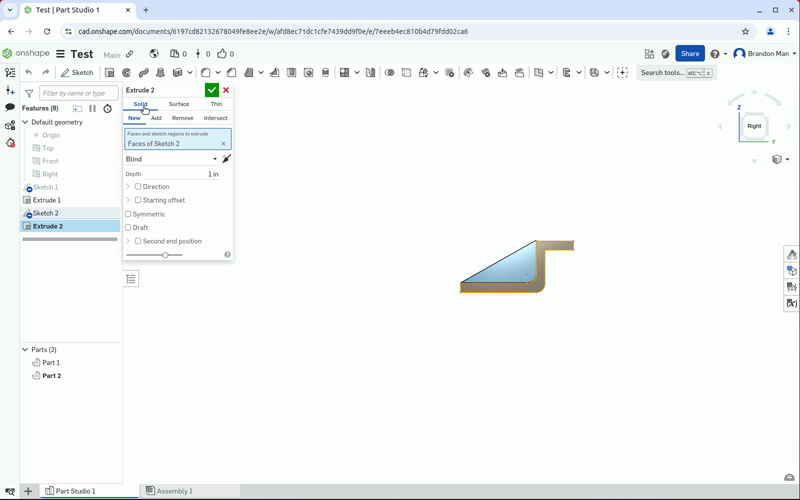
click(143, 106)
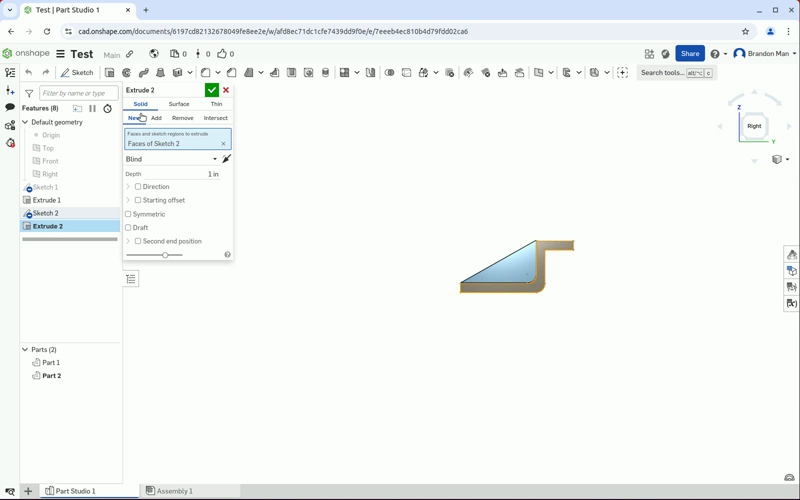
mouse_move(137, 120)
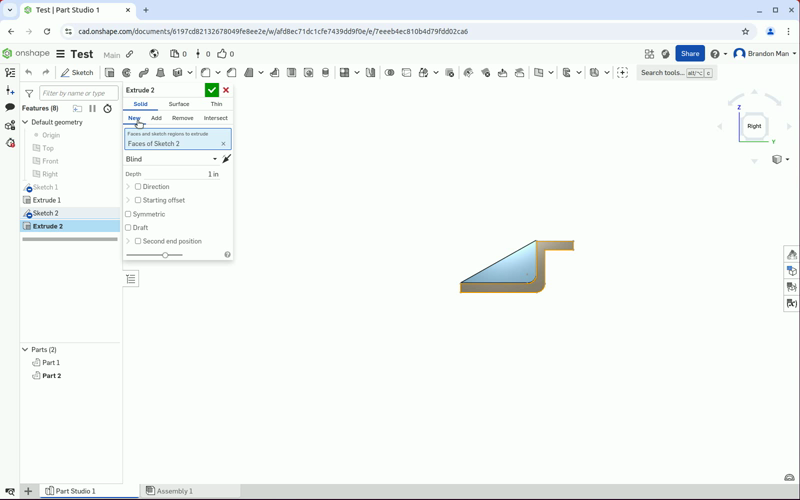
click(137, 120)
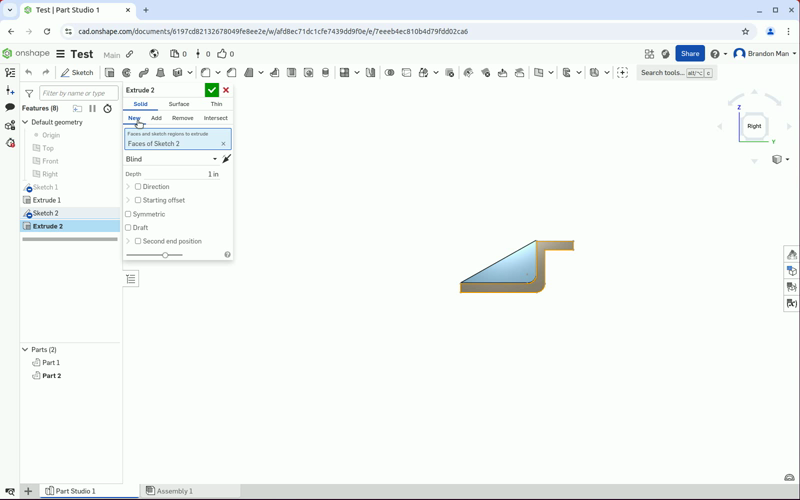
key(tab, 4)
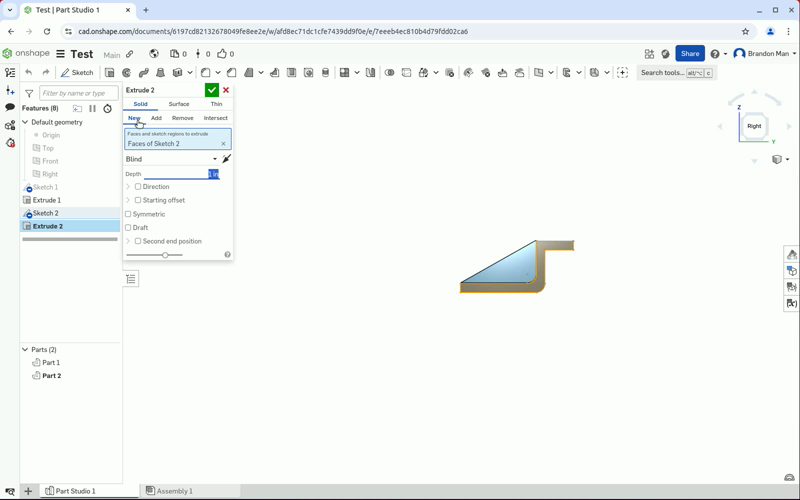
text(1.926)
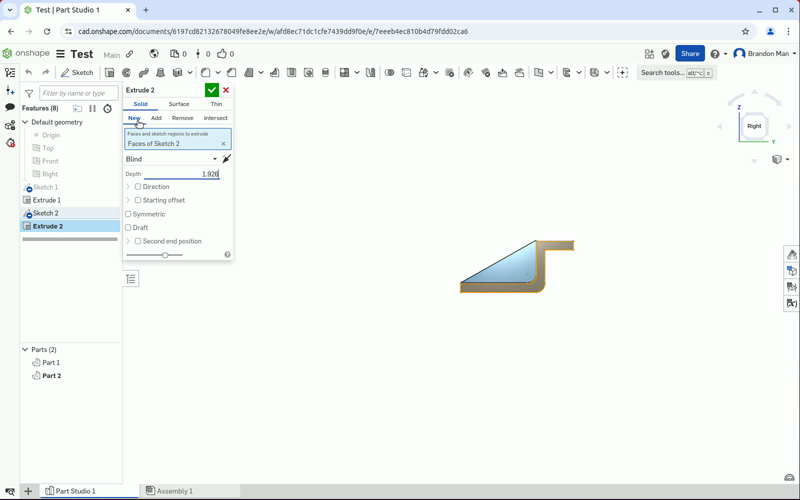
key(tab, 3)
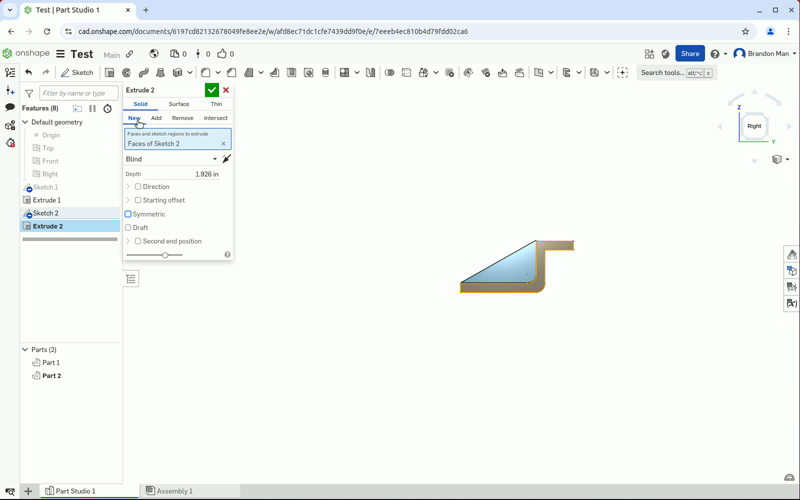
key(space)
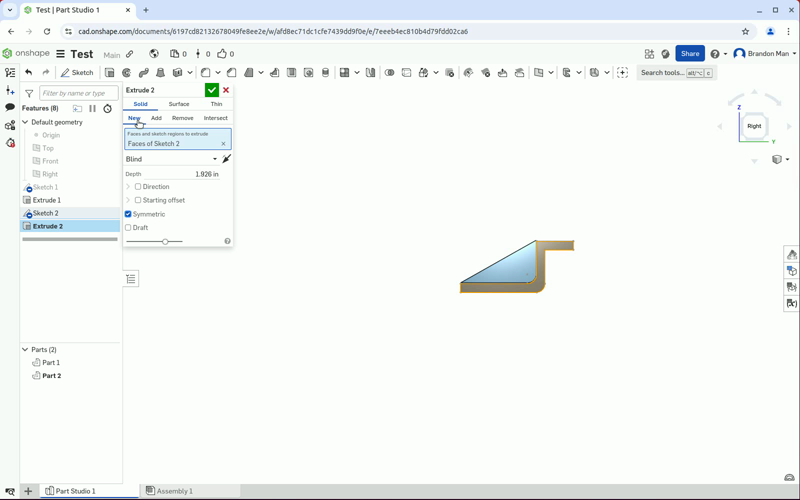
key(enter)
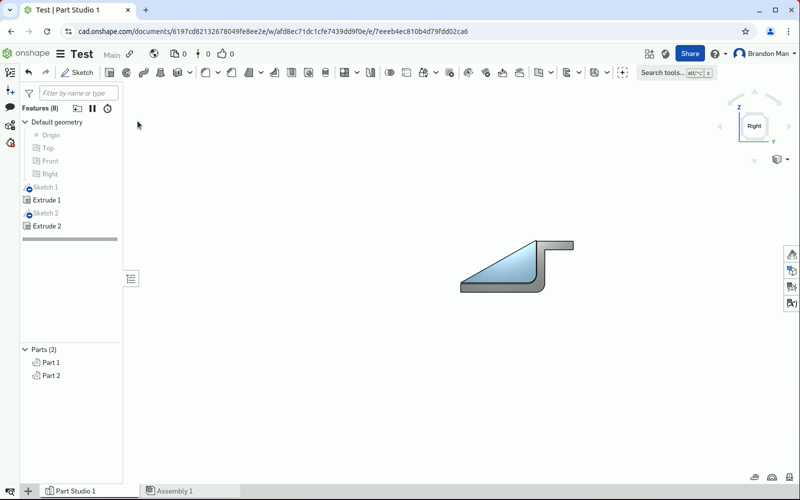
key(shift+h)
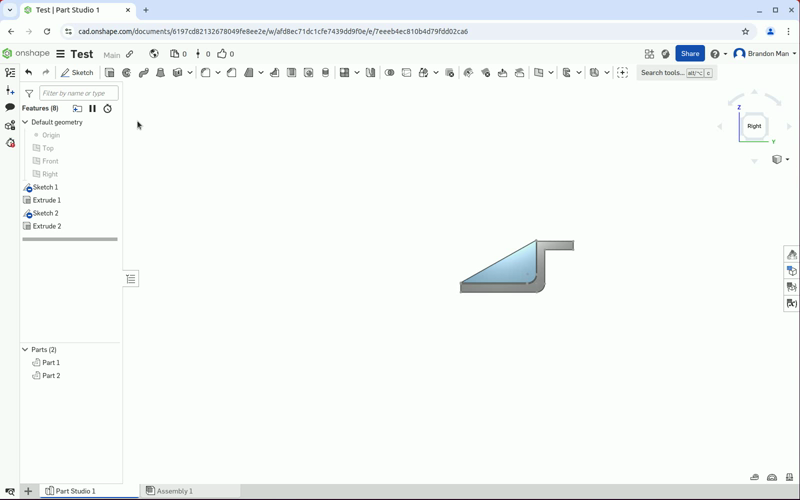
key(shift+h)
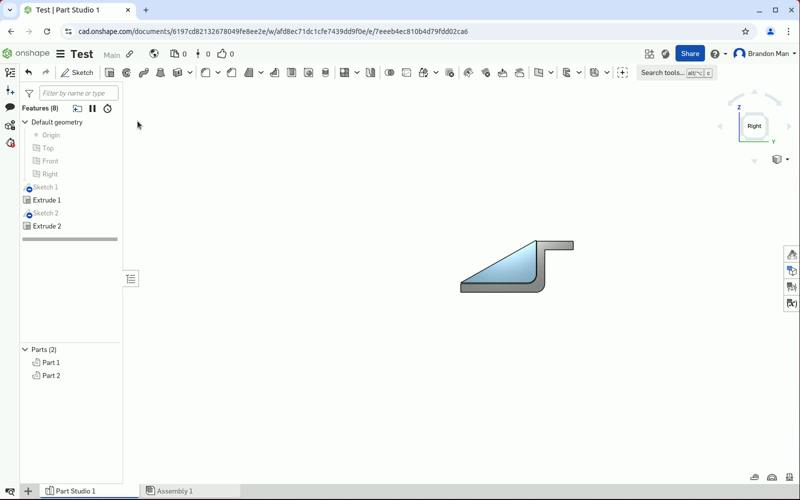
mouse_move(73, 189)
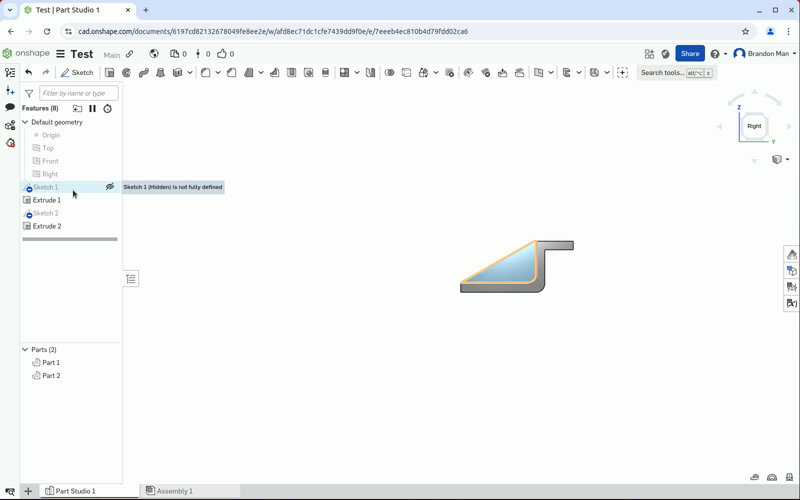
click(73, 189)
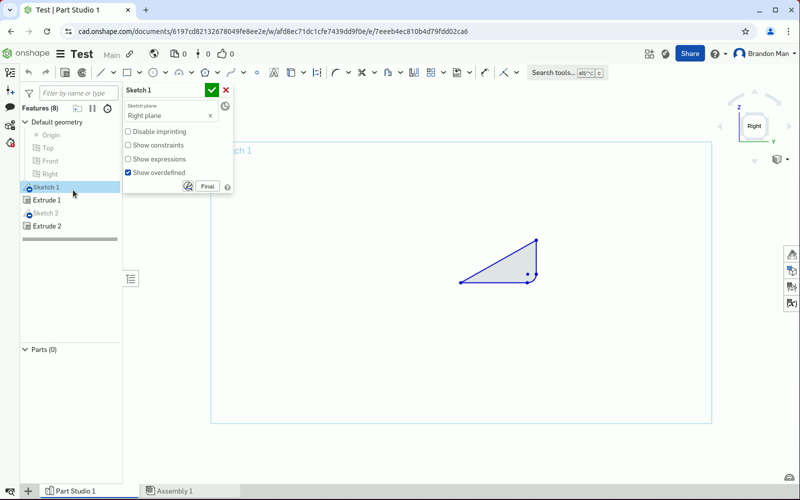
mouse_move(229, 92)
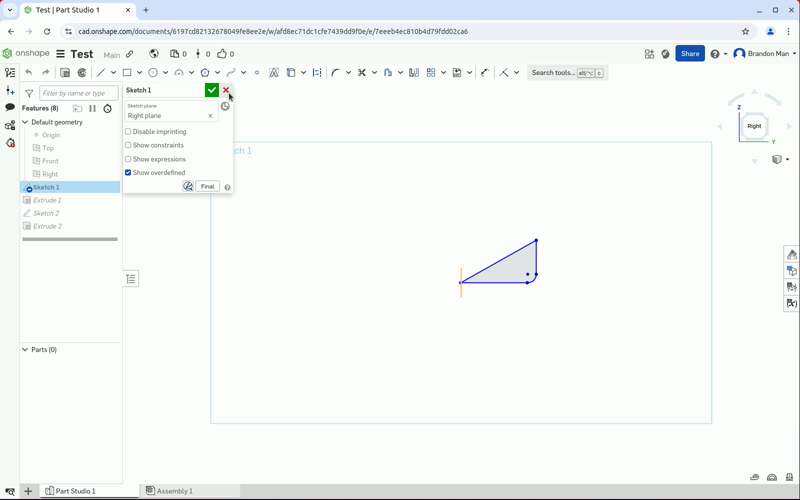
click(229, 92)
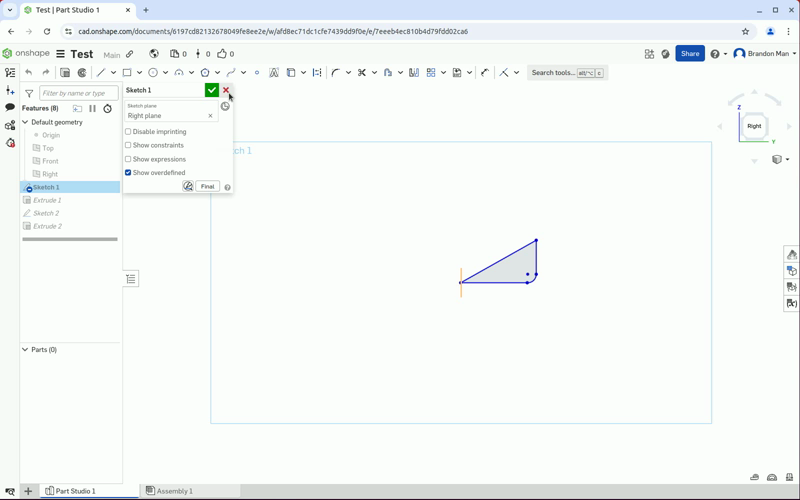
key(shift+s)
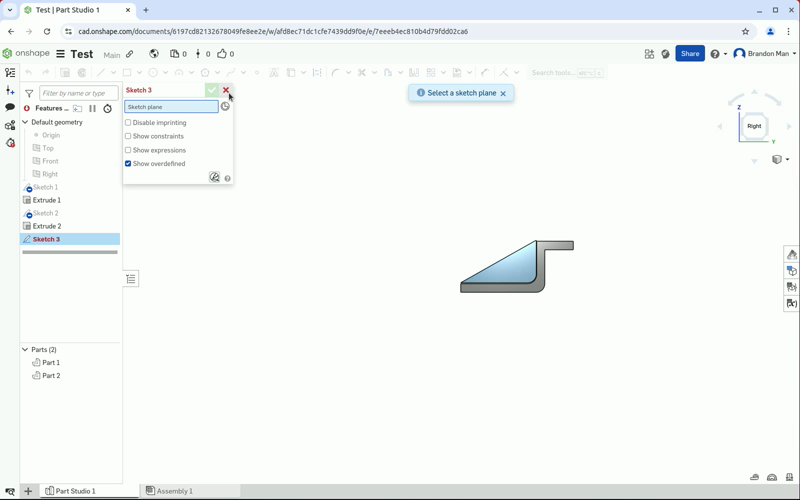
mouse_move(73, 176)
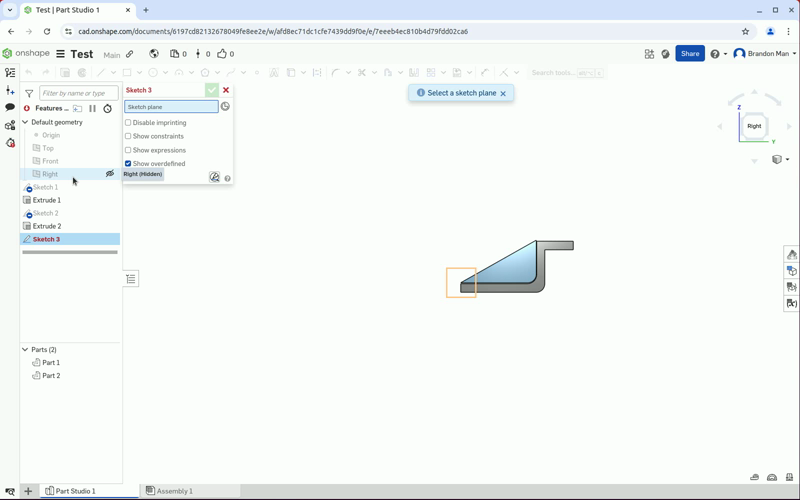
click(73, 176)
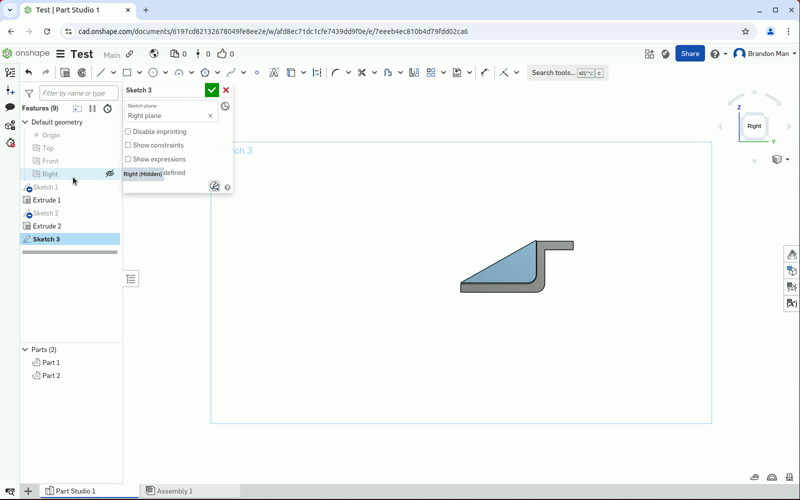
mouse_move(73, 352)
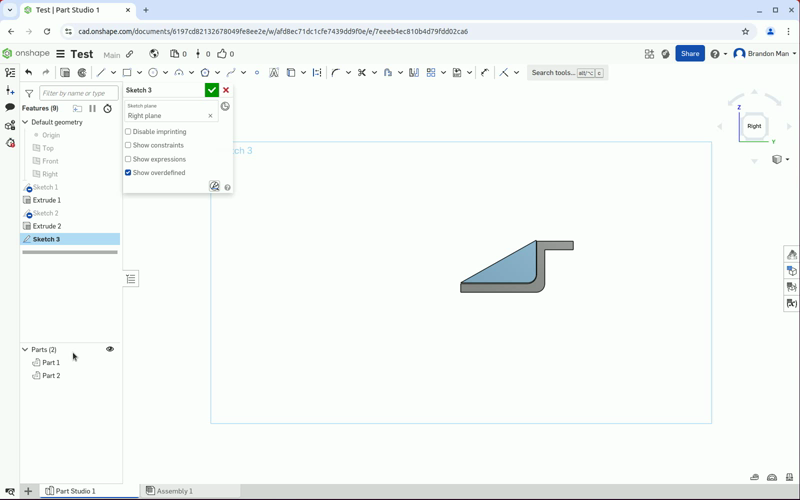
key(y)
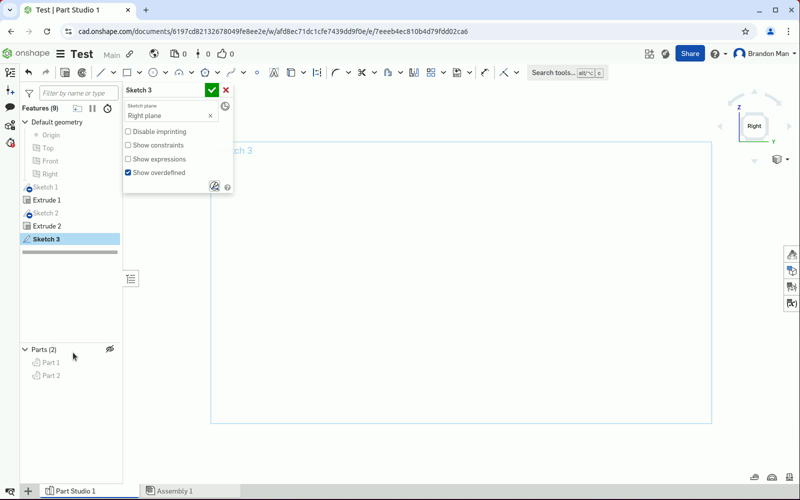
key(l)
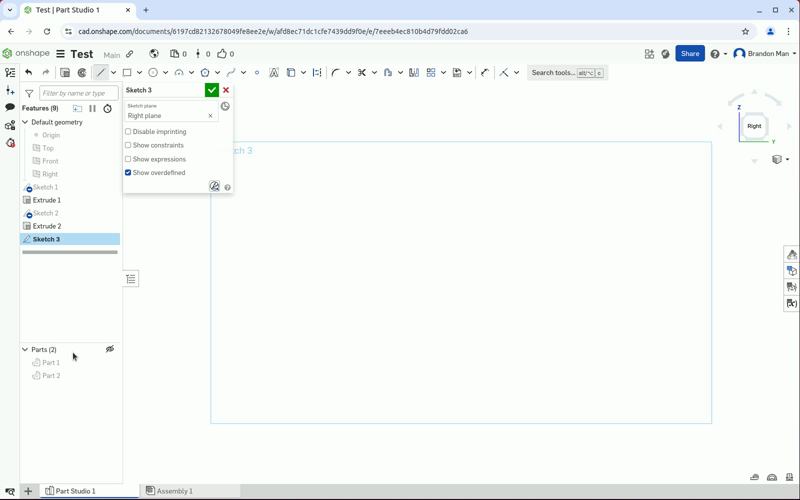
key_down(shift)
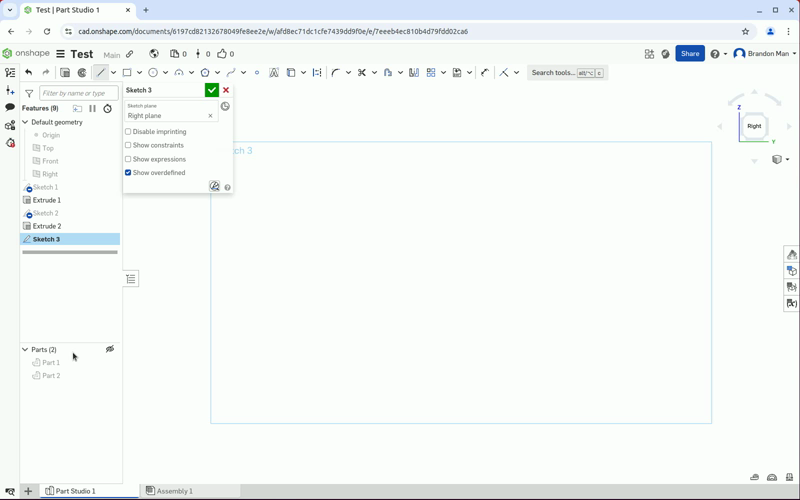
mouse_move(460, 292)
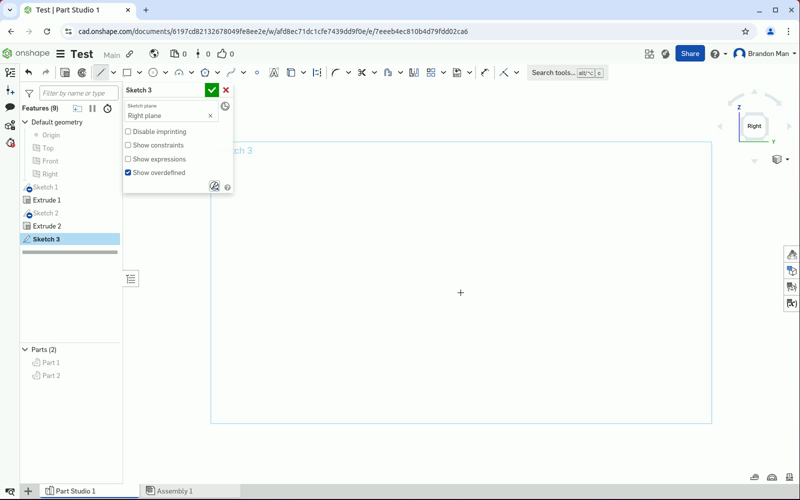
click(460, 292)
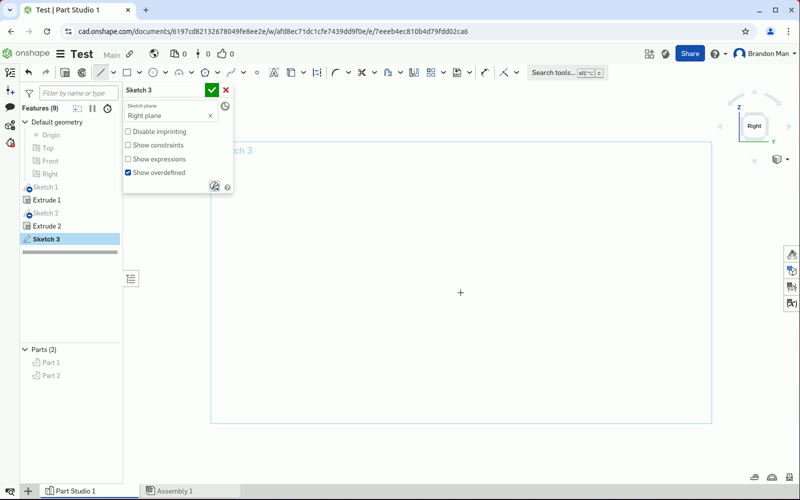
key_up(shift)
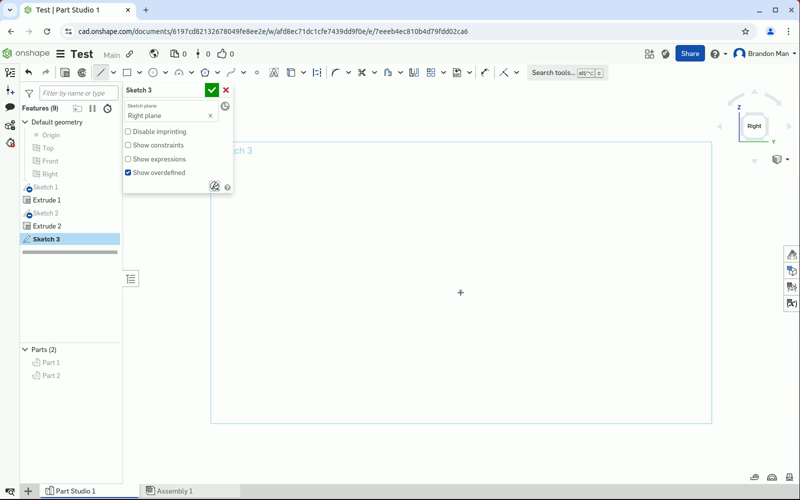
key_down(shift)
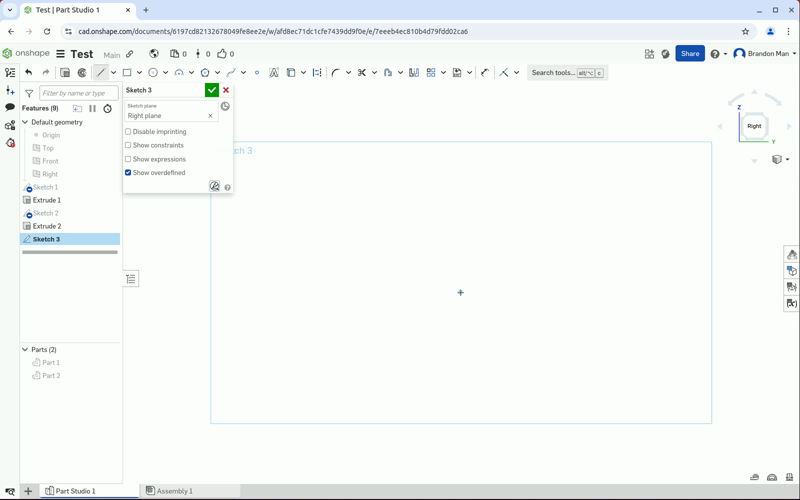
mouse_move(536, 292)
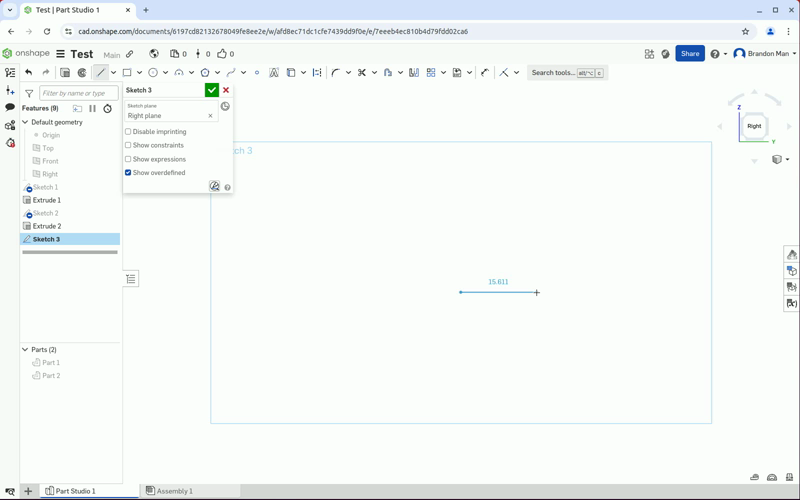
click(536, 292)
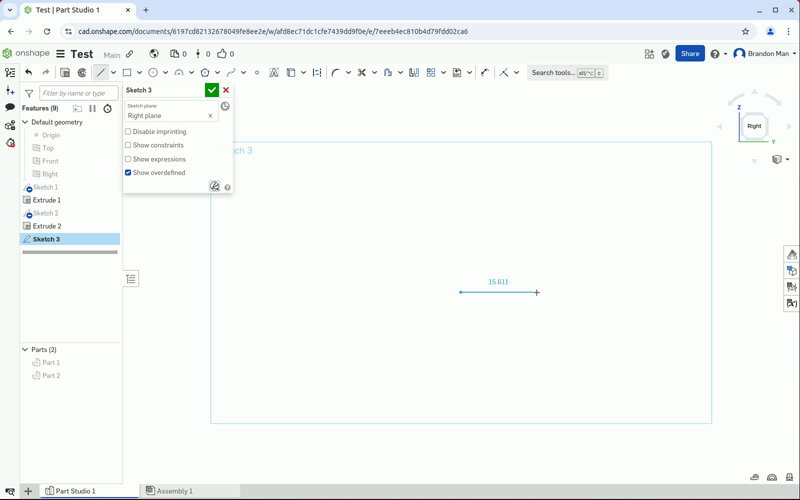
key_up(shift)
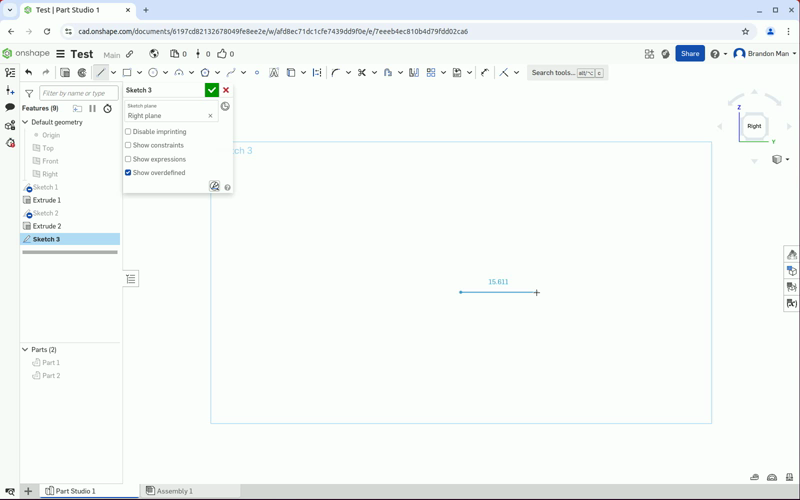
key(esc)
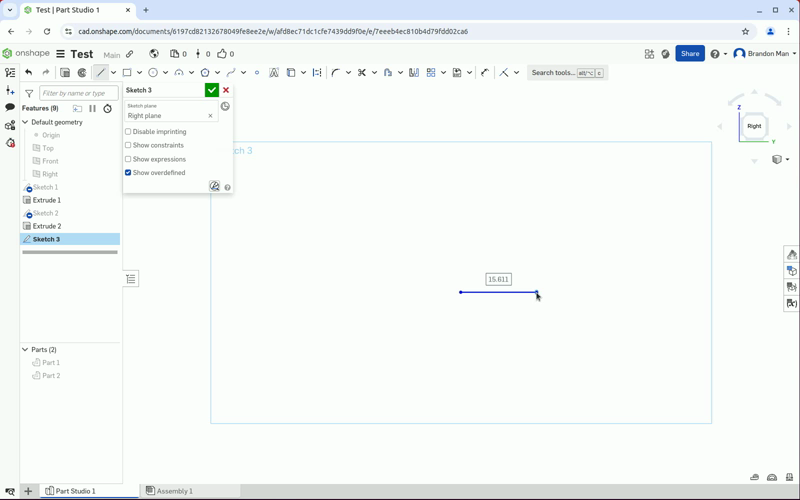
key(a)
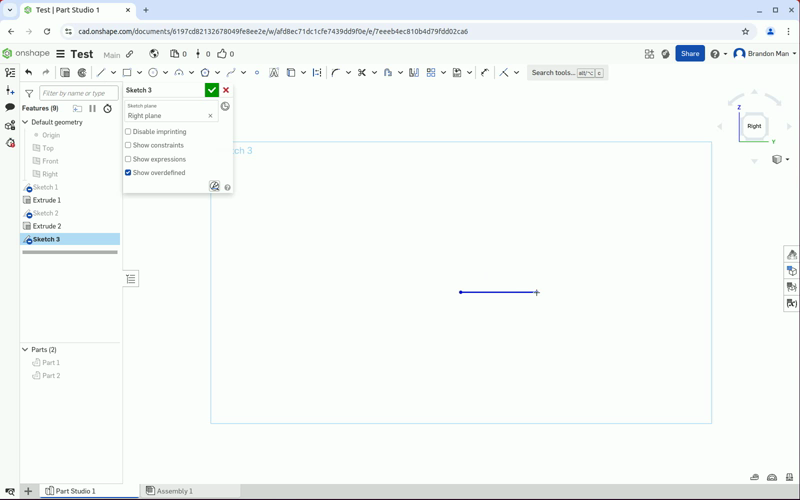
mouse_move(536, 292)
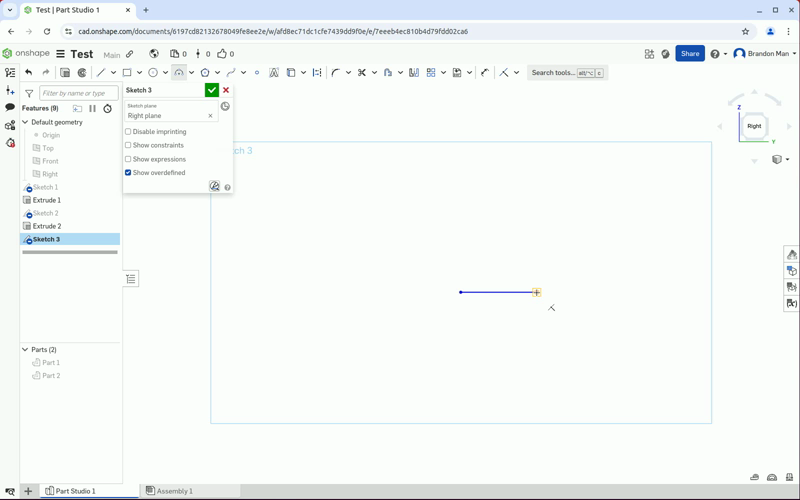
click(536, 292)
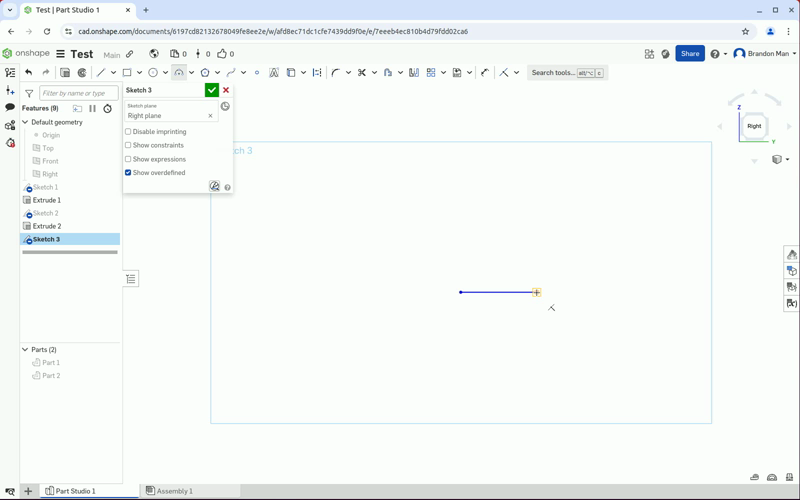
key_down(shift)
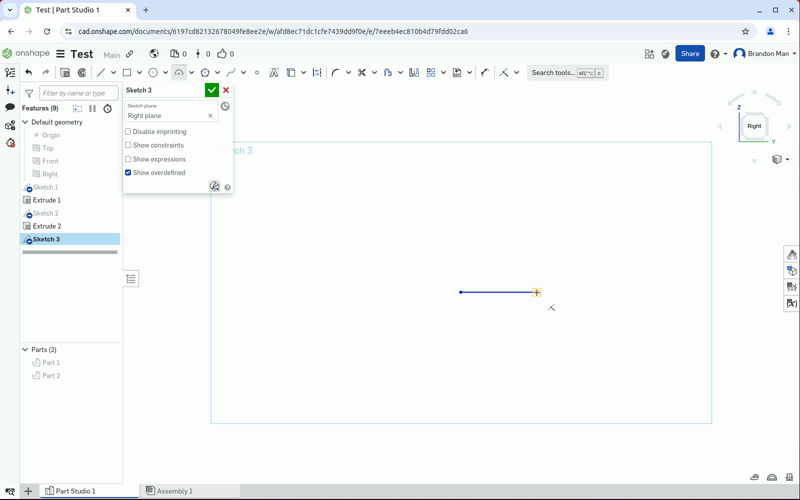
mouse_move(544, 283)
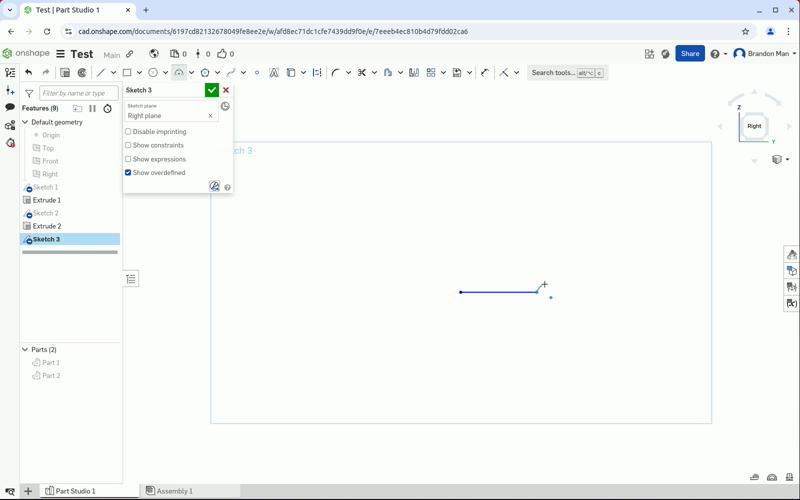
click(544, 283)
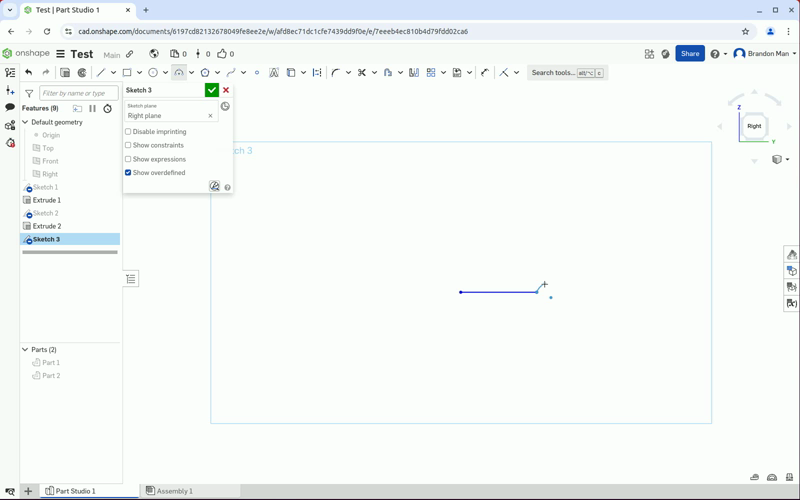
mouse_move(542, 289)
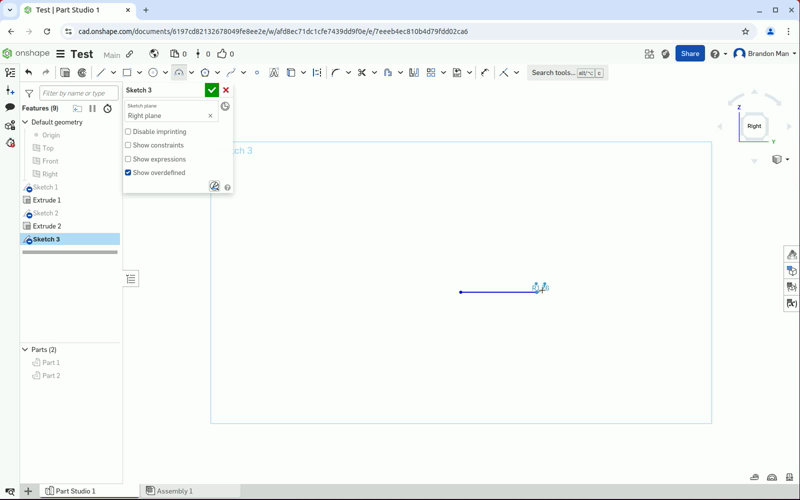
click(542, 289)
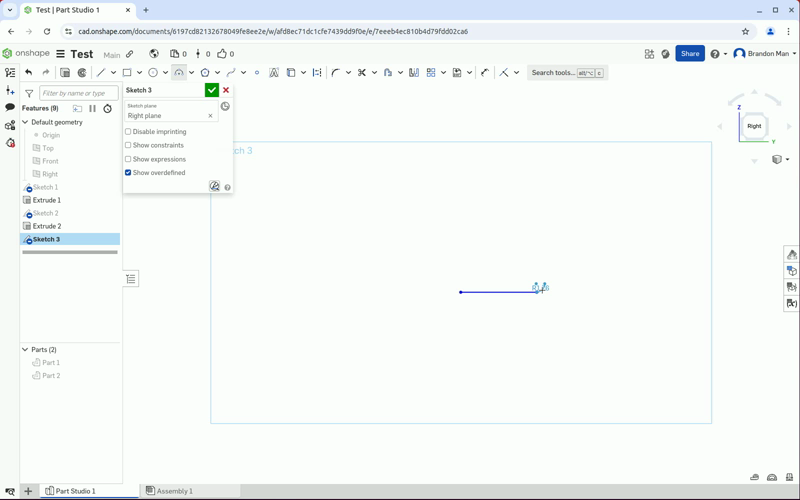
key_up(shift)
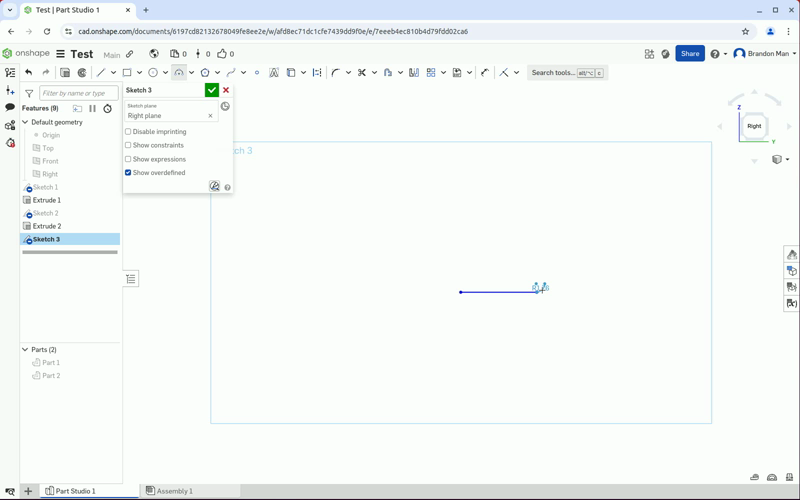
key(esc)
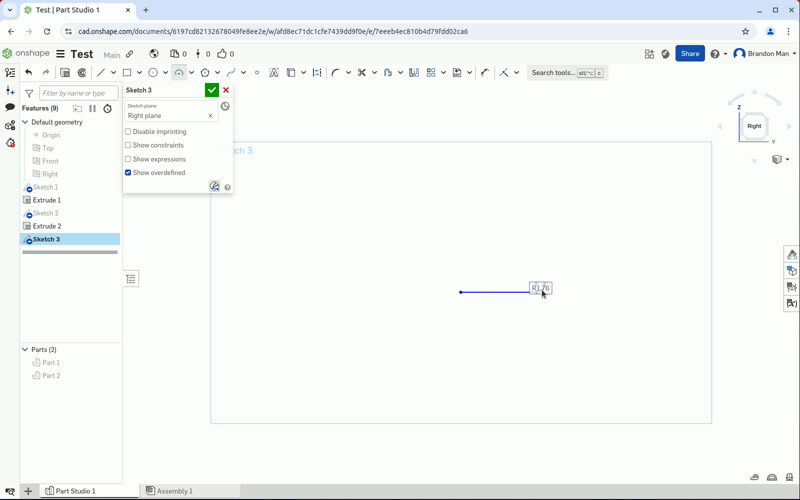
key(l)
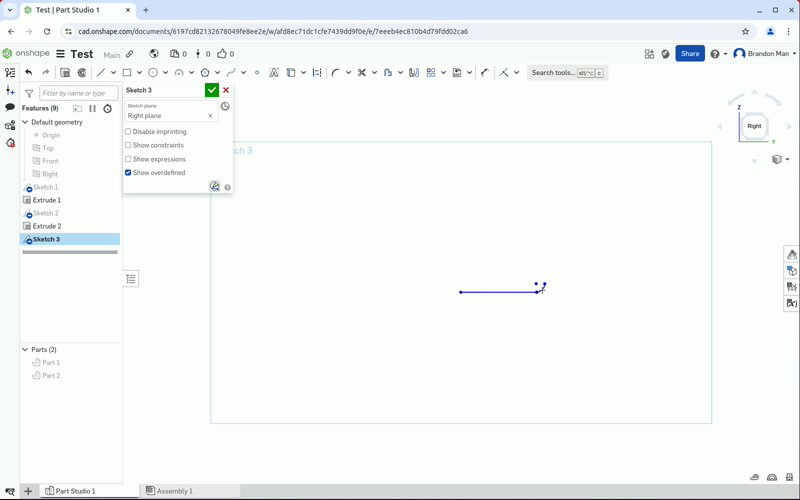
mouse_move(544, 283)
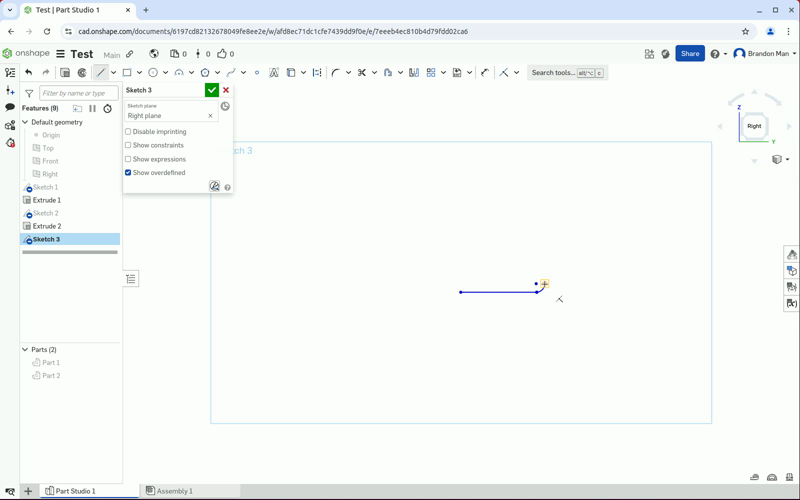
click(544, 283)
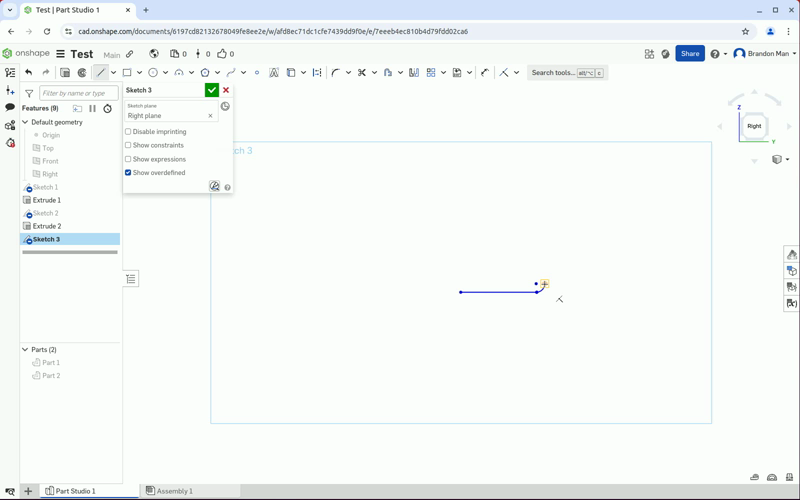
key_down(shift)
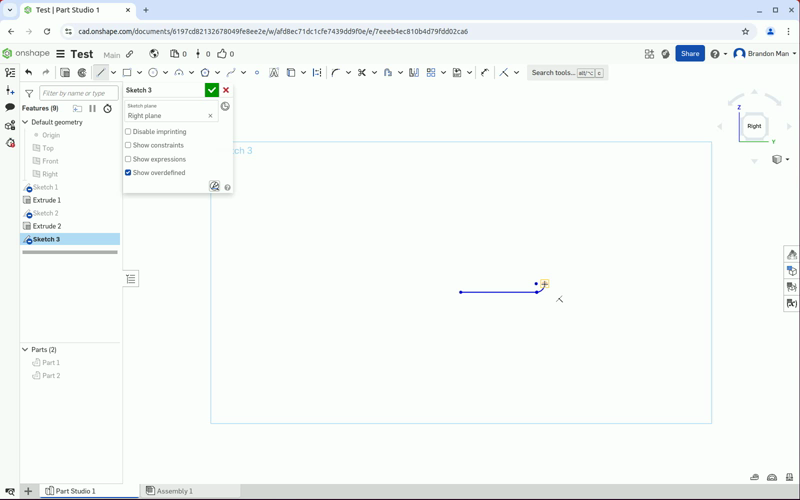
mouse_move(574, 283)
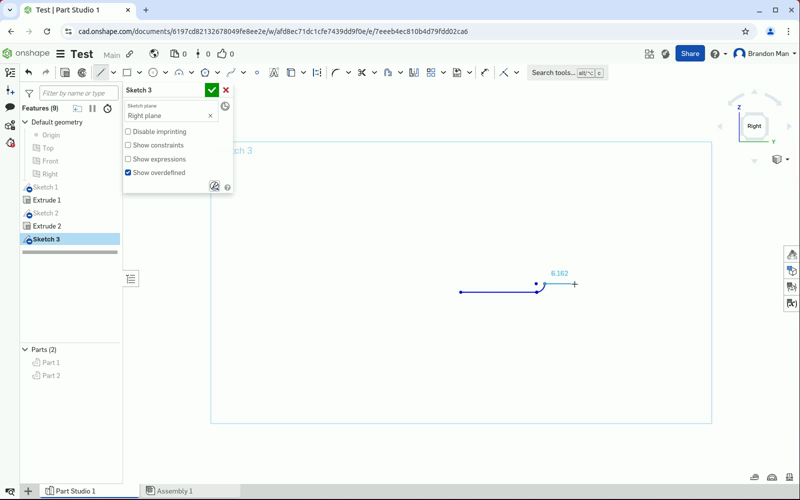
mouse_move(544, 249)
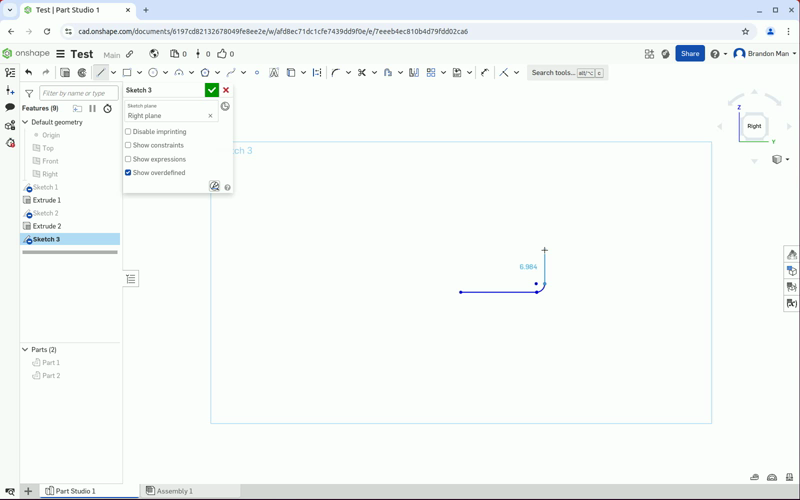
click(544, 249)
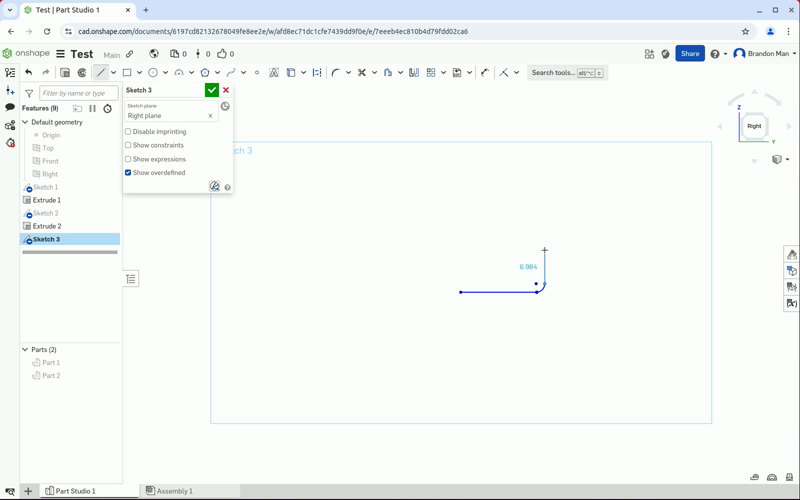
key_up(shift)
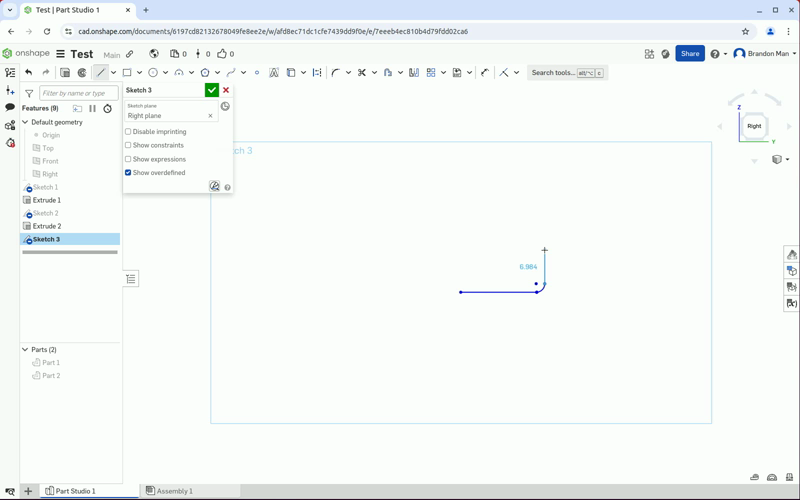
key_down(shift)
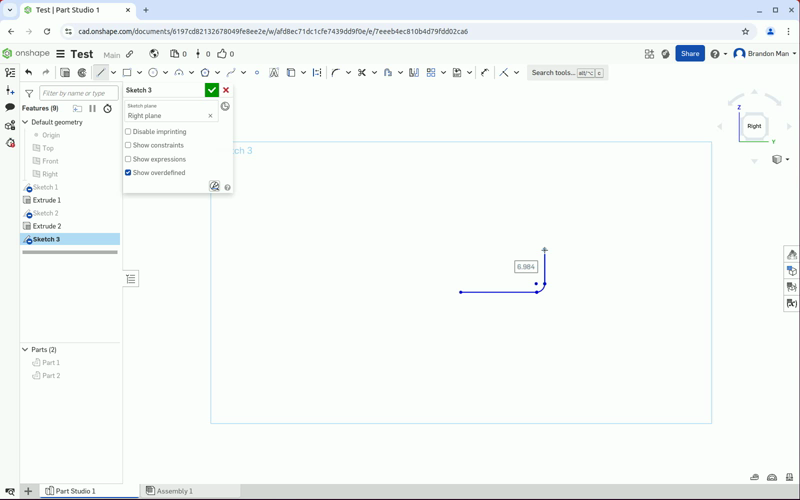
mouse_move(574, 249)
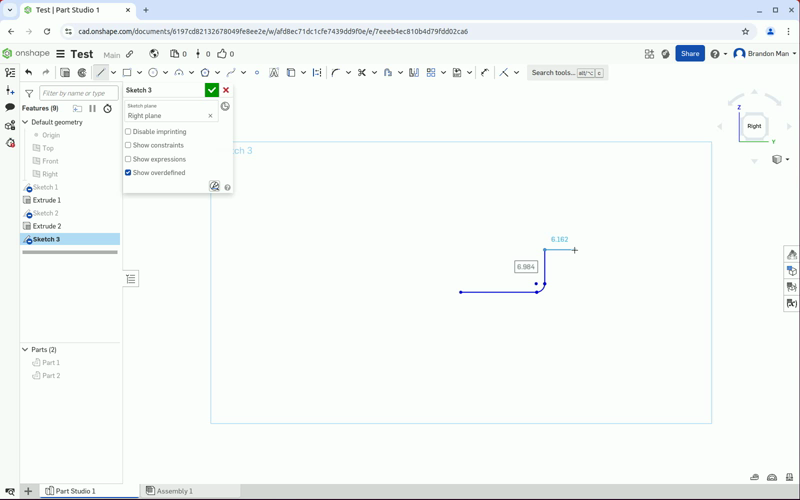
mouse_move(573, 249)
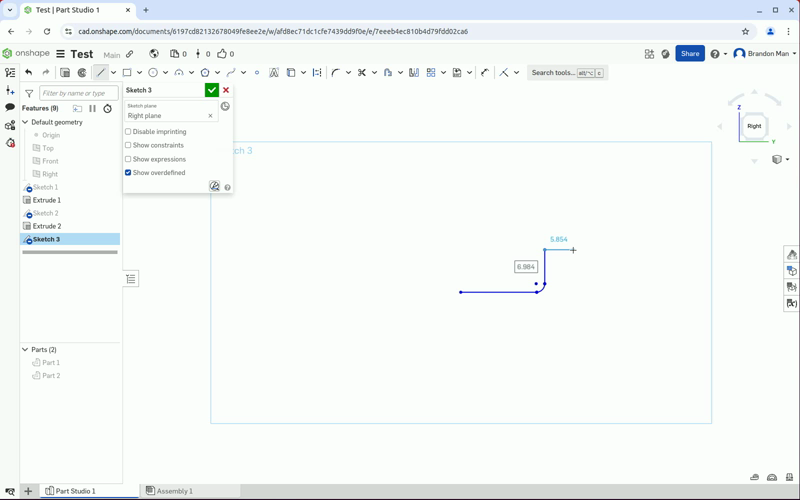
click(573, 249)
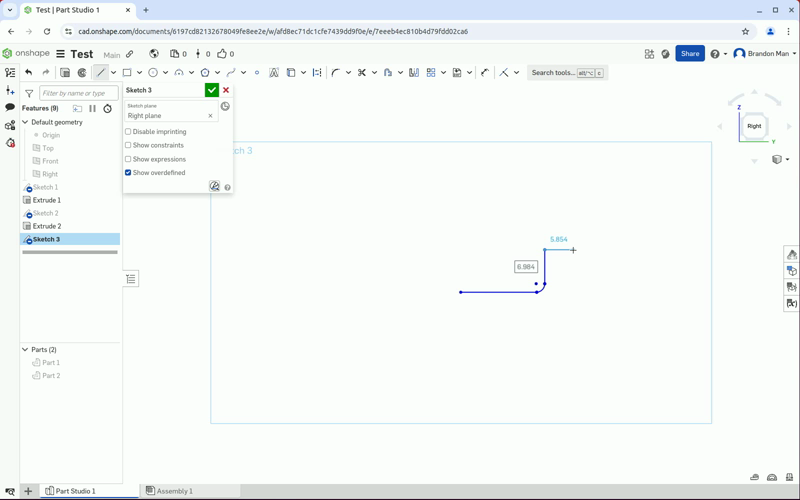
key_up(shift)
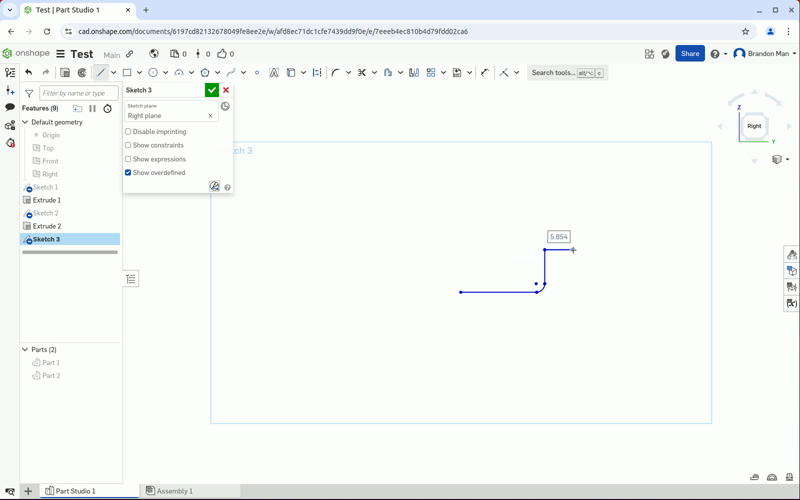
key_down(shift)
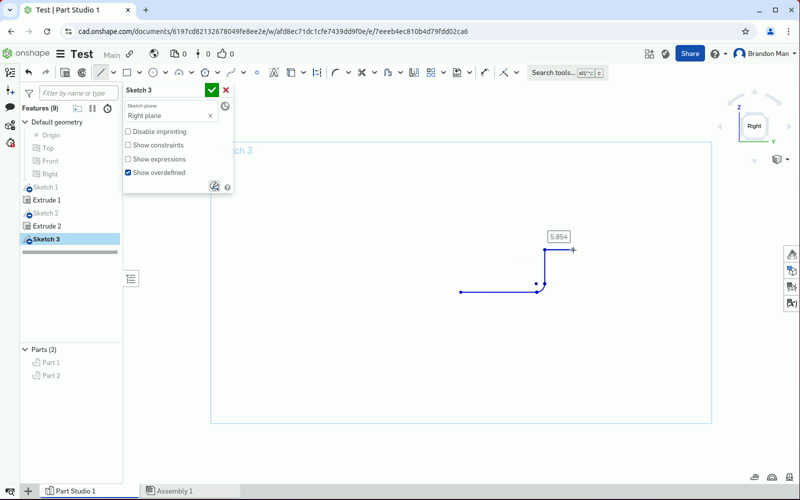
mouse_move(589, 249)
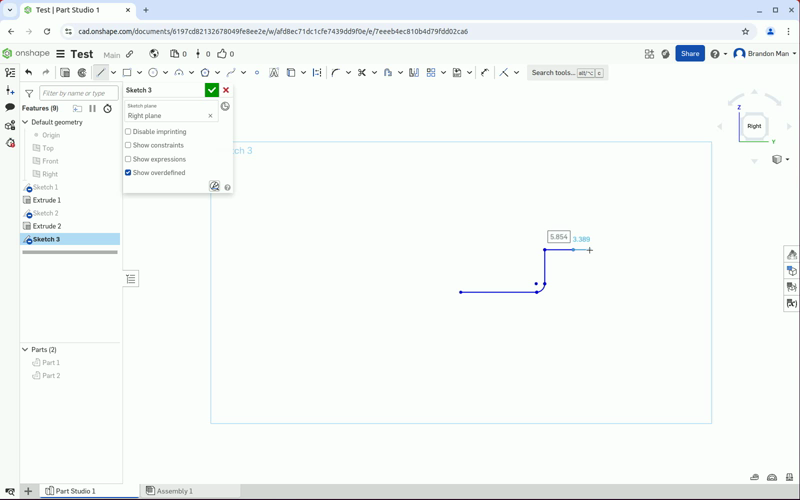
mouse_move(573, 241)
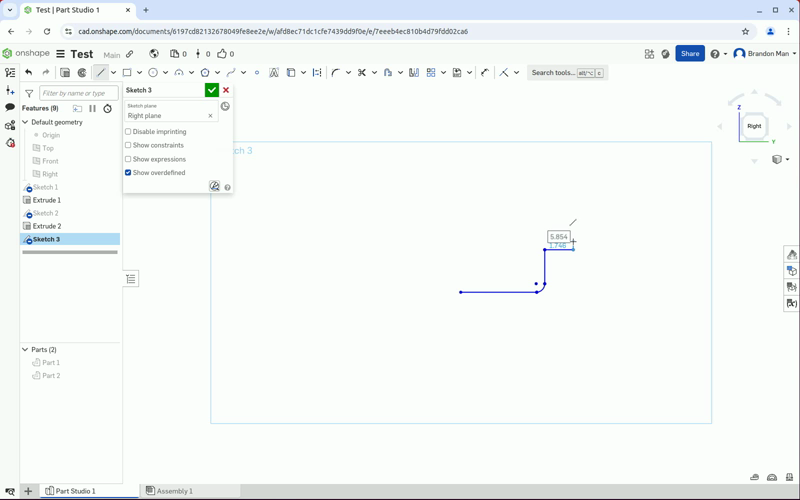
click(573, 241)
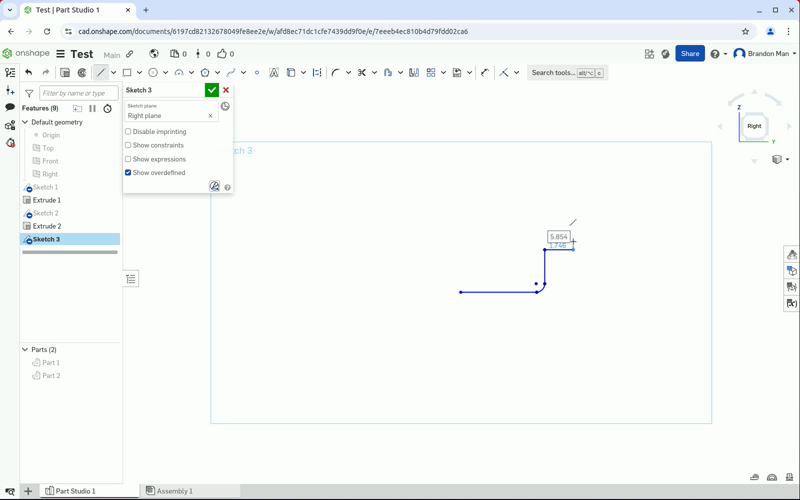
key_up(shift)
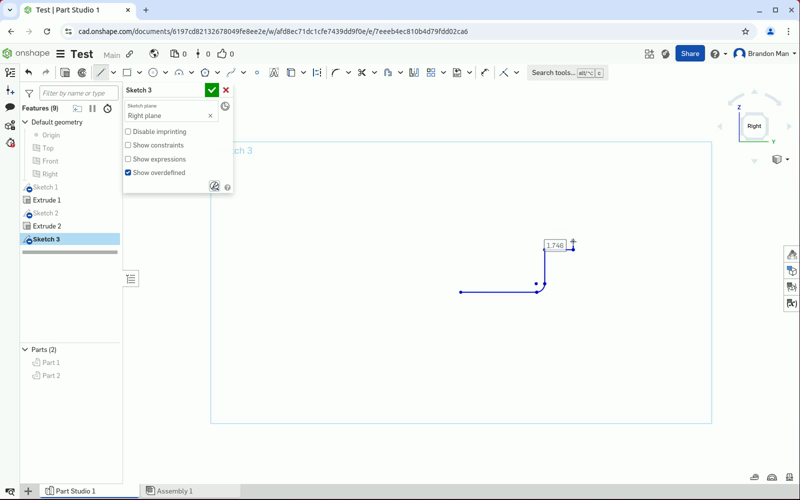
key_down(shift)
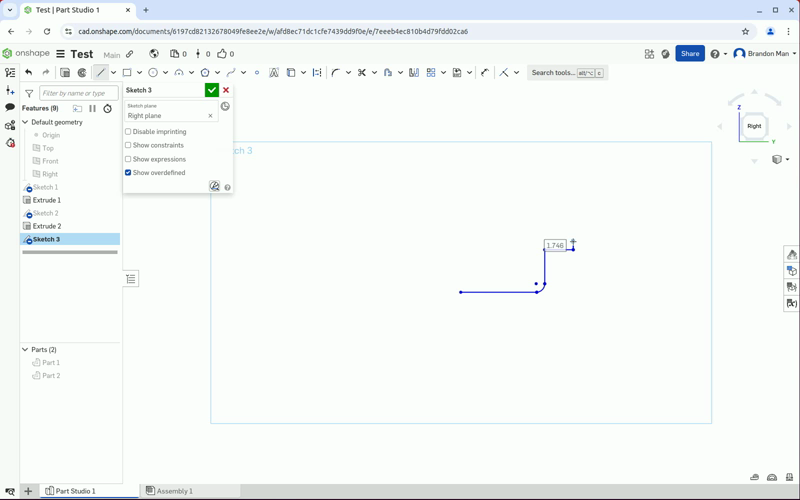
mouse_move(589, 241)
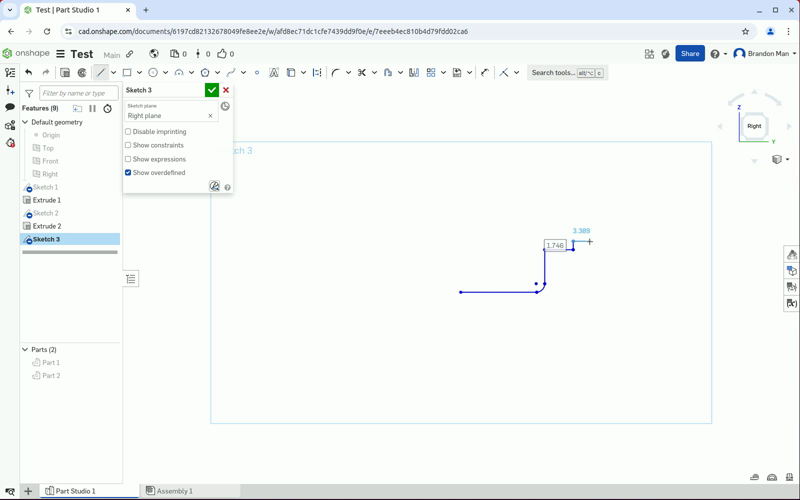
mouse_move(536, 241)
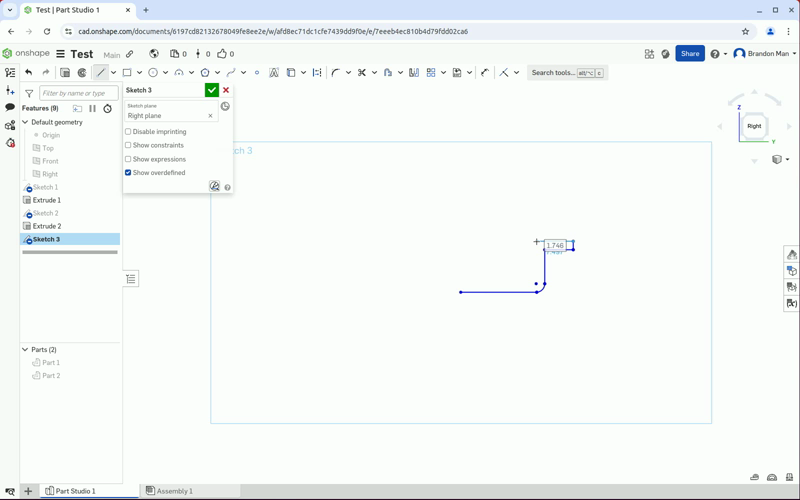
click(536, 241)
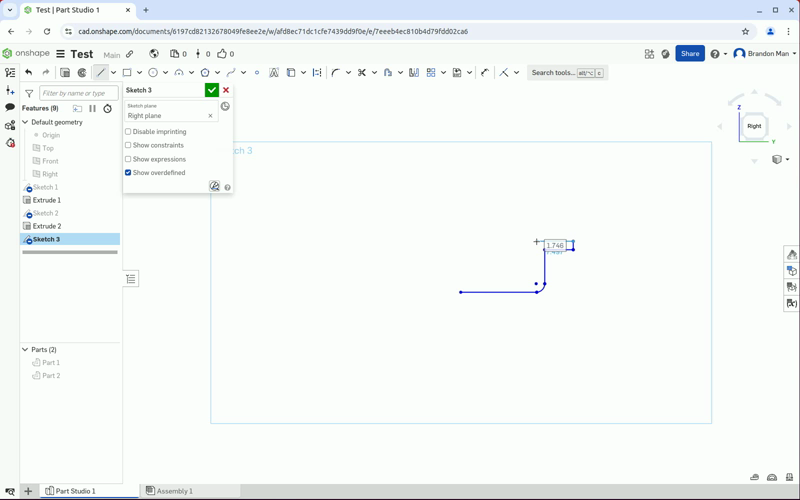
key_up(shift)
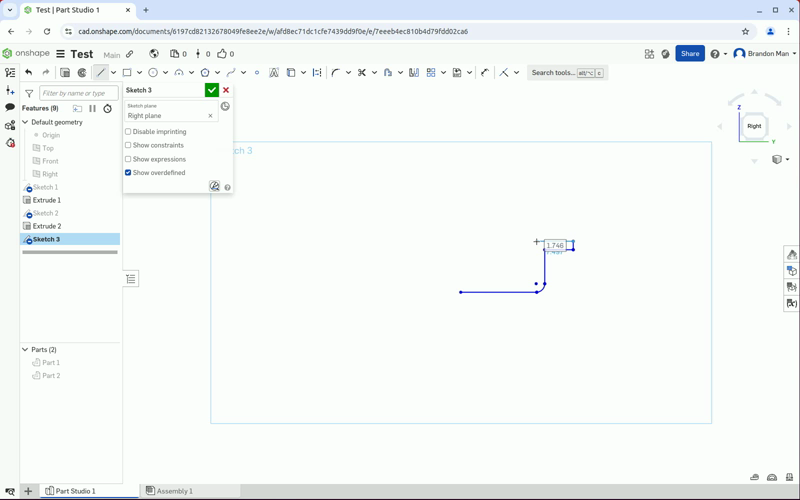
key_down(shift)
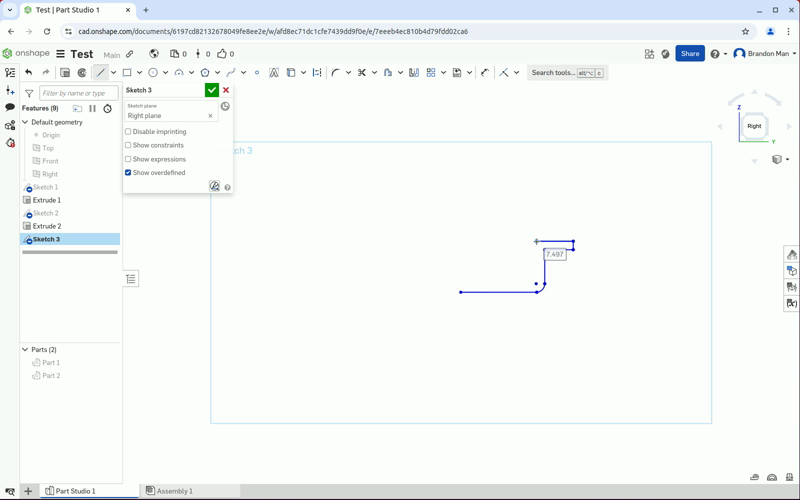
mouse_move(566, 241)
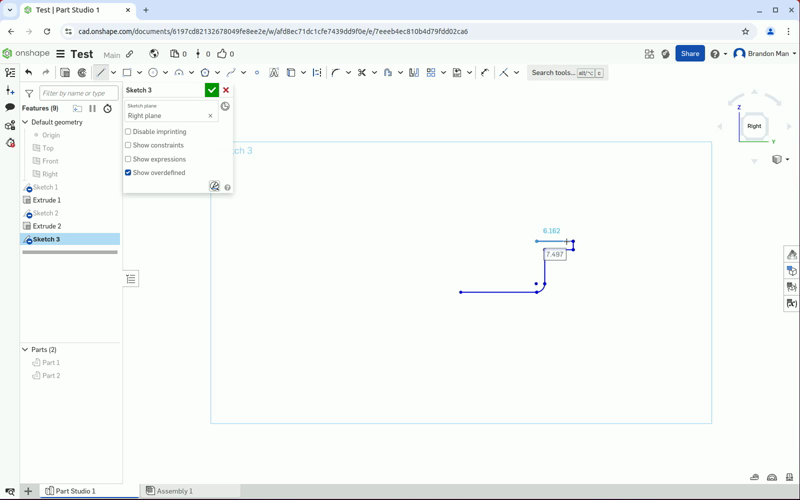
mouse_move(536, 274)
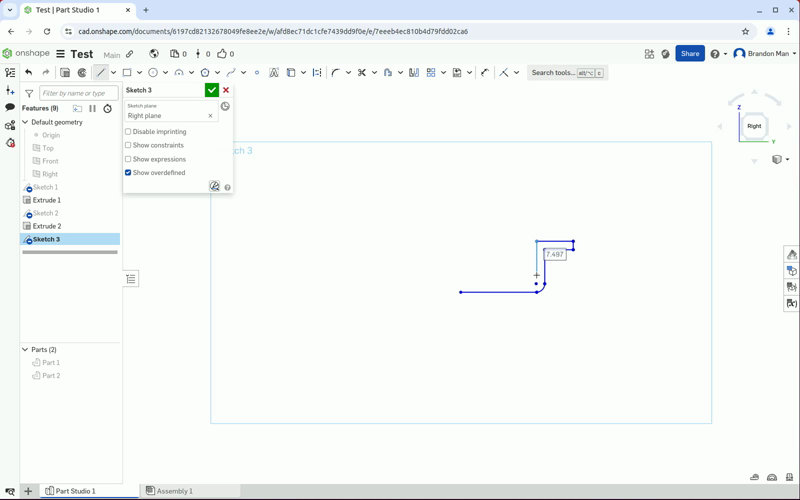
click(536, 274)
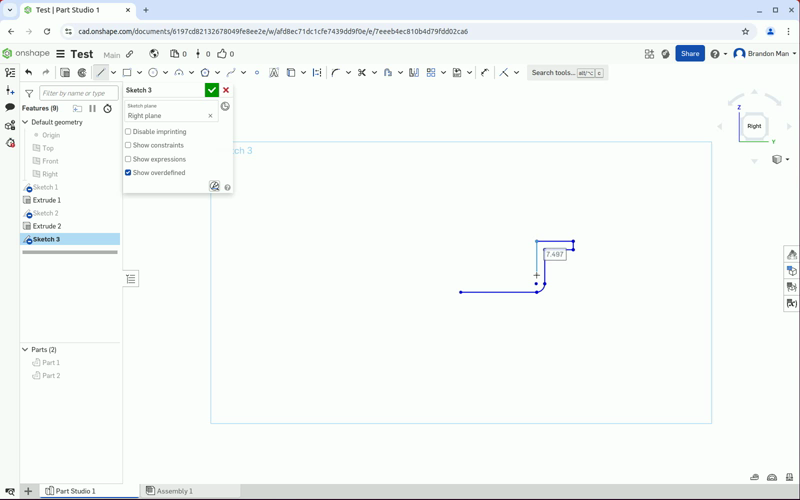
key_up(shift)
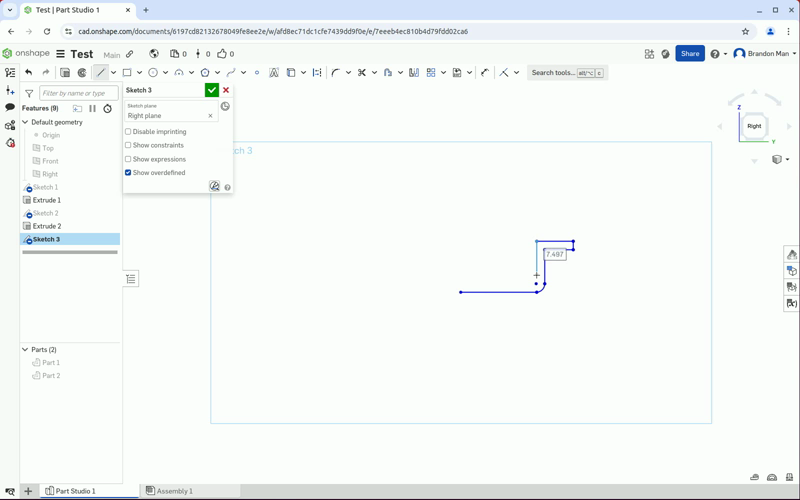
key(esc)
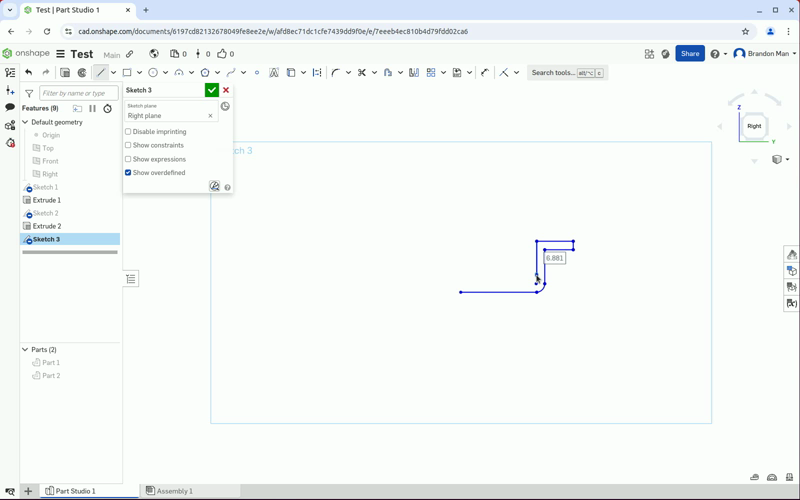
key(a)
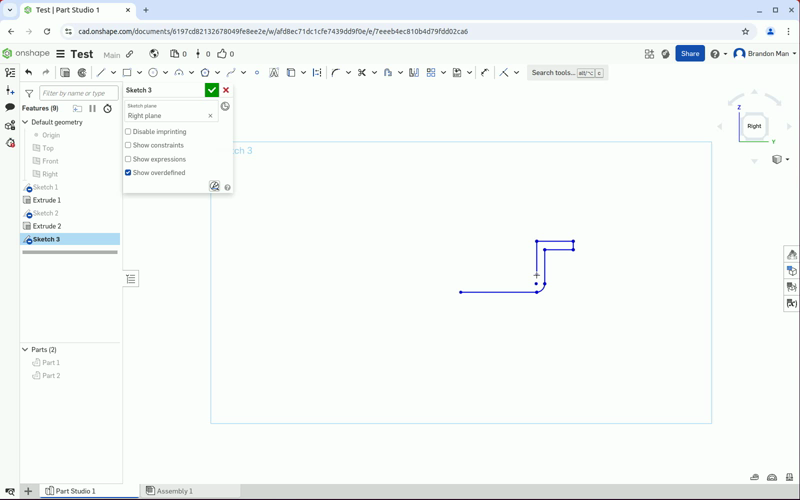
mouse_move(536, 274)
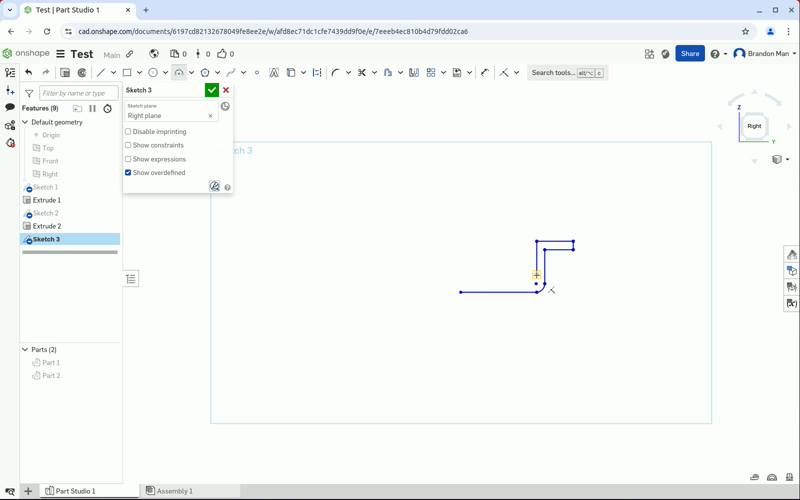
click(536, 274)
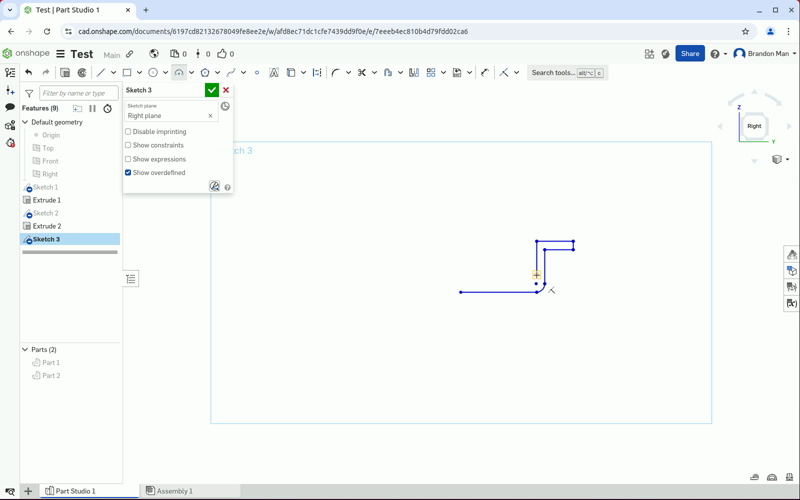
key_down(shift)
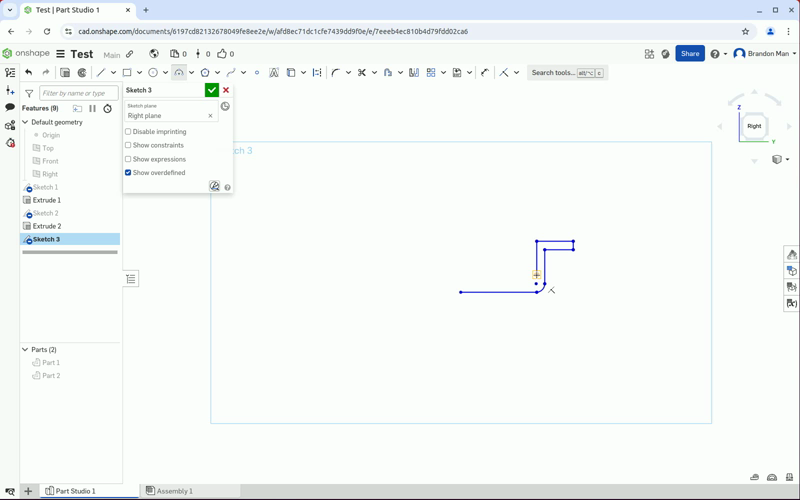
mouse_move(527, 283)
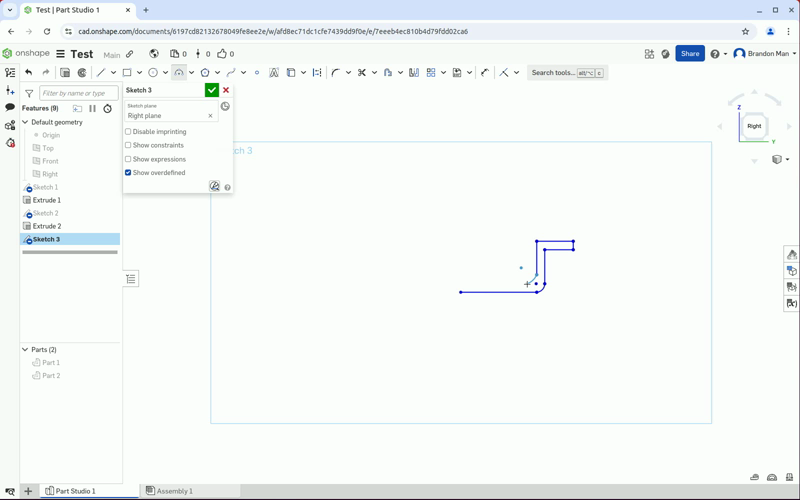
click(527, 283)
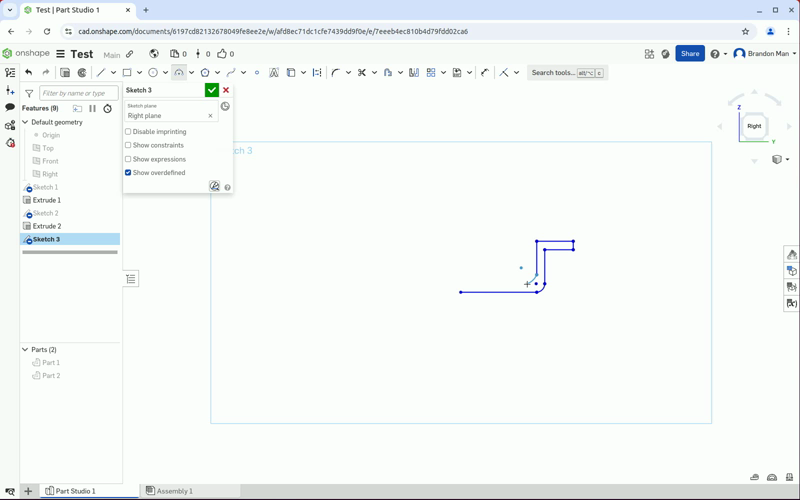
mouse_move(533, 281)
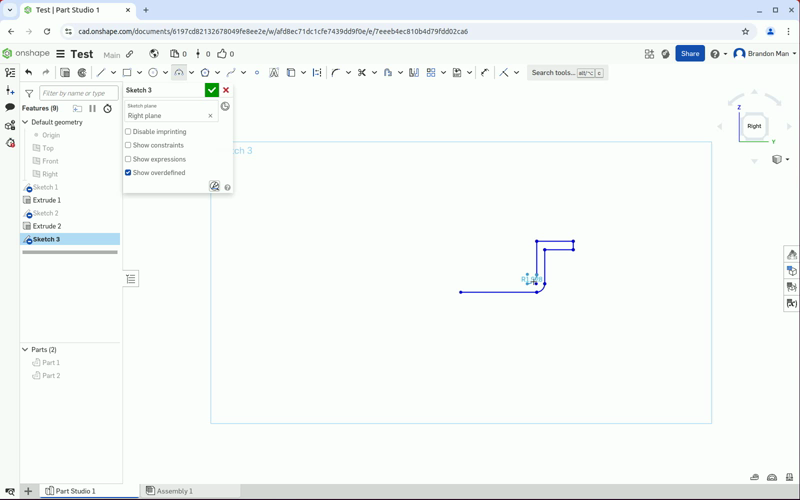
scroll(6)
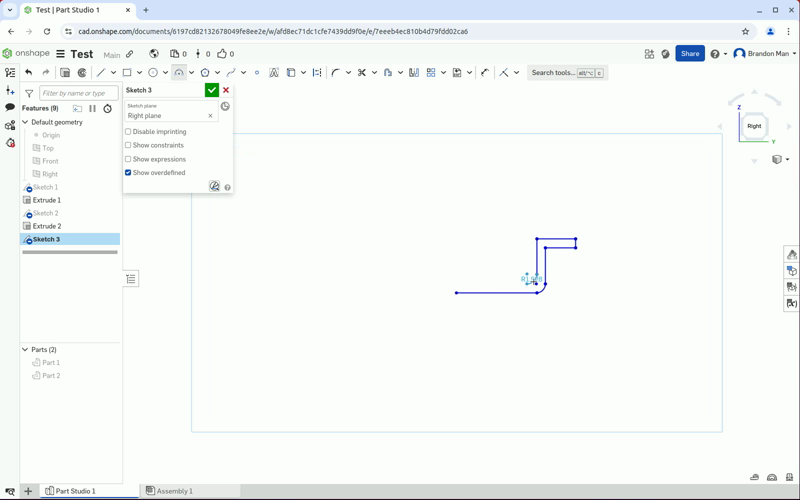
scroll(6)
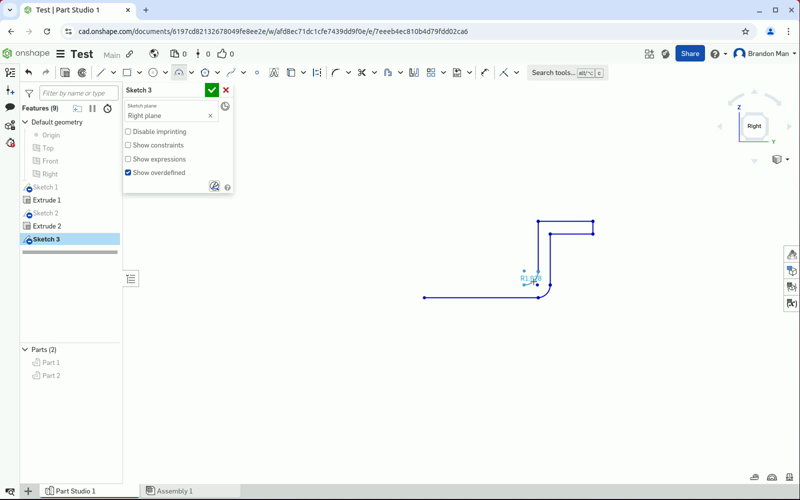
scroll(6)
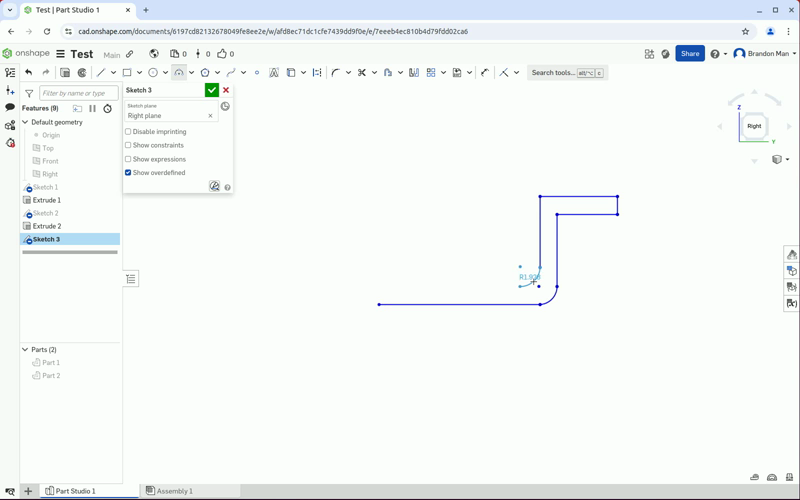
scroll(6)
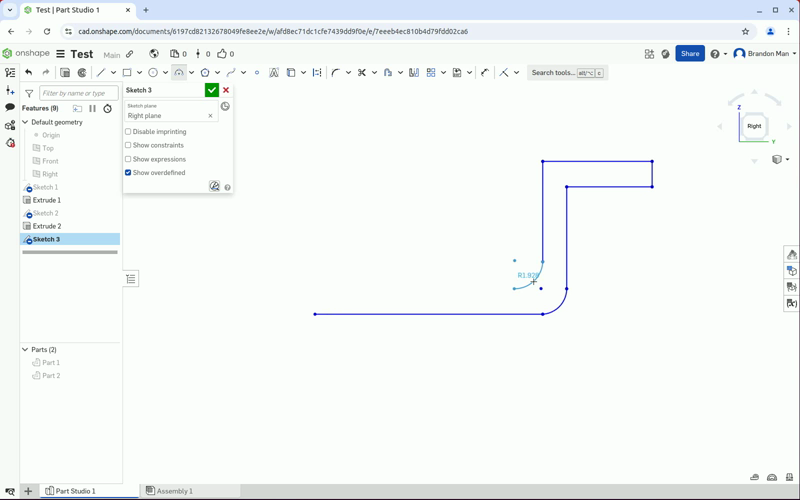
scroll(6)
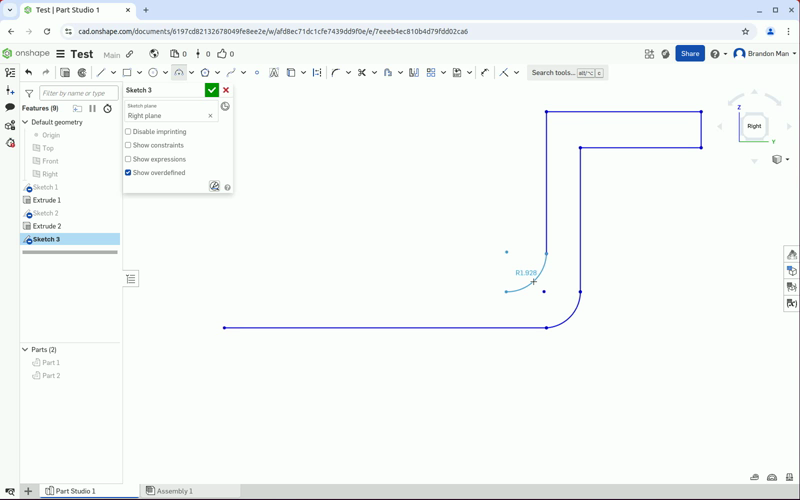
scroll(6)
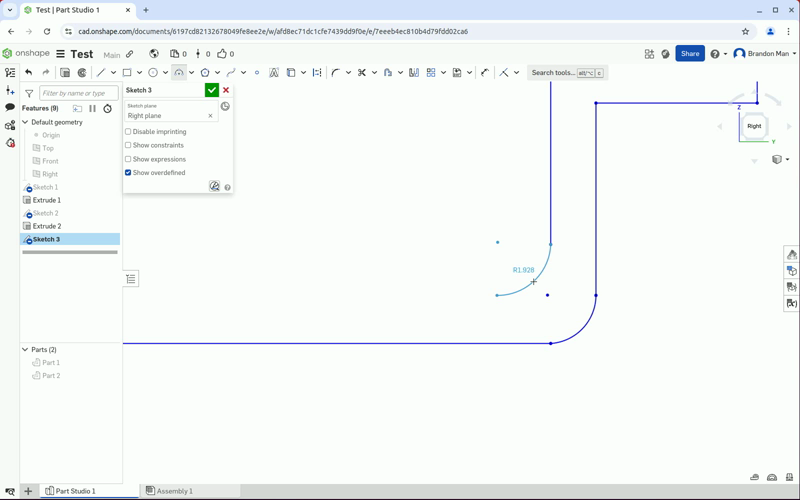
scroll(6)
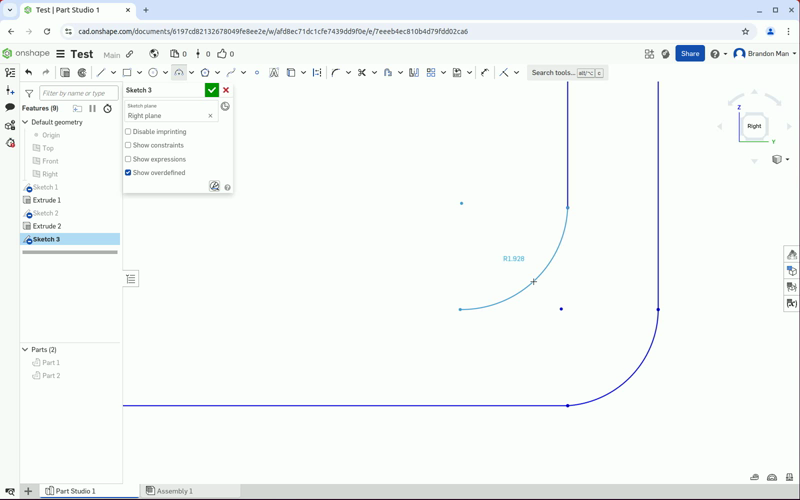
click(533, 281)
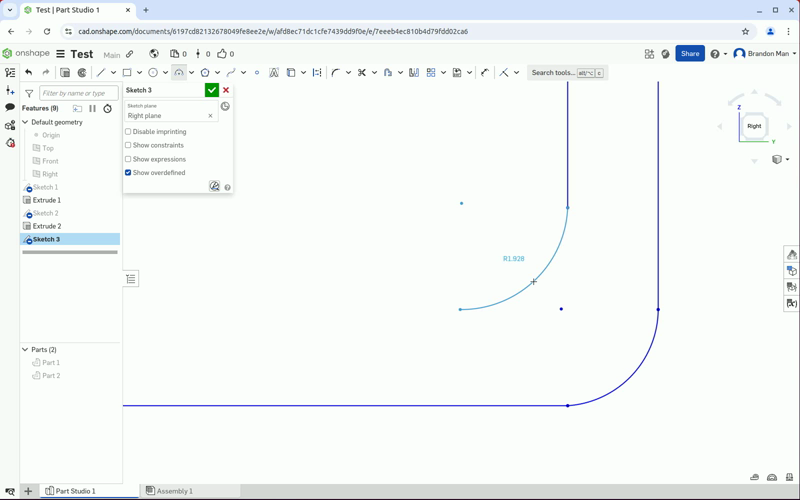
scroll(-6)
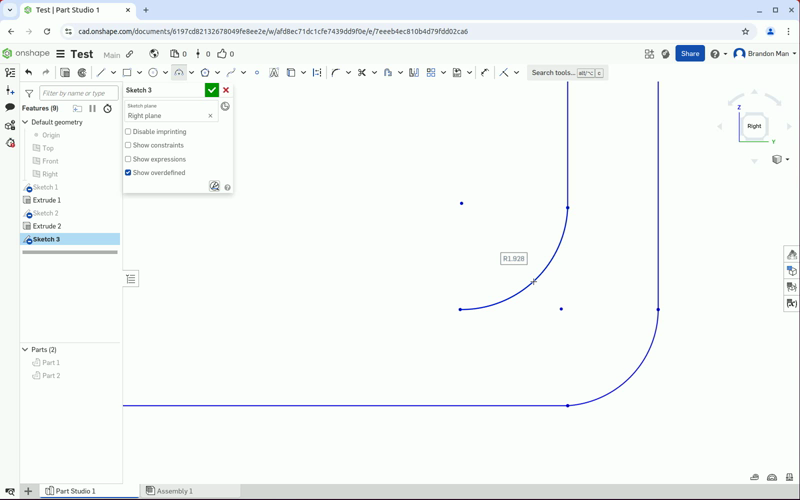
scroll(-6)
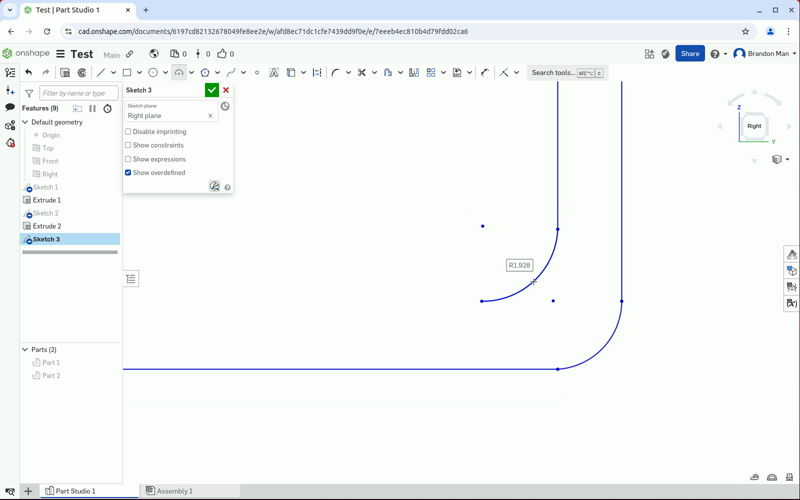
scroll(-6)
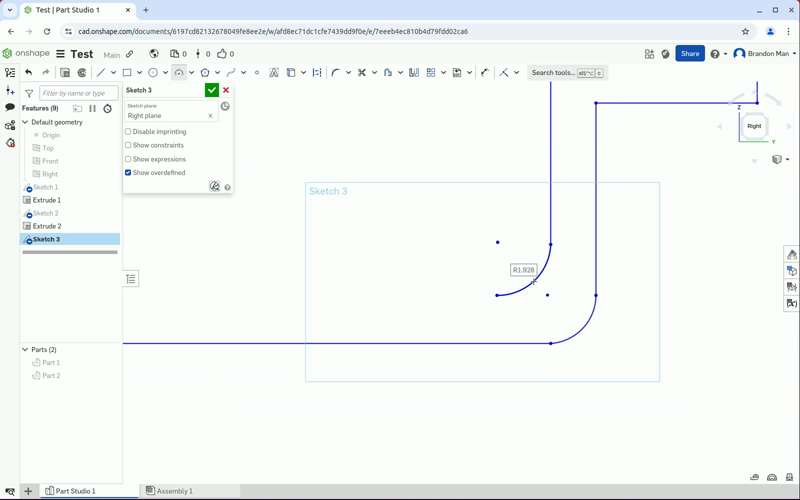
scroll(-6)
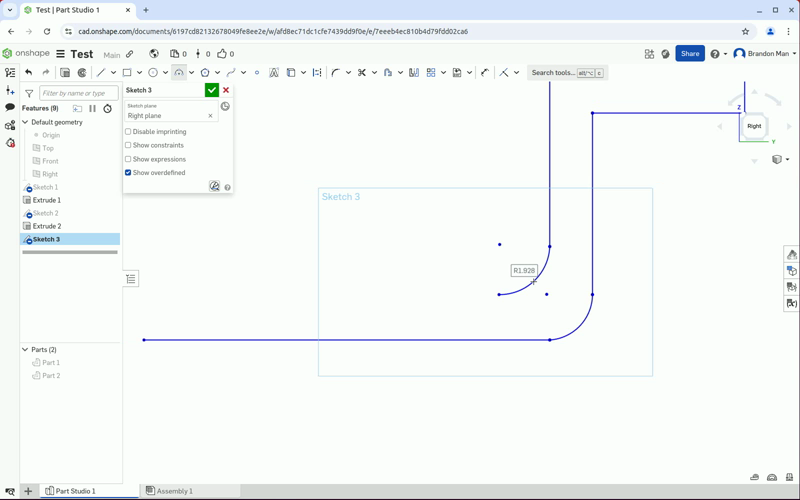
scroll(-6)
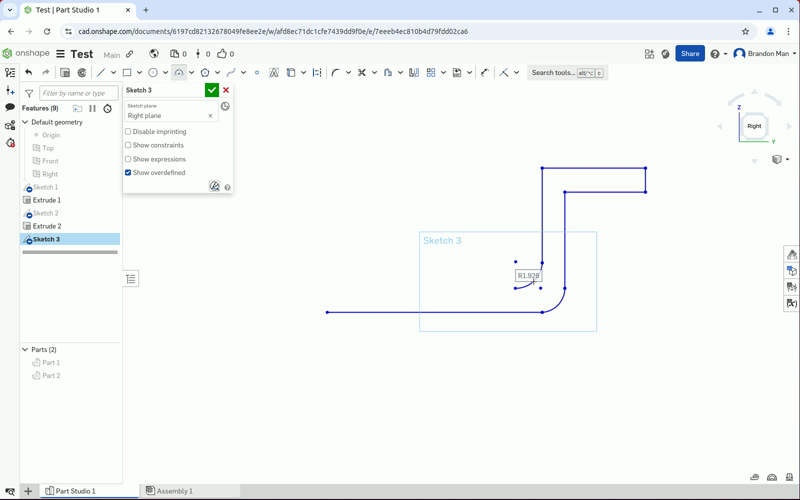
scroll(-6)
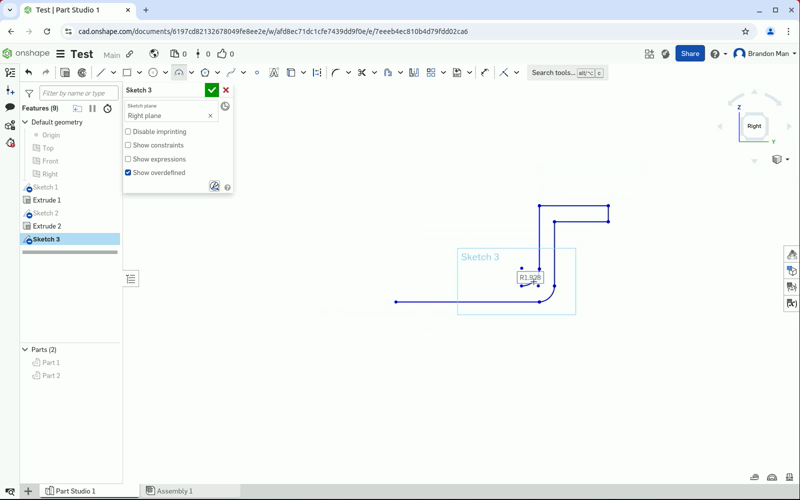
scroll(-6)
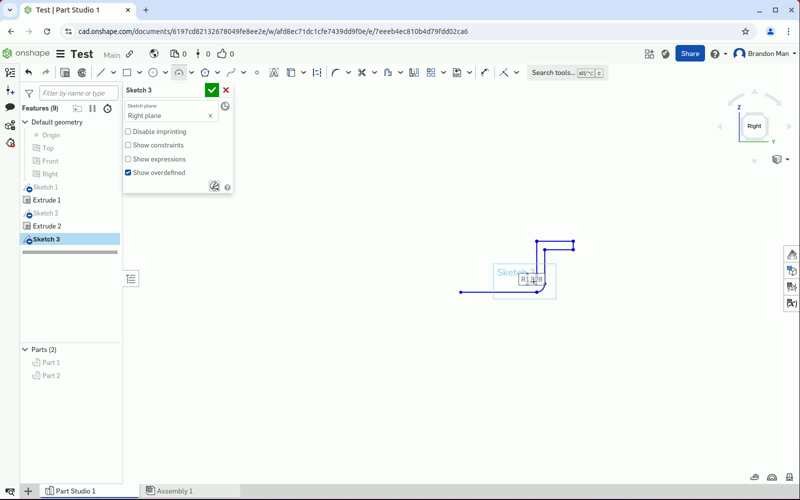
key_up(shift)
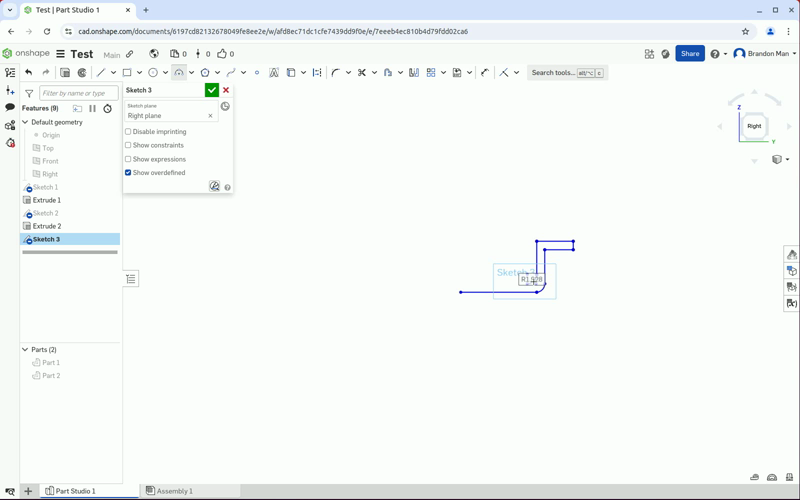
key(esc)
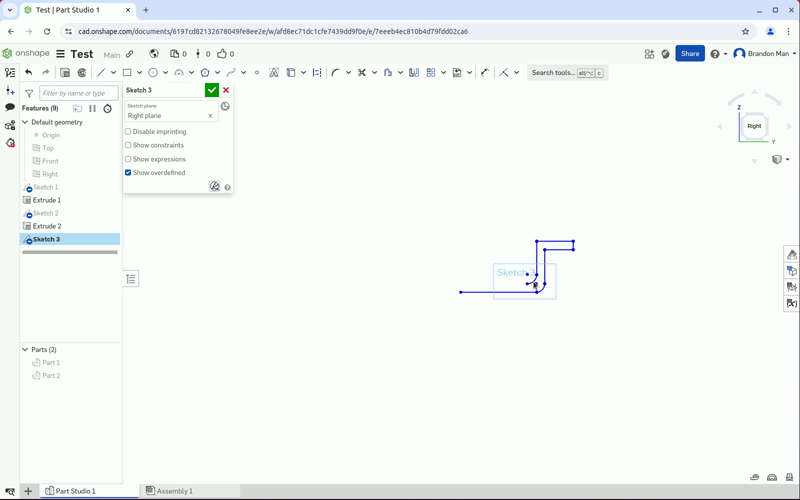
key(l)
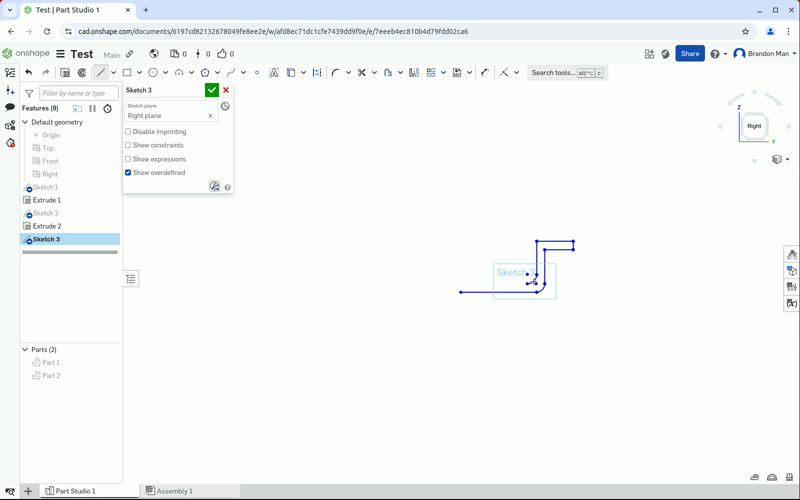
mouse_move(527, 283)
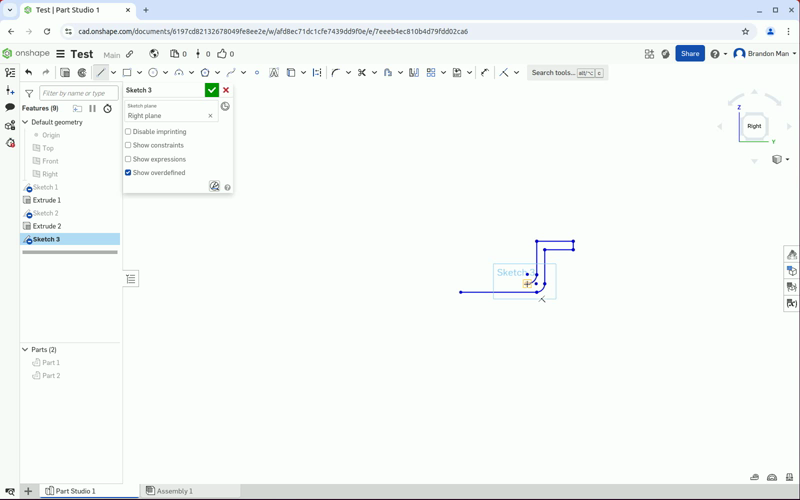
click(527, 283)
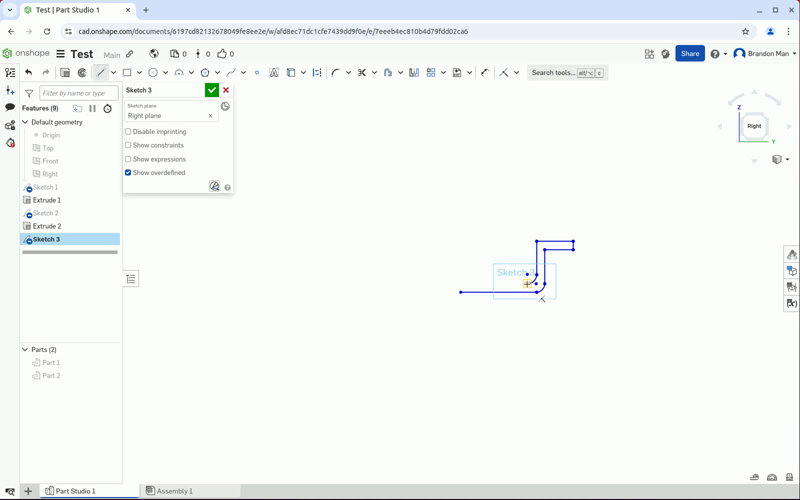
key_down(shift)
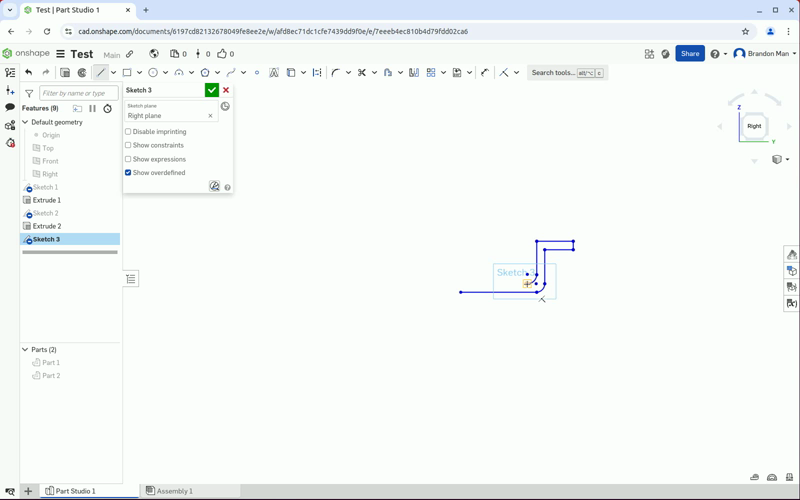
mouse_move(460, 283)
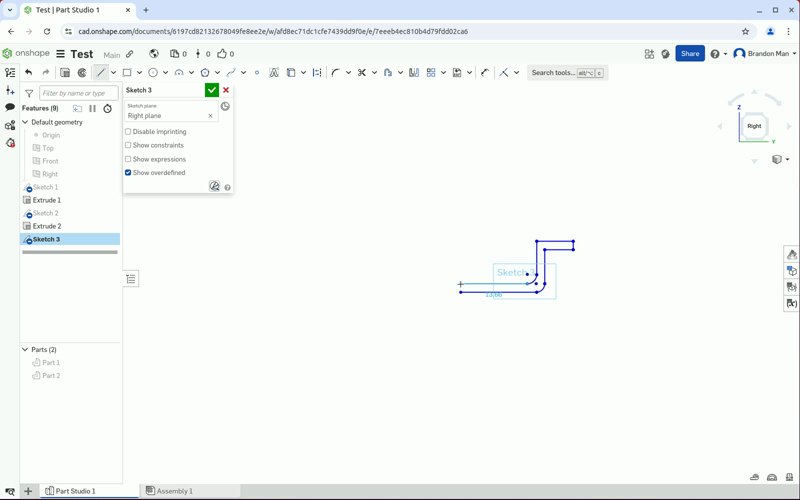
click(460, 283)
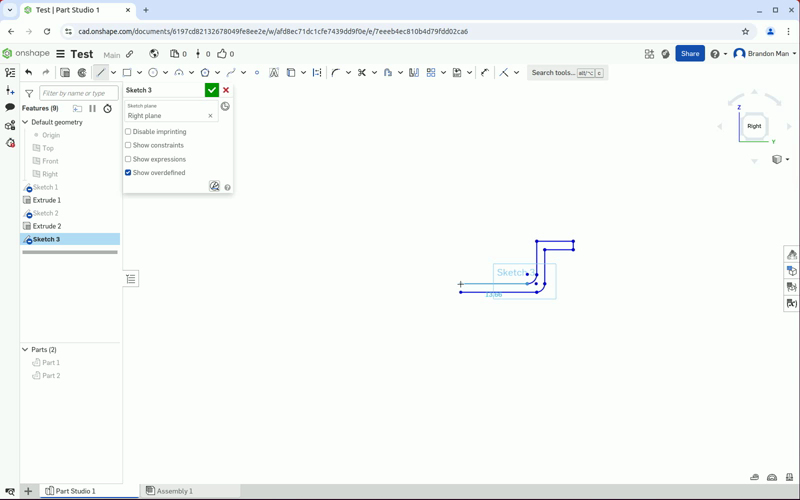
key_up(shift)
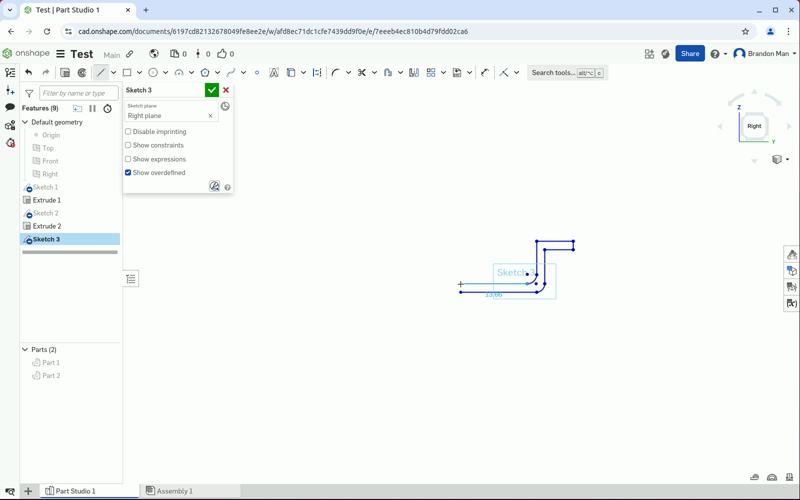
mouse_move(490, 283)
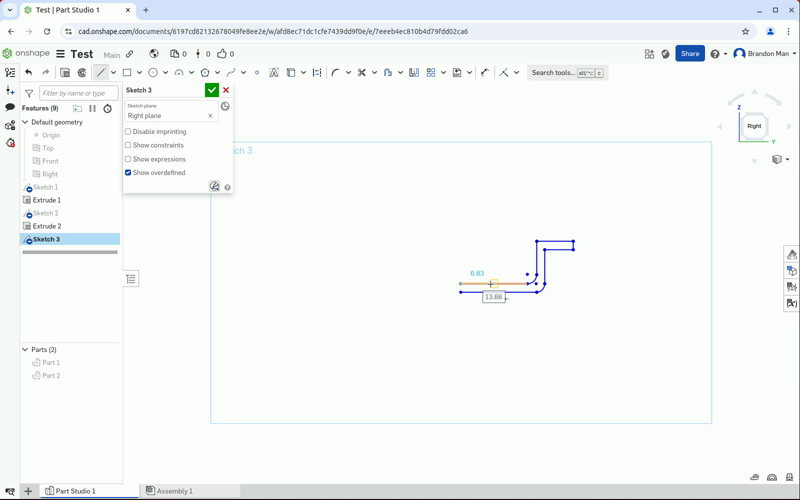
key_down(shift)
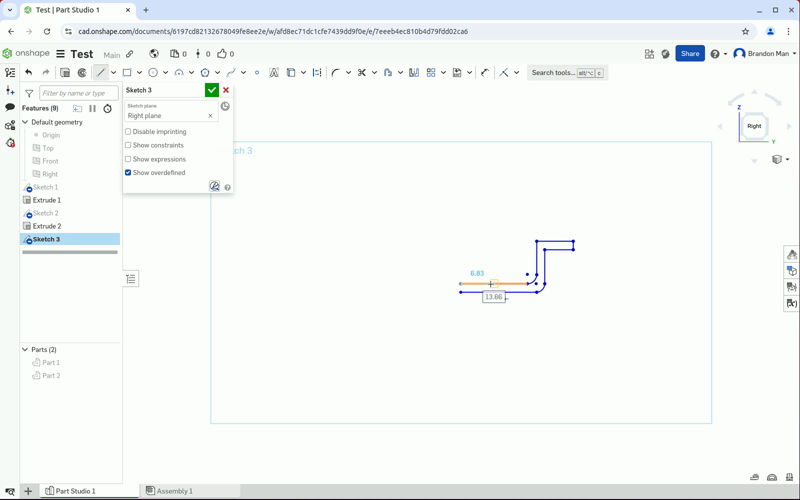
mouse_move(460, 292)
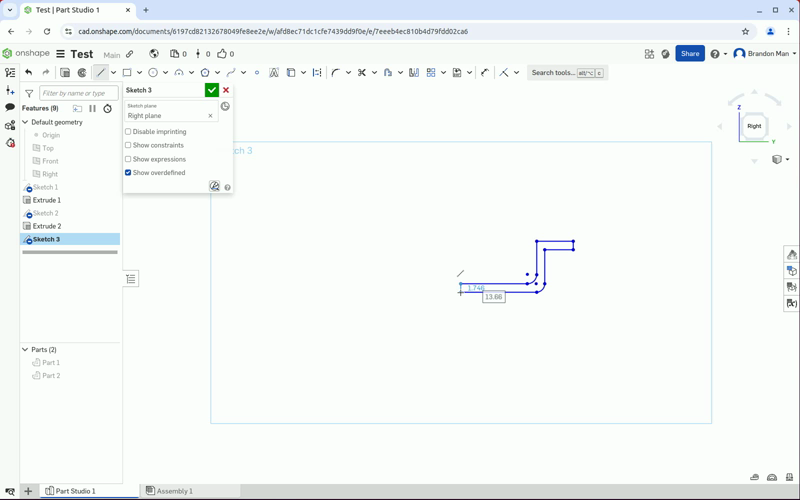
key_up(shift)
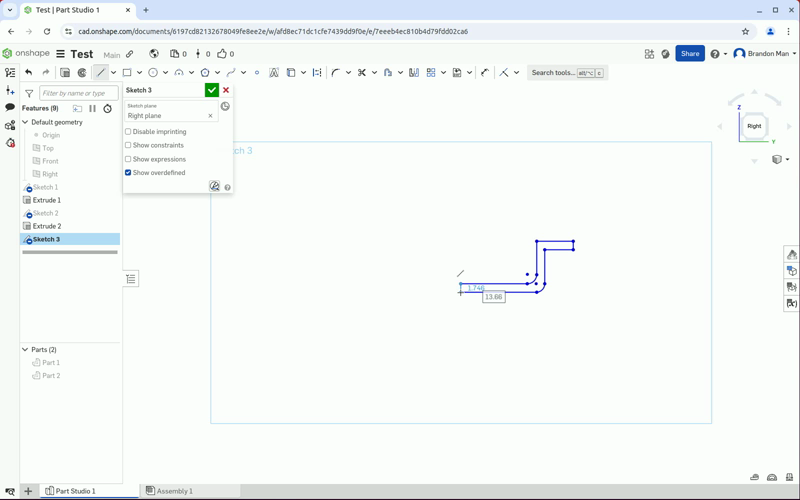
click(460, 292)
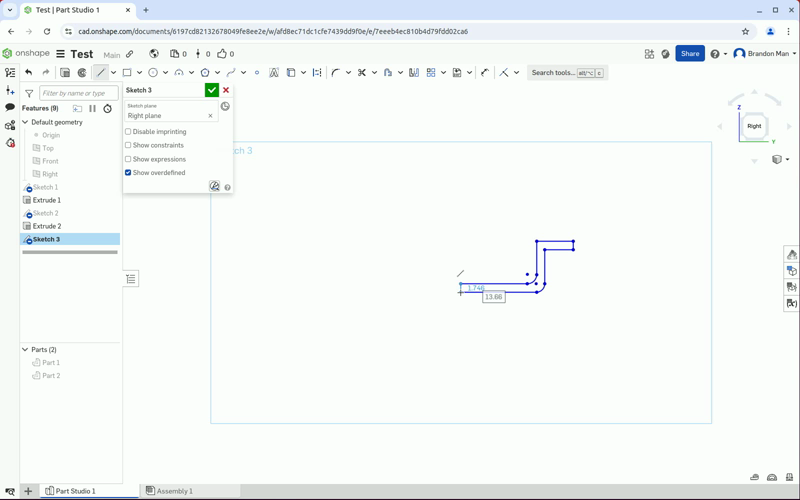
key(esc)
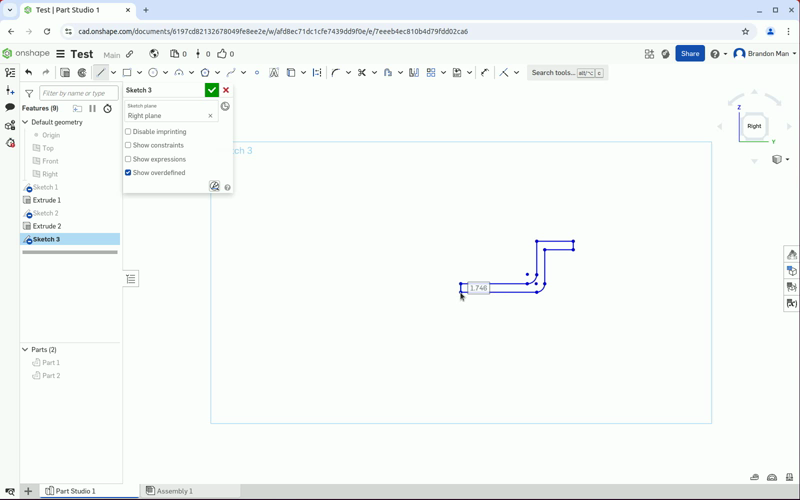
mouse_move(541, 261)
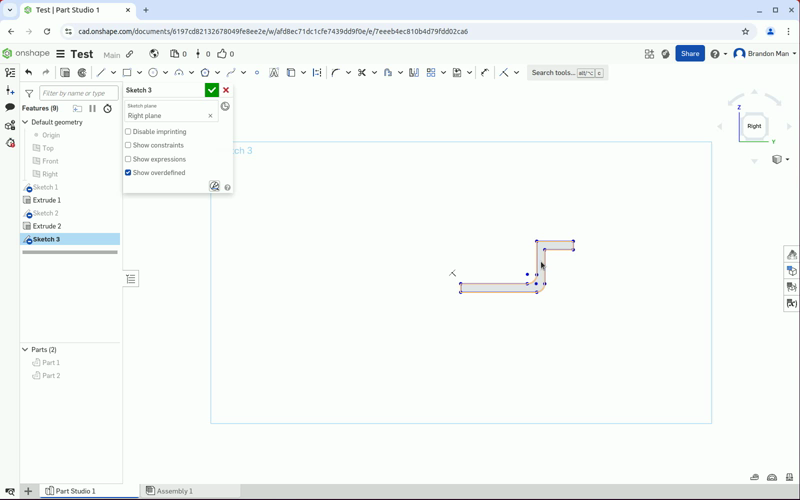
scroll(6)
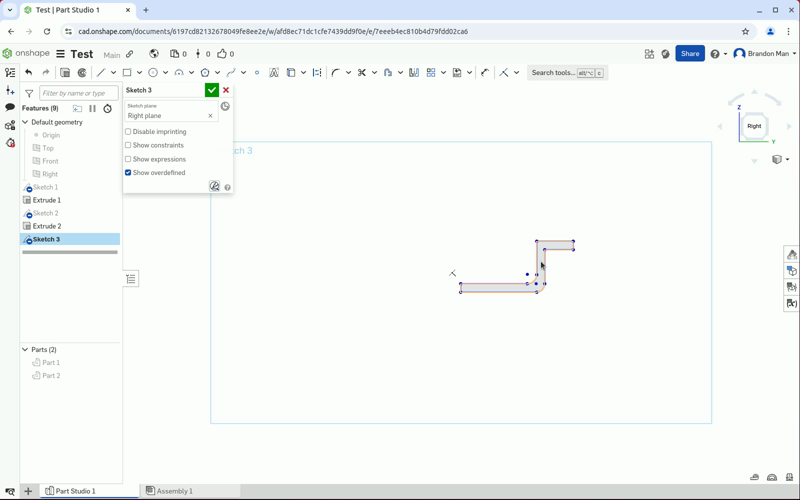
scroll(6)
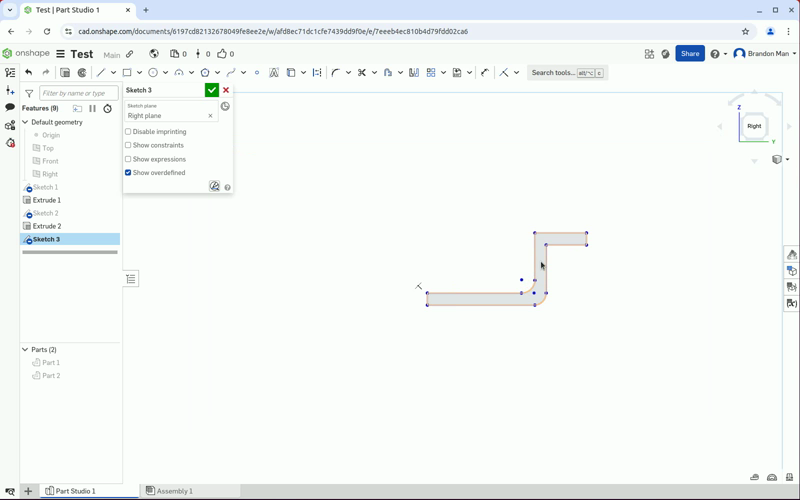
scroll(6)
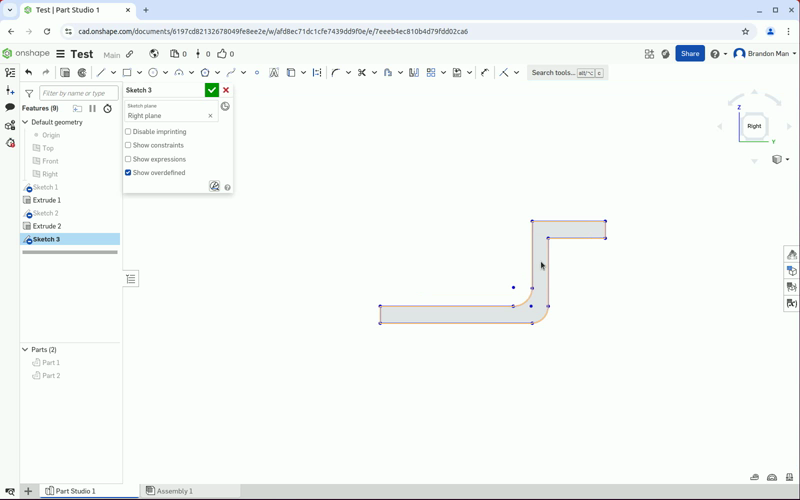
scroll(6)
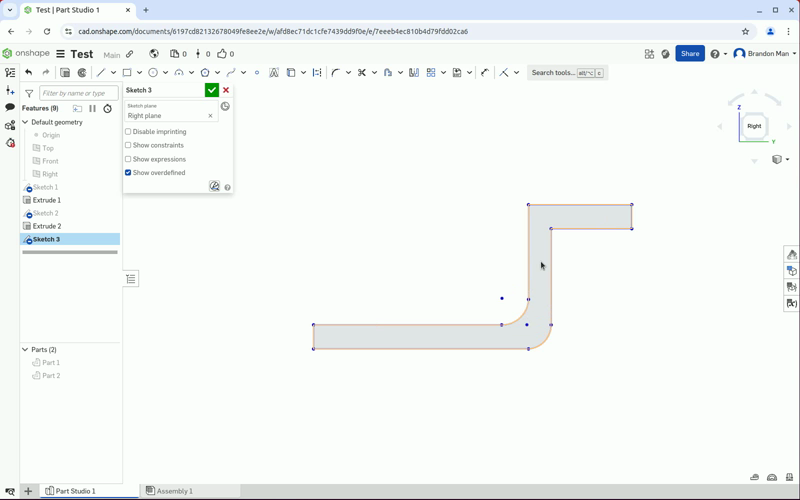
scroll(6)
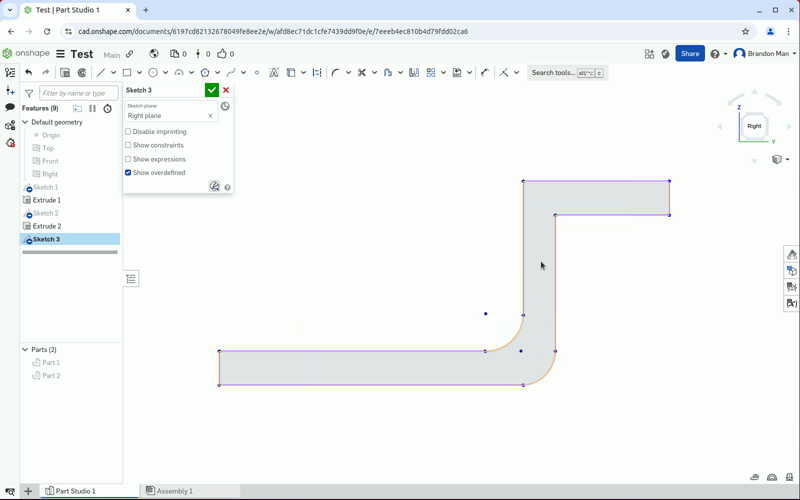
scroll(6)
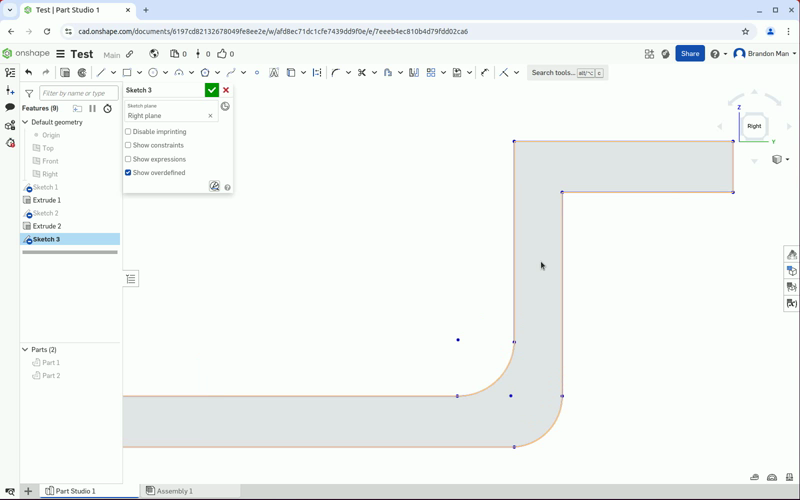
scroll(6)
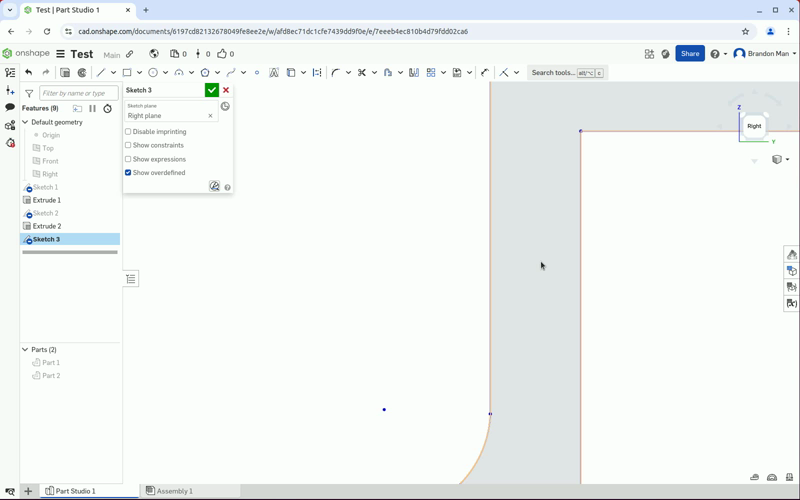
click(541, 261)
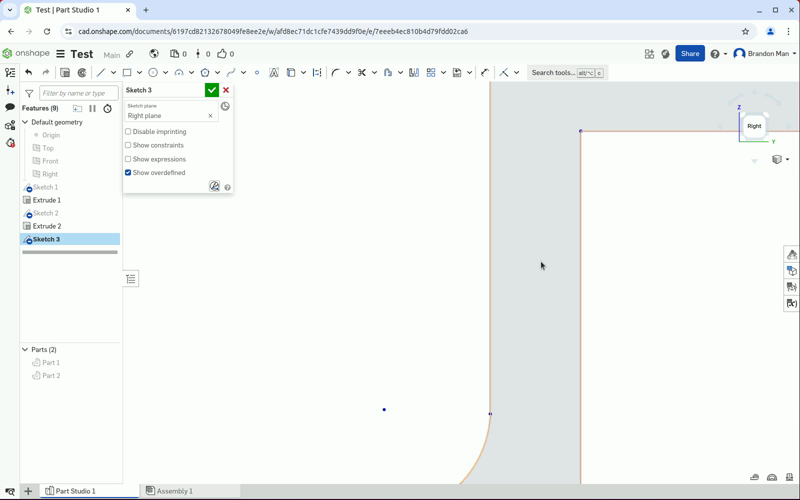
scroll(-6)
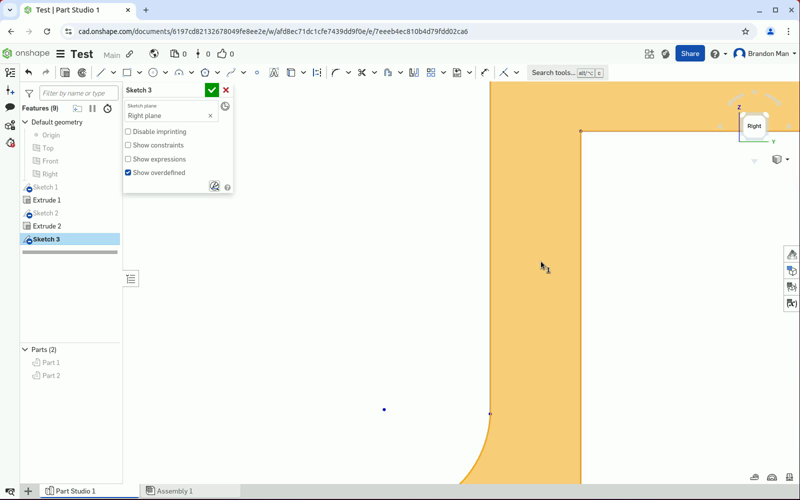
scroll(-6)
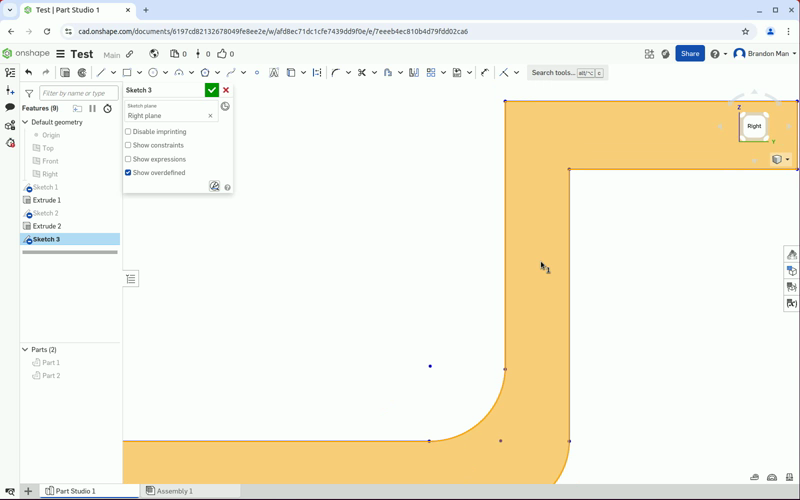
scroll(-6)
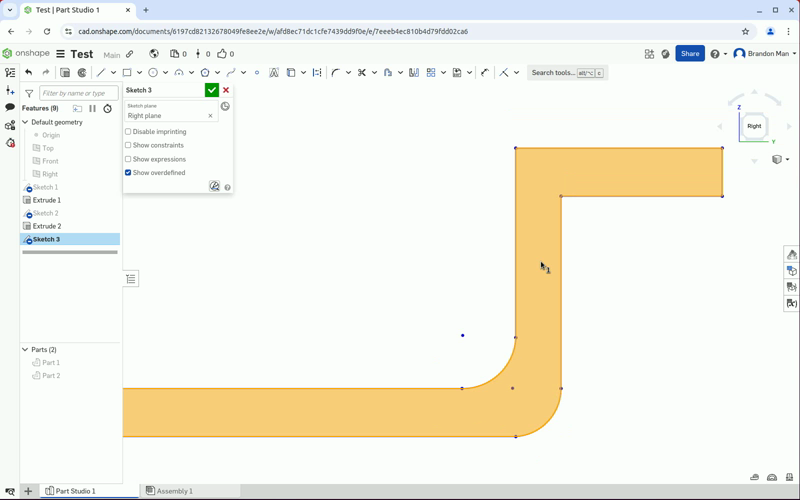
scroll(-6)
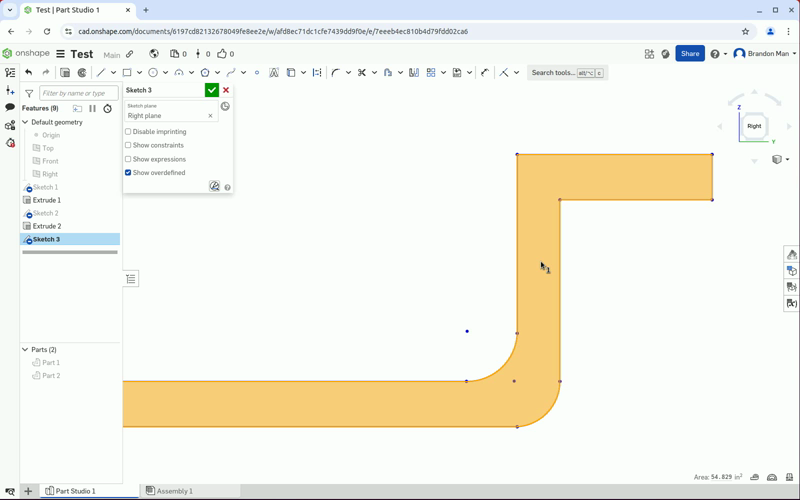
scroll(-6)
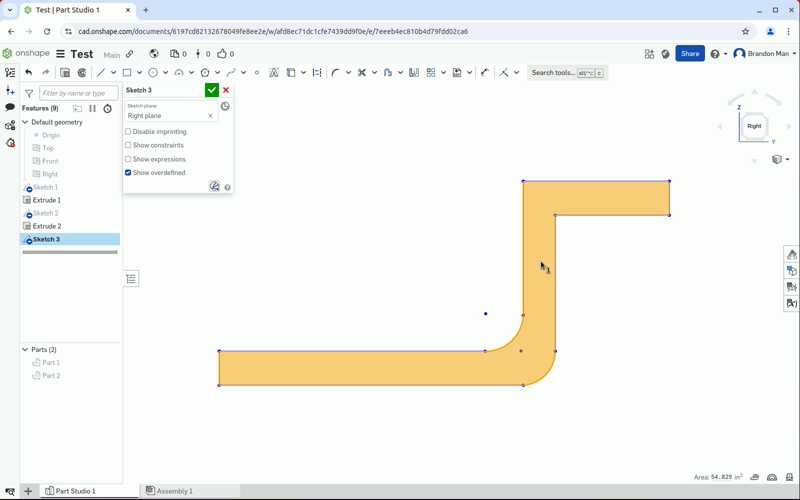
scroll(-6)
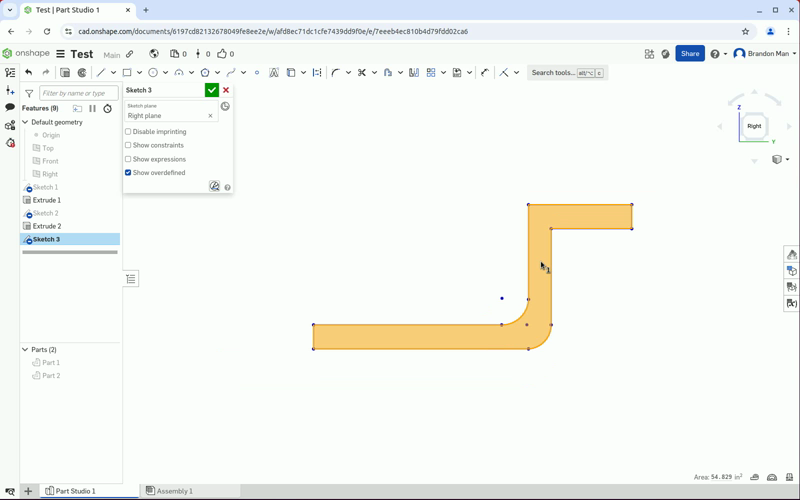
scroll(-6)
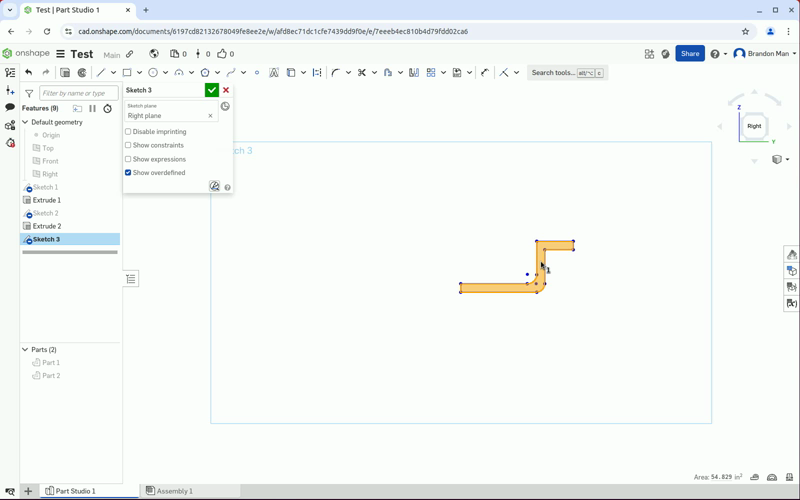
mouse_move(73, 352)
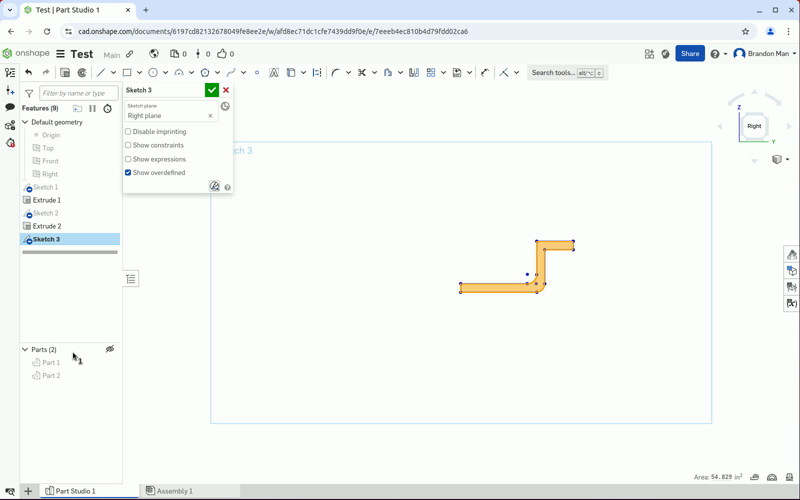
key(shift+y)
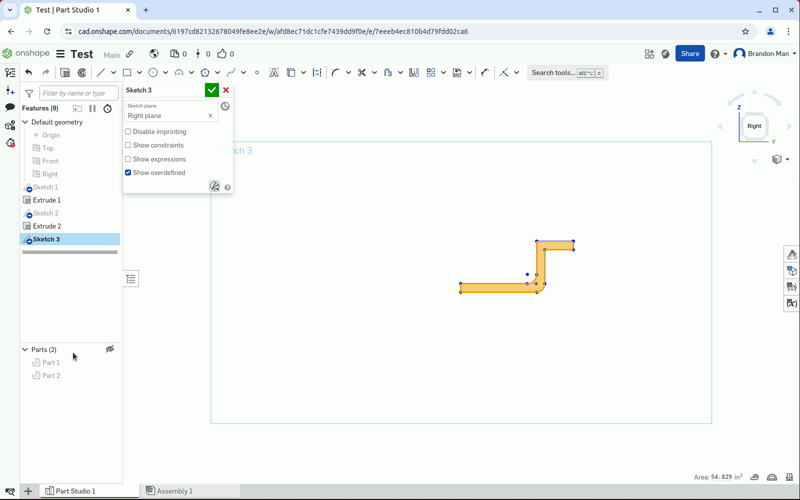
key(shift+e)
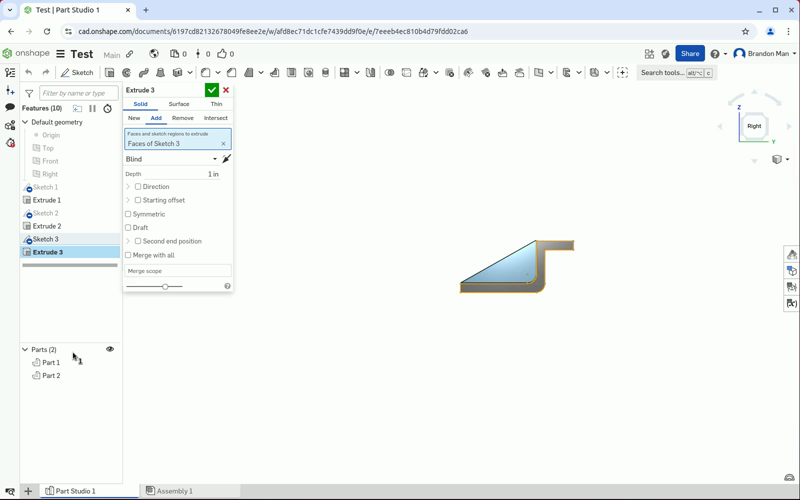
mouse_move(143, 106)
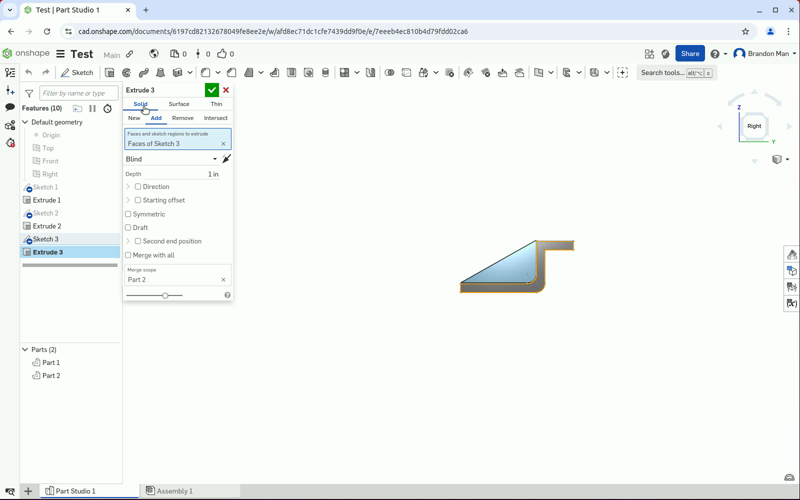
click(143, 106)
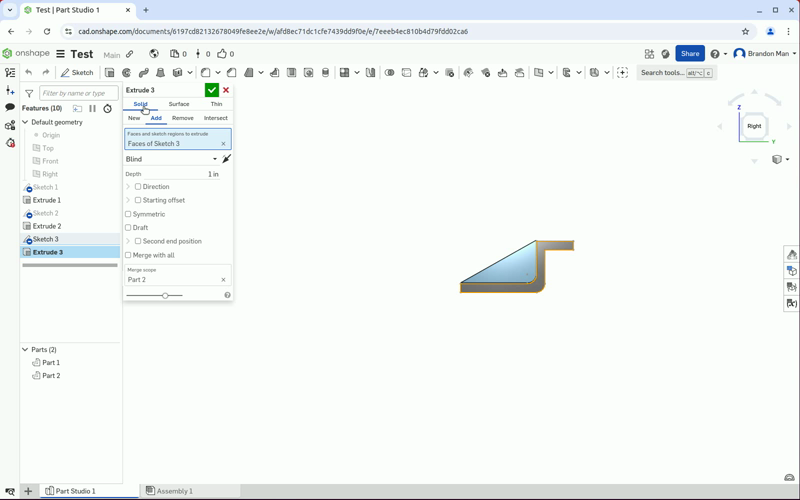
mouse_move(137, 120)
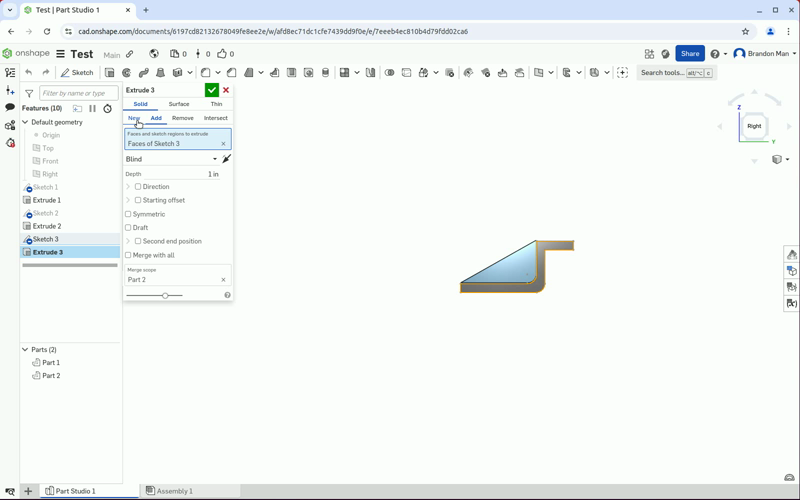
click(137, 120)
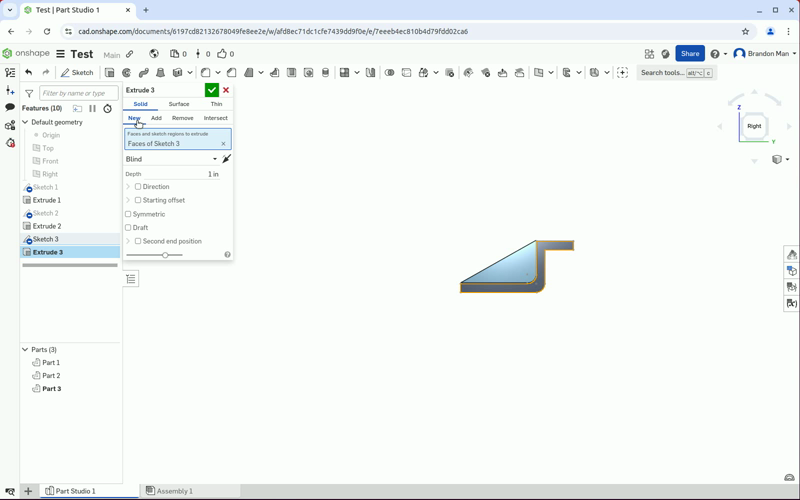
key(tab, 4)
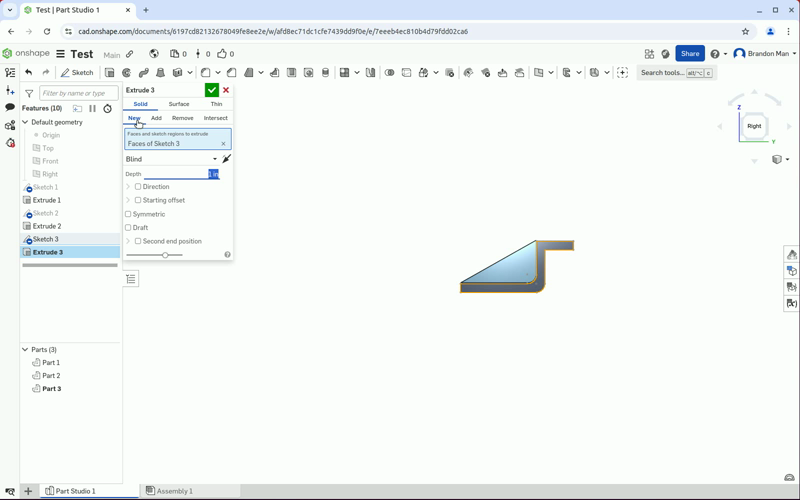
text(11.554)
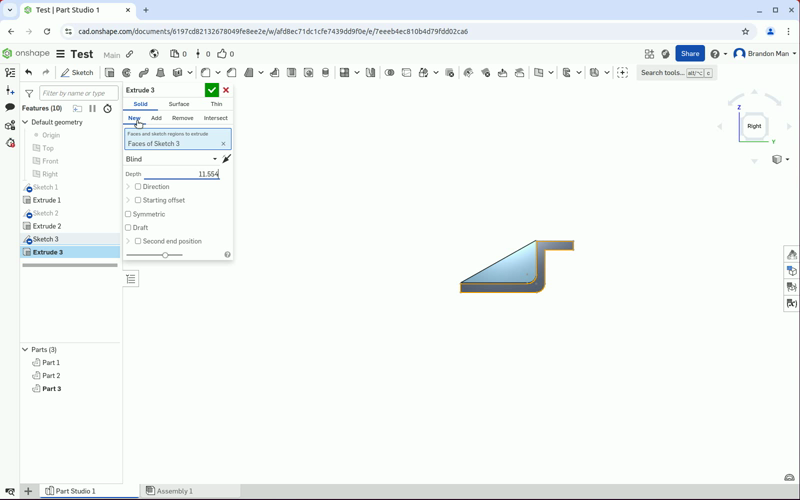
key(tab, 3)
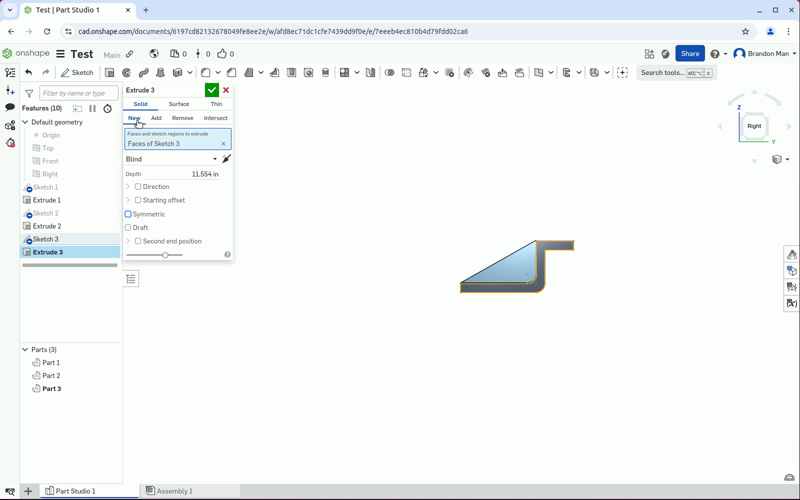
key(space)
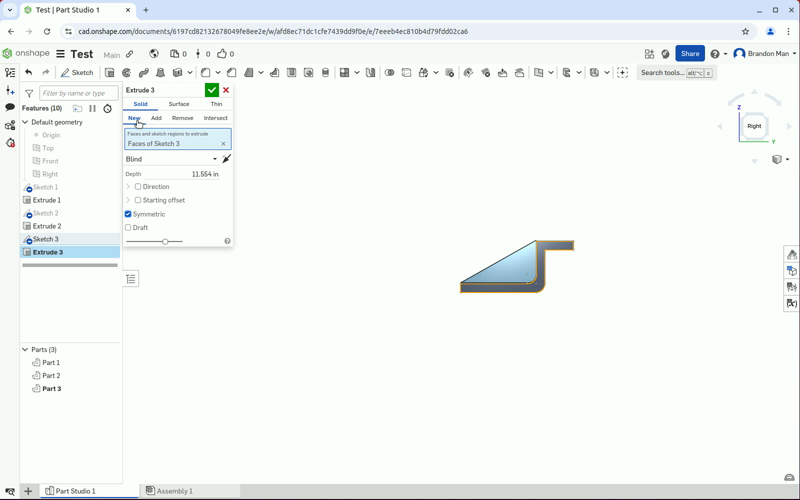
key(enter)
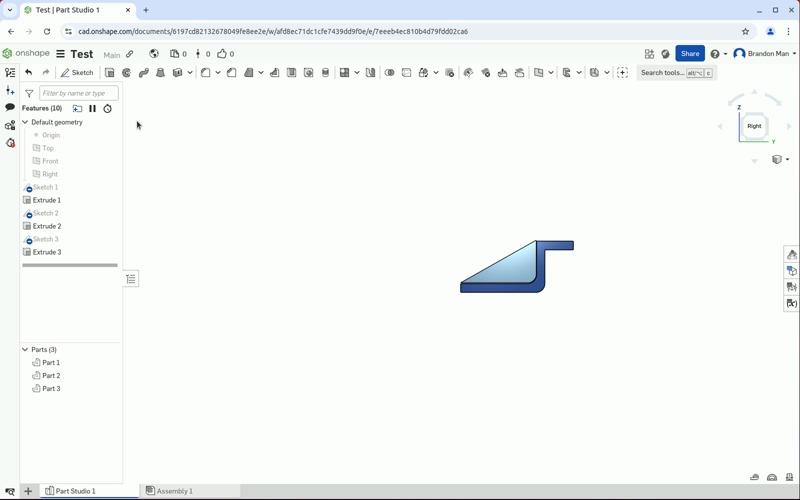
key(shift+h)
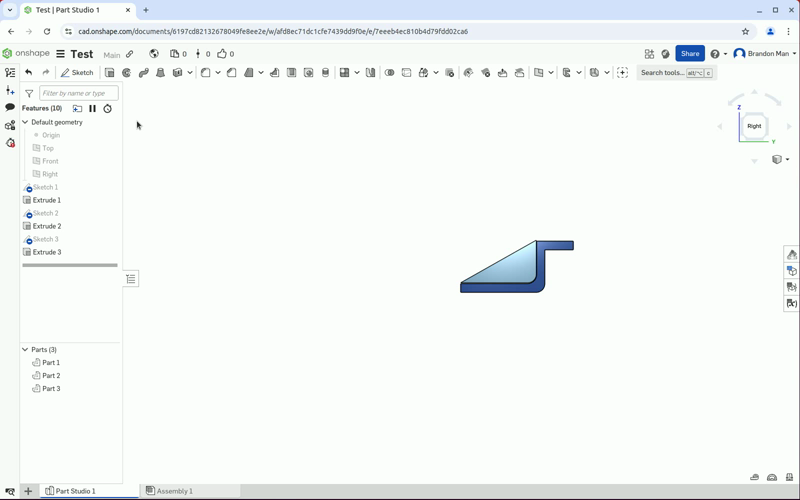
key(shift+h)
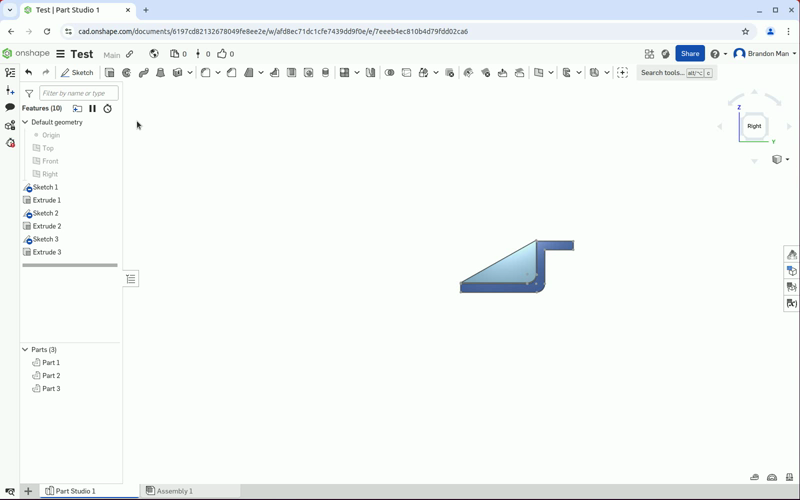
key(shift+7)
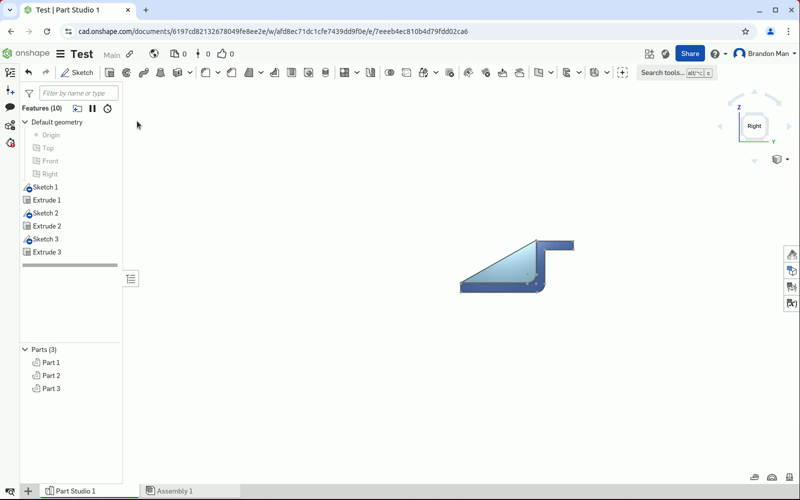
key(right, 2)
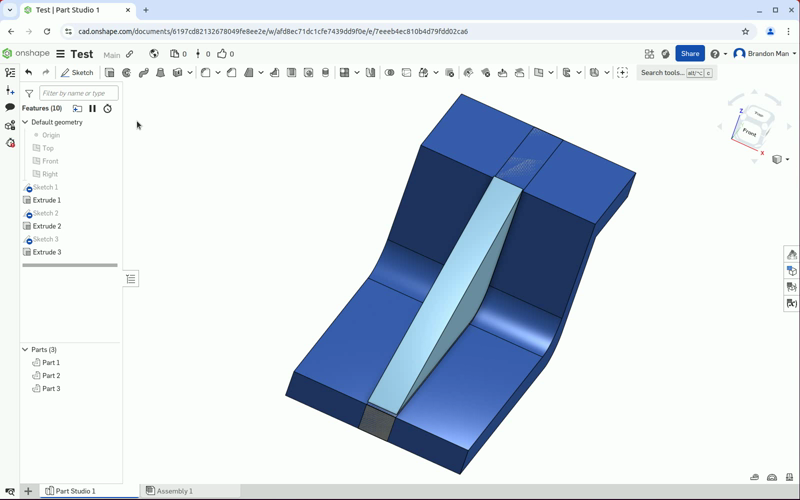
key(down, 2)
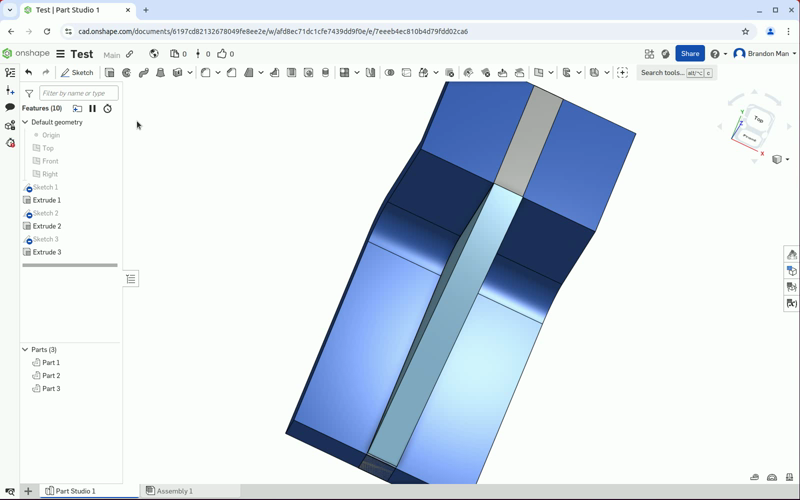
key(up, 2)
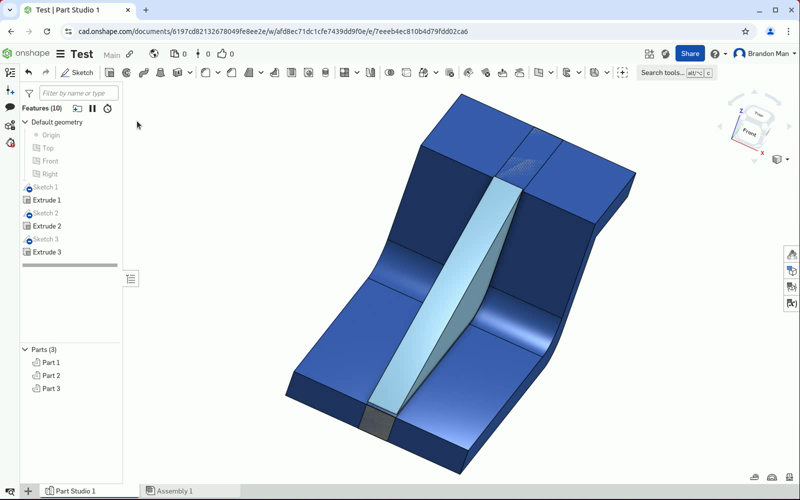
key(left, 2)
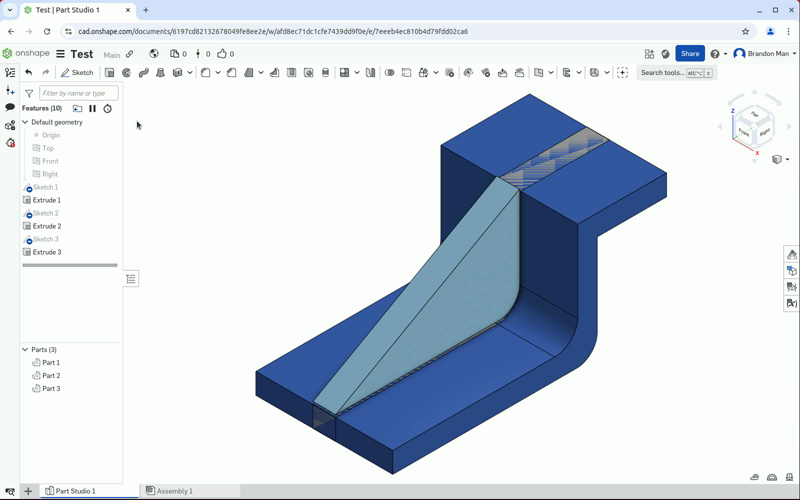
mouse_move(73, 189)
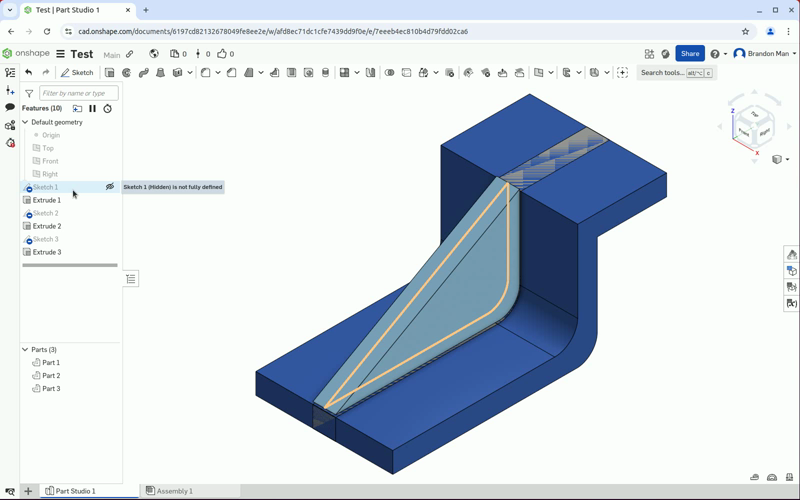
click(73, 189)